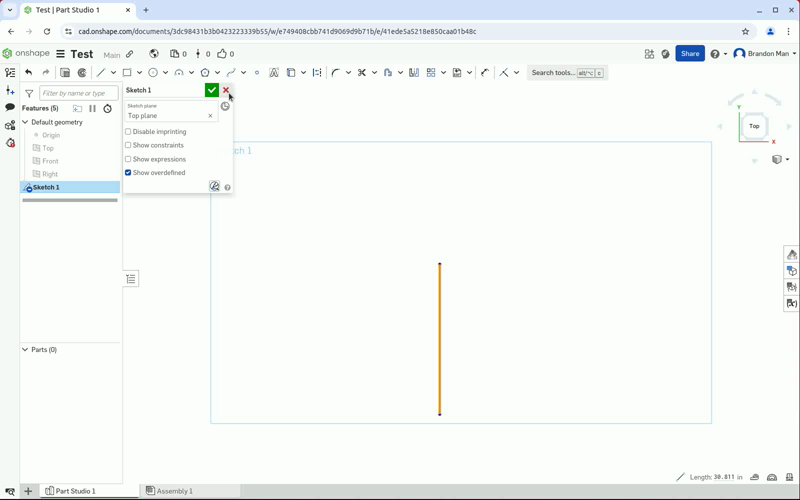
key(shift+h)
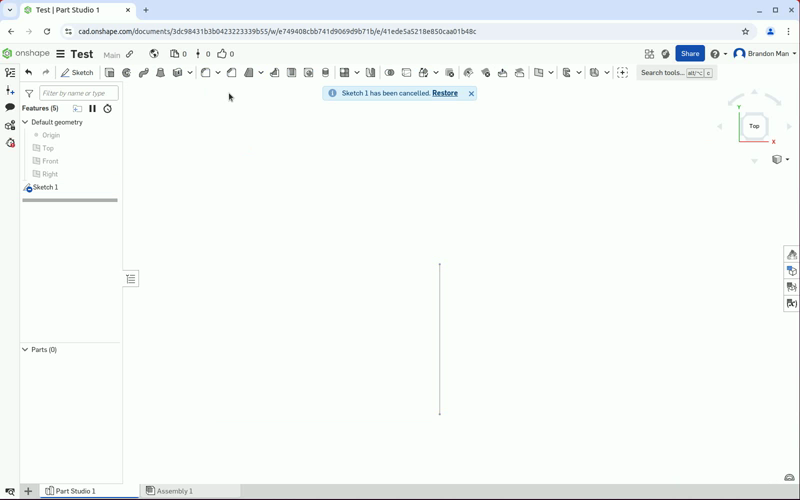
key(shift+s)
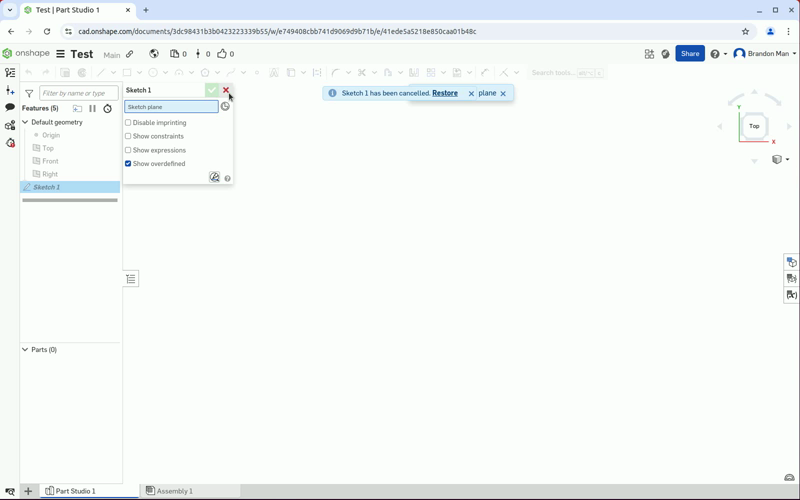
mouse_move(73, 150)
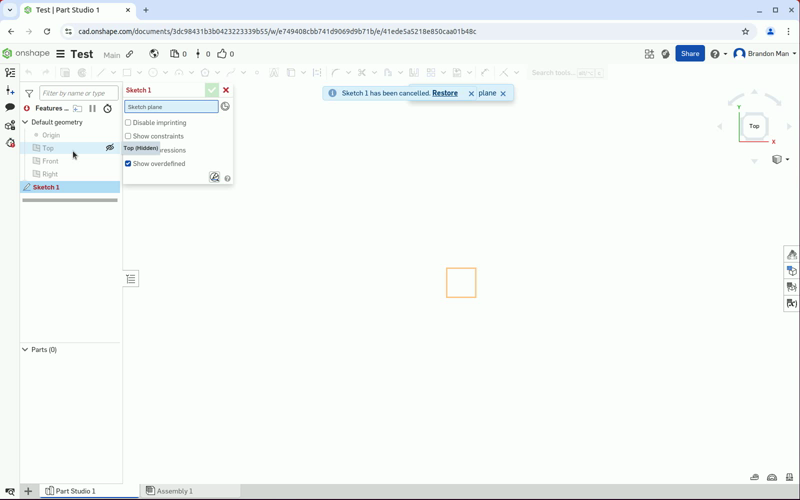
click(73, 150)
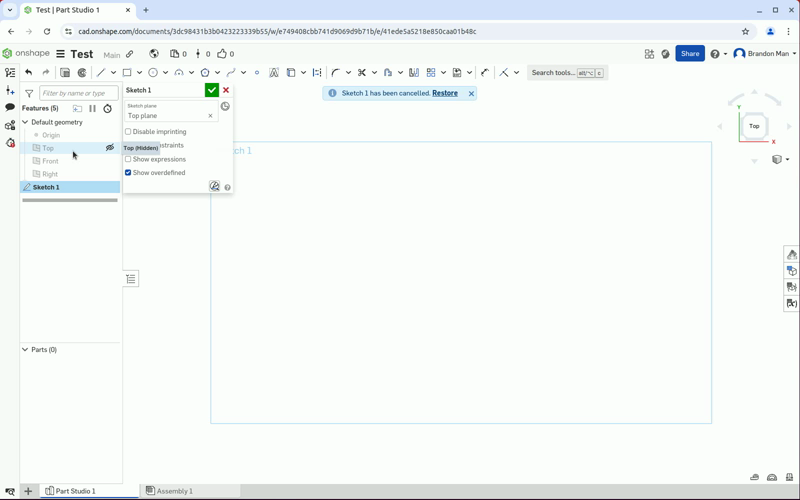
mouse_move(73, 352)
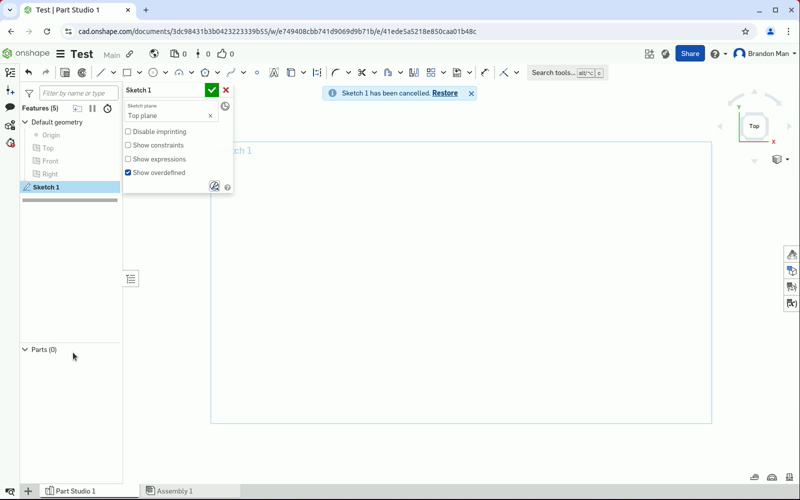
key(y)
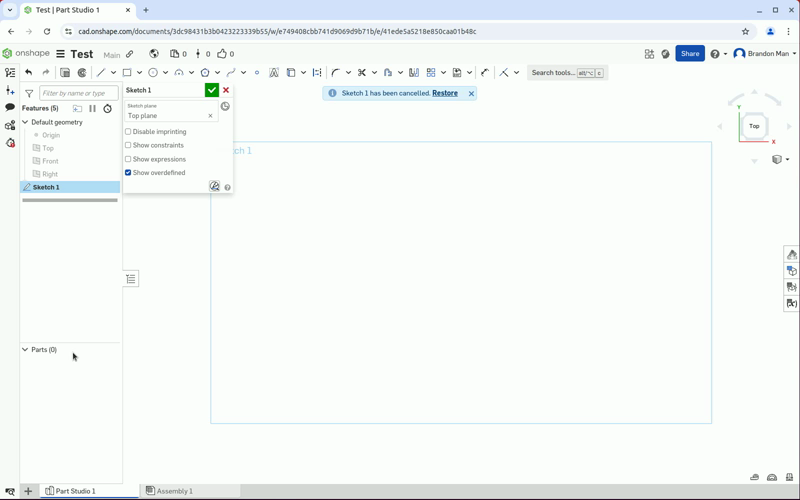
key(l)
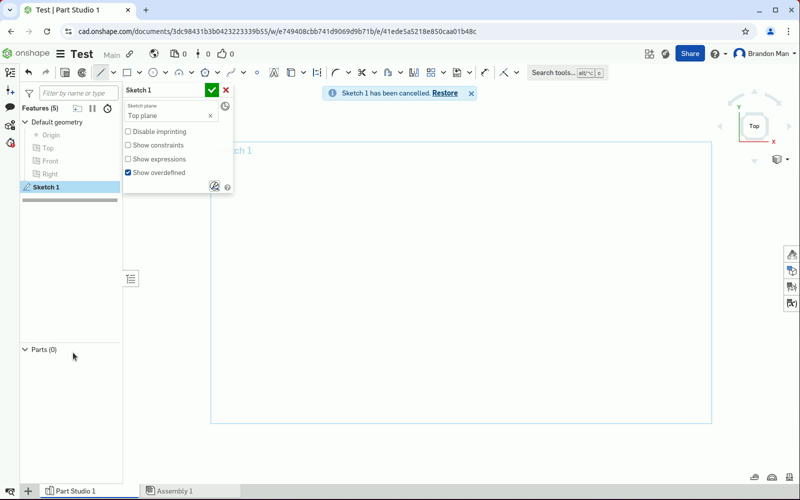
key_down(shift)
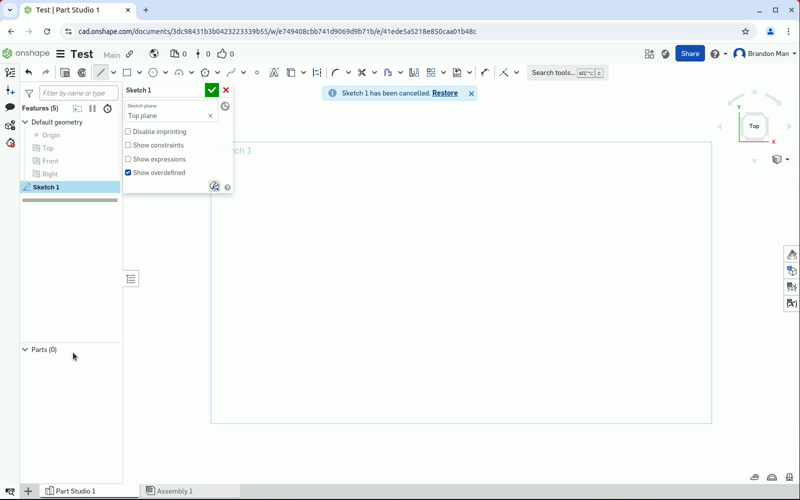
mouse_move(460, 282)
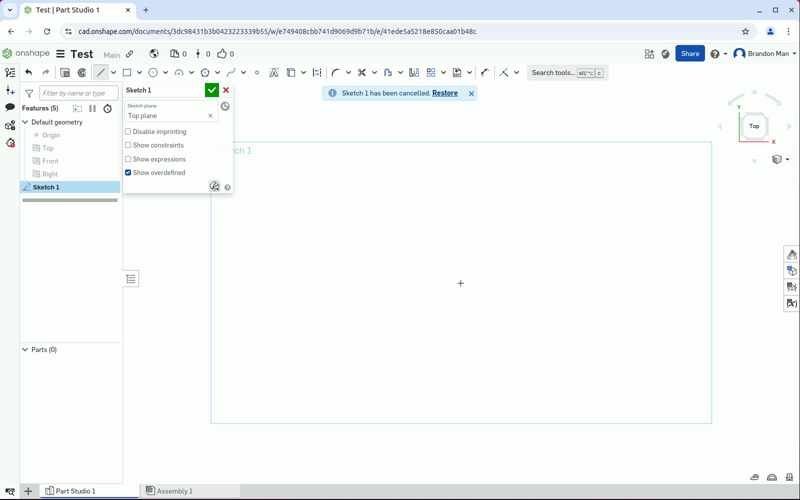
click(460, 282)
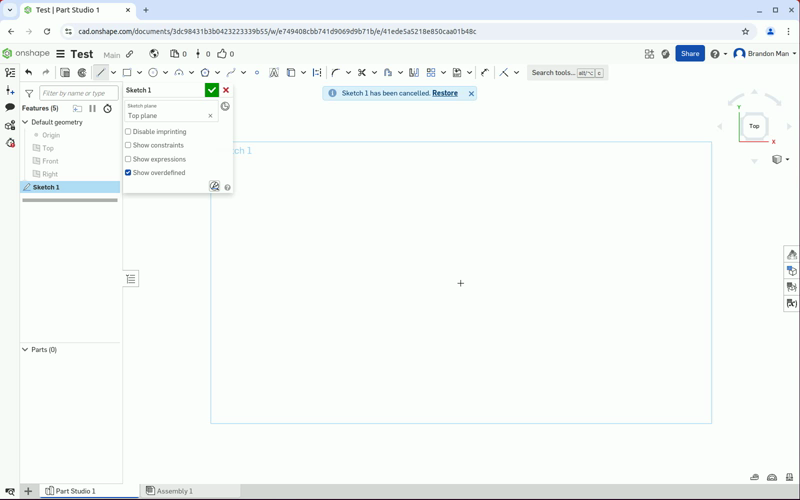
key_up(shift)
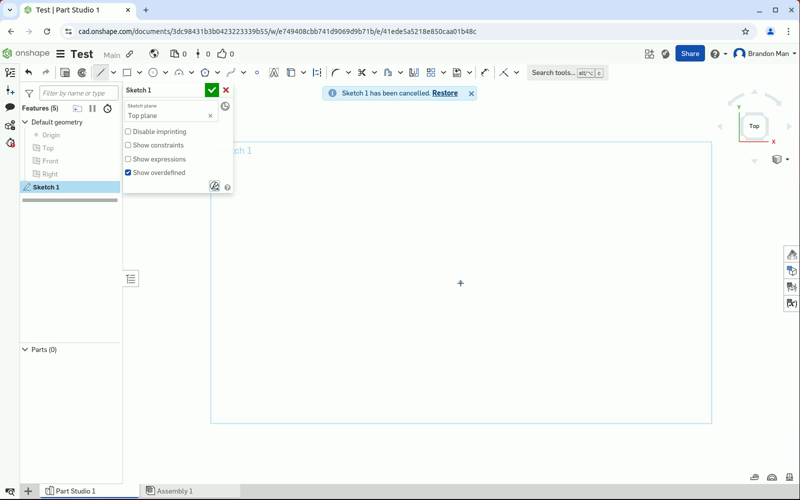
key_down(shift)
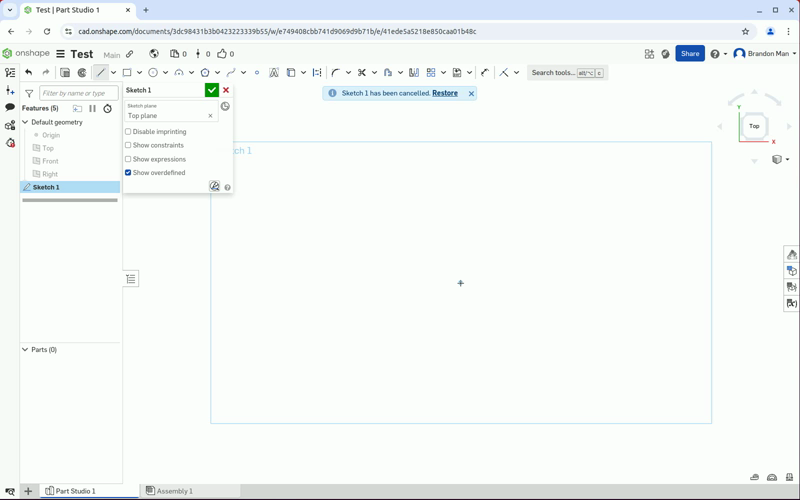
mouse_move(490, 282)
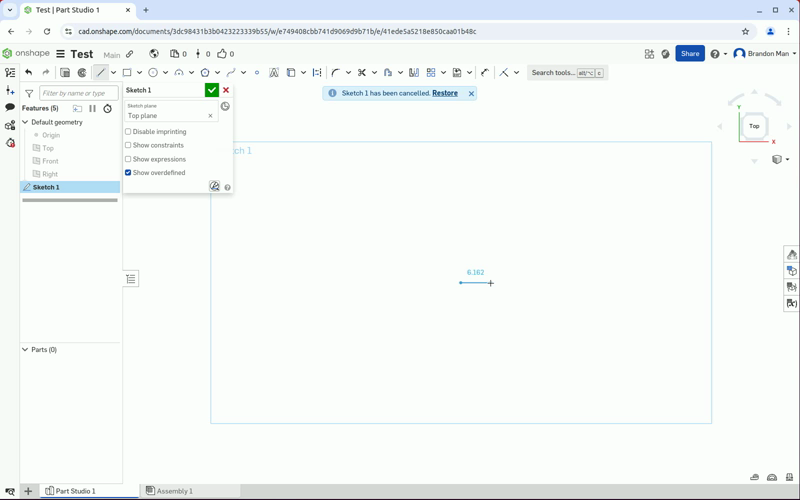
mouse_move(470, 282)
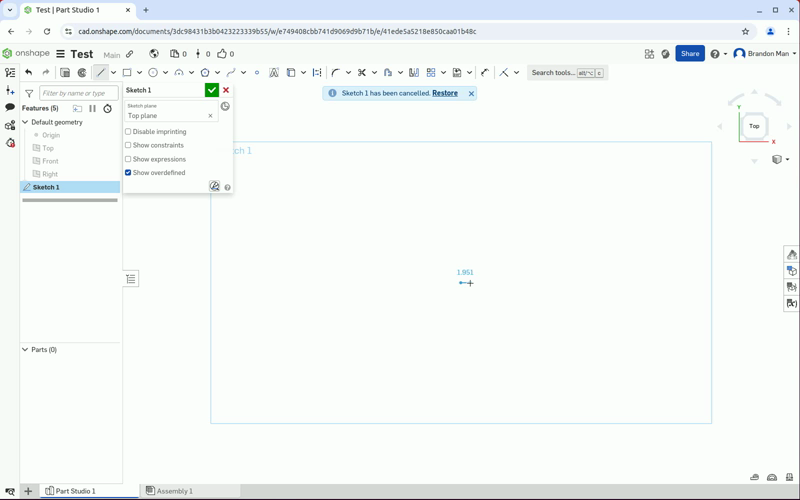
click(470, 282)
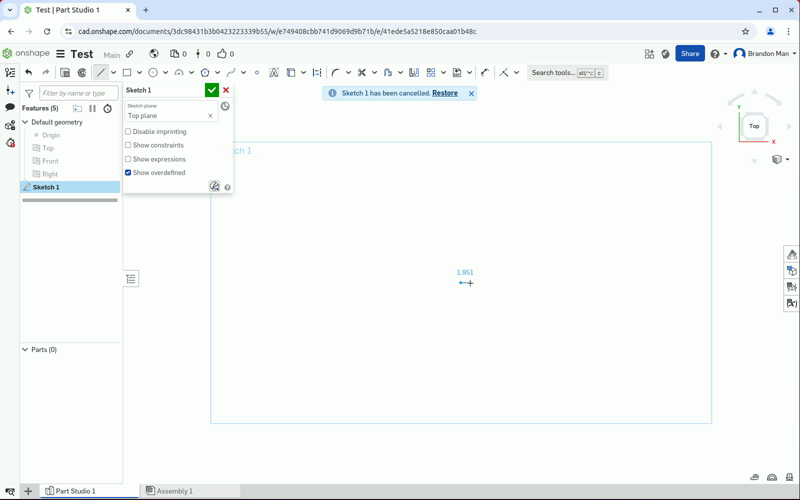
key_up(shift)
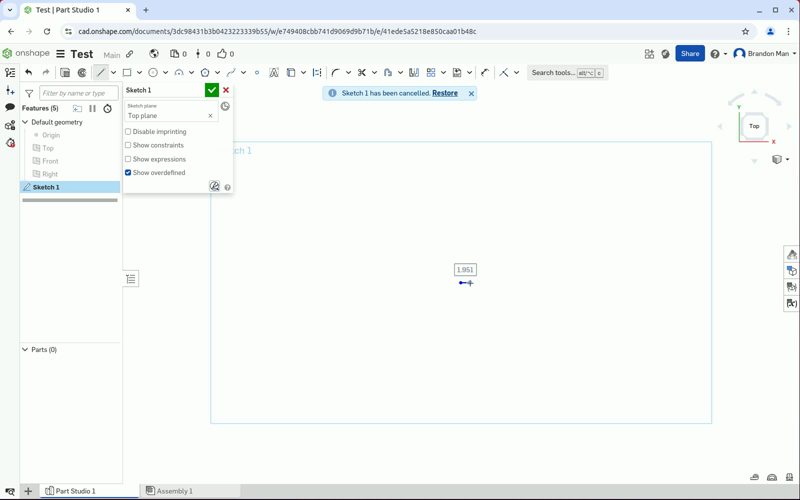
key_down(shift)
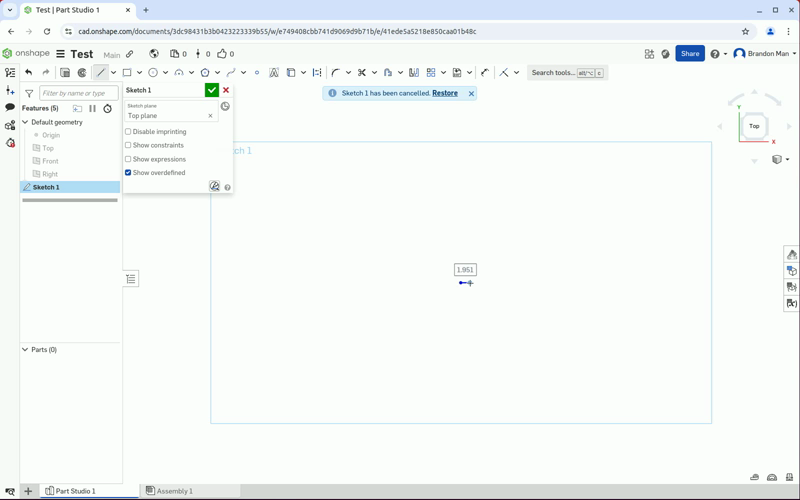
mouse_move(500, 282)
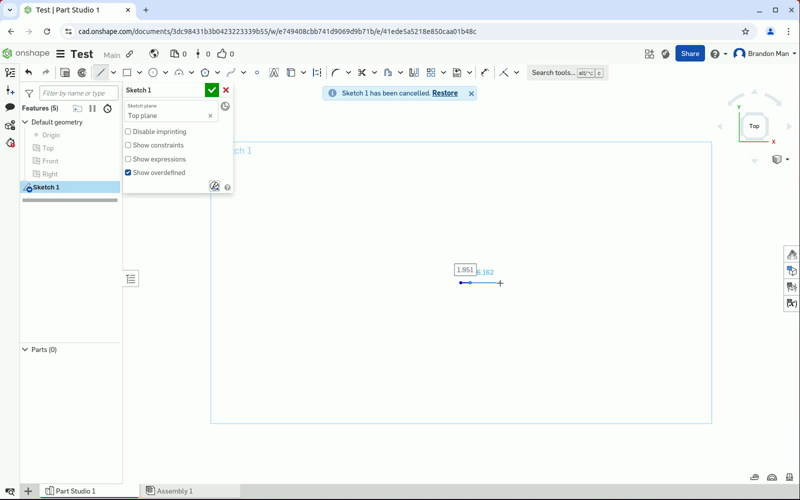
mouse_move(470, 273)
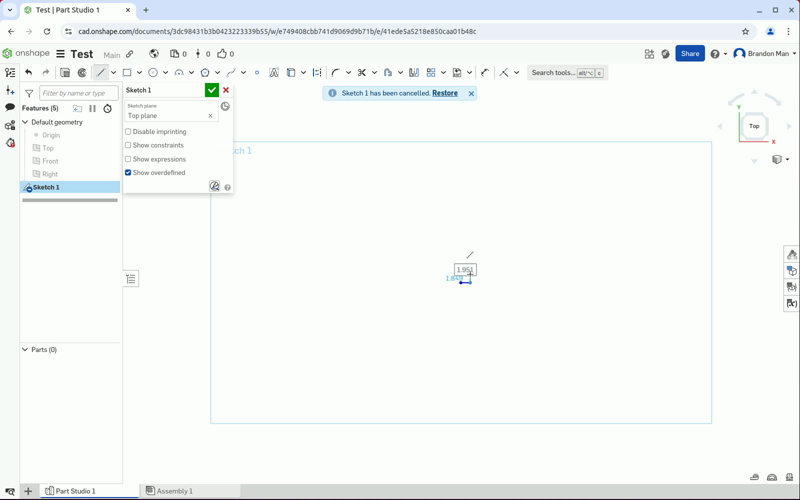
click(470, 273)
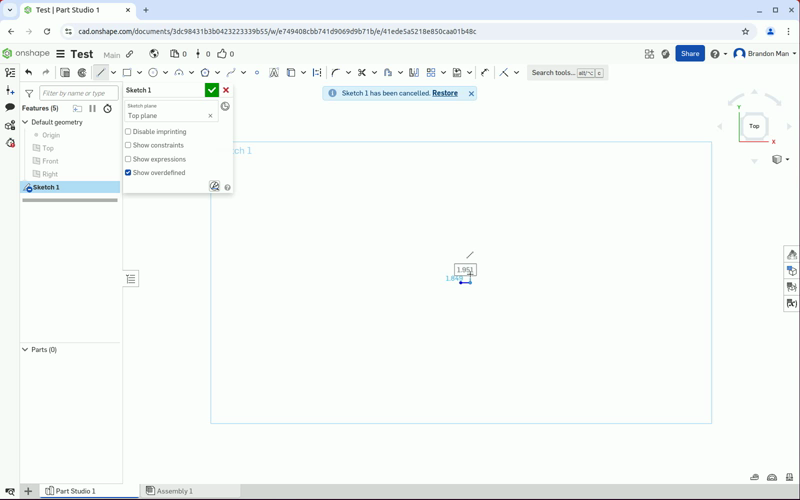
key_up(shift)
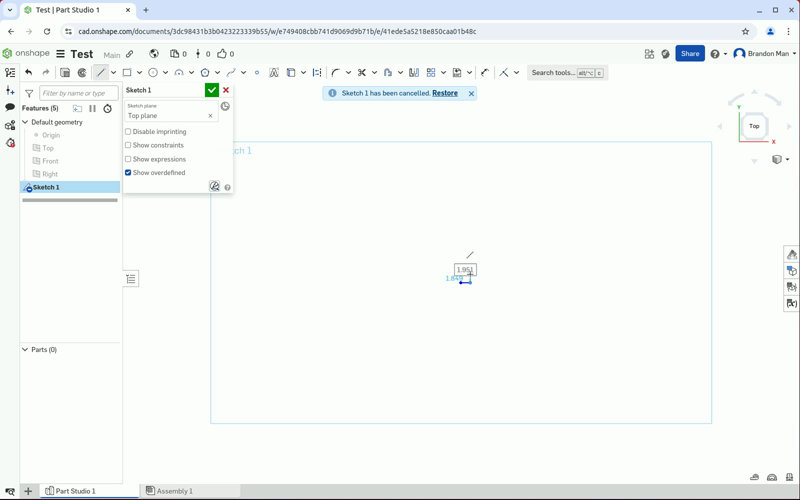
key_down(shift)
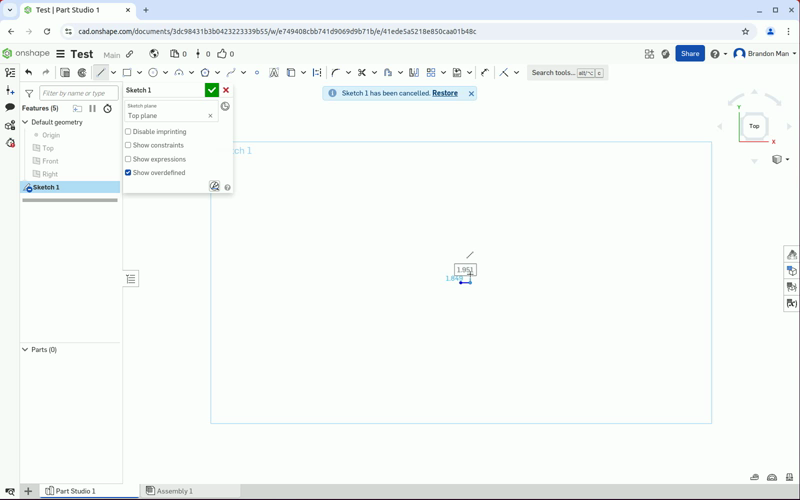
mouse_move(500, 273)
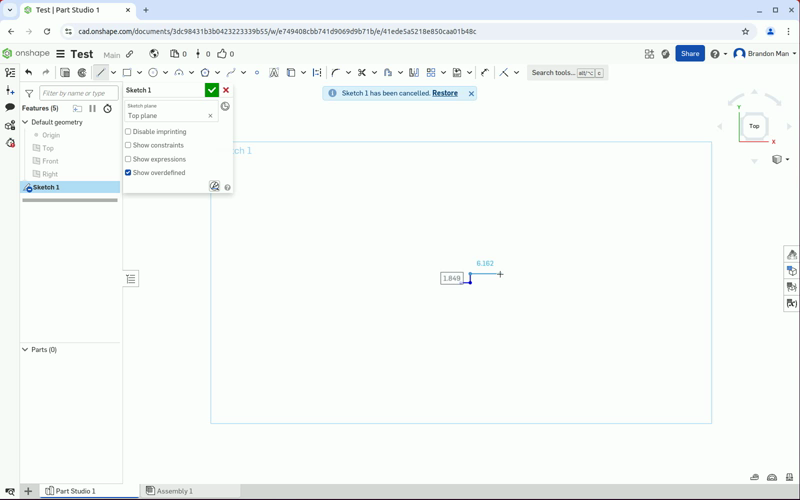
mouse_move(460, 273)
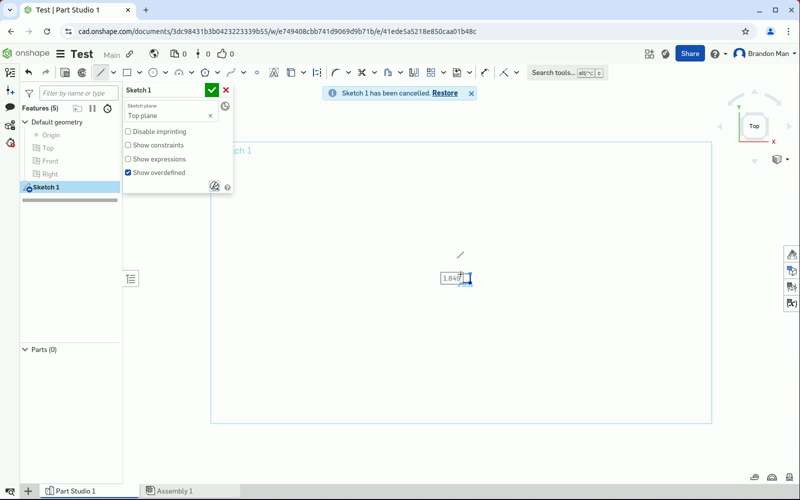
click(460, 273)
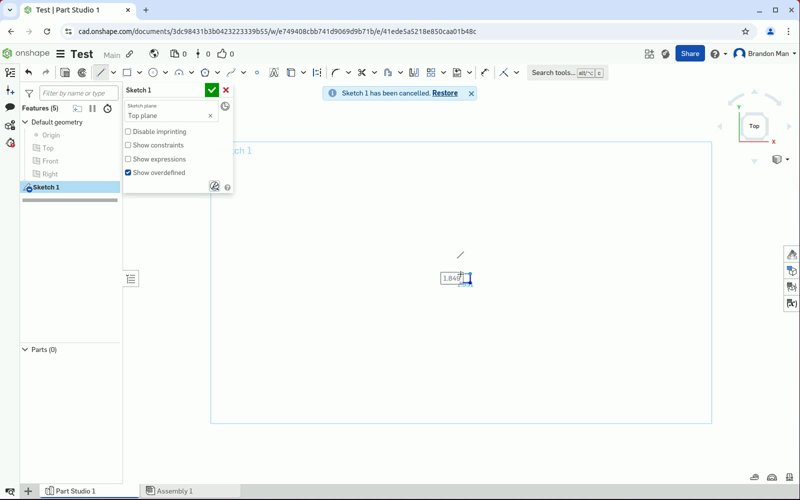
key_up(shift)
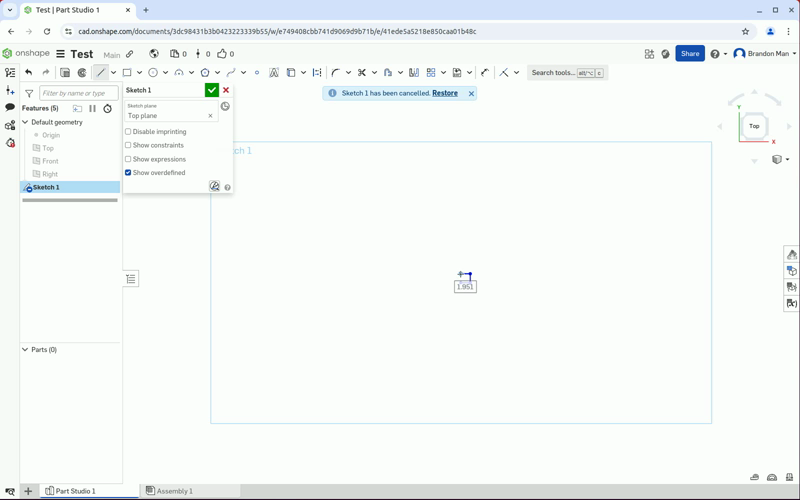
mouse_move(490, 273)
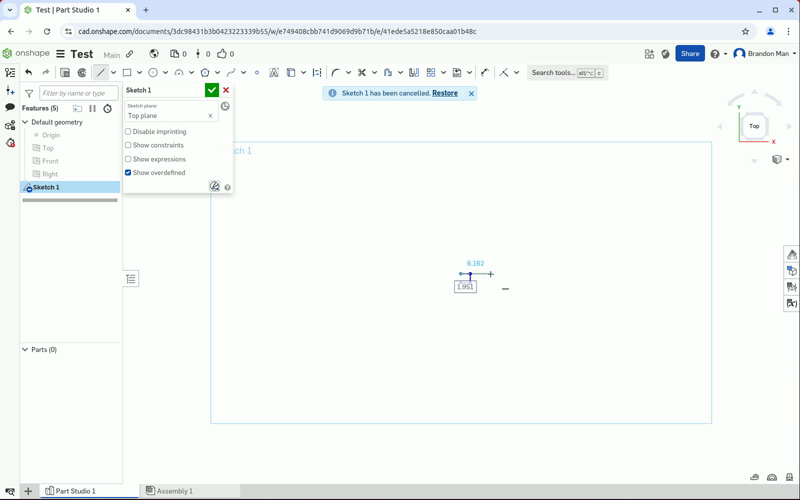
key_down(shift)
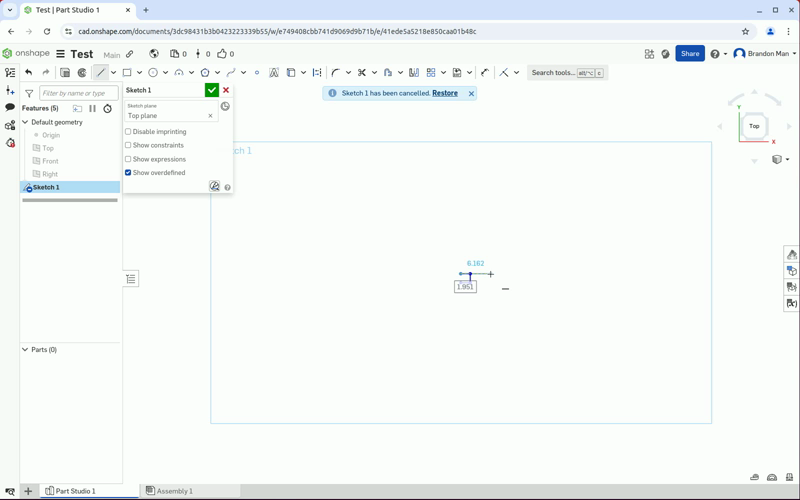
mouse_move(460, 282)
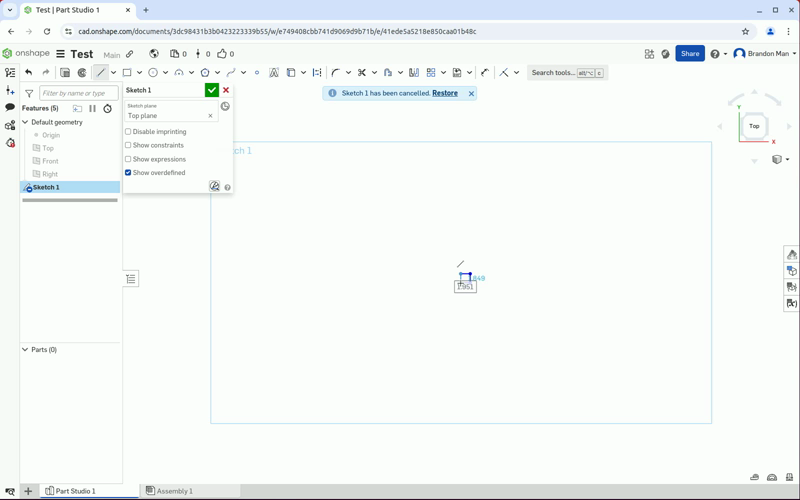
key_up(shift)
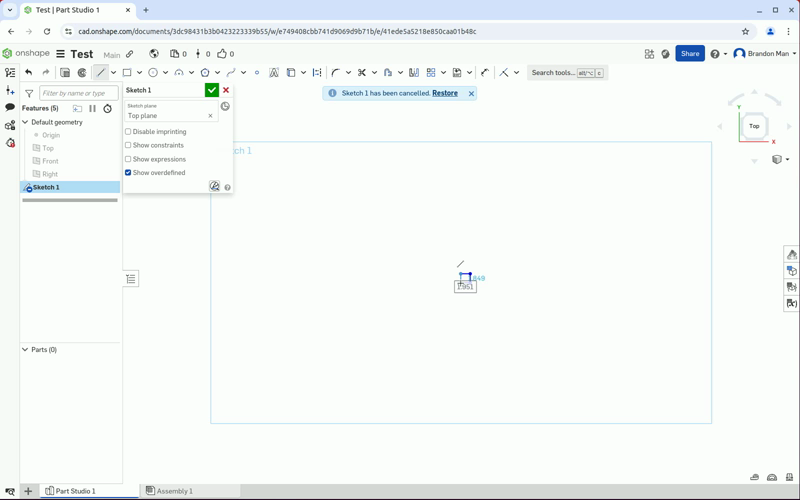
click(460, 282)
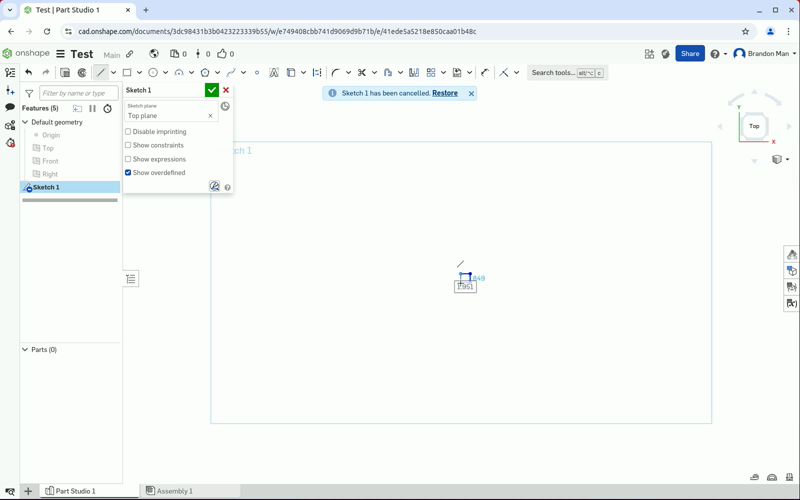
key(esc)
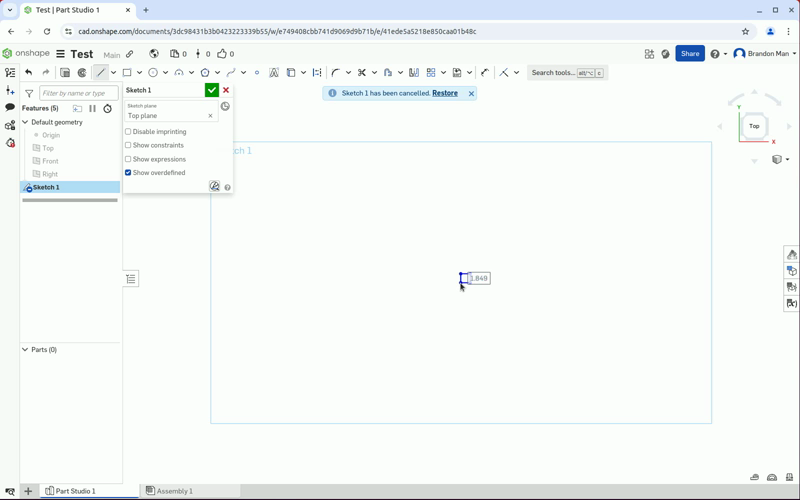
mouse_move(463, 274)
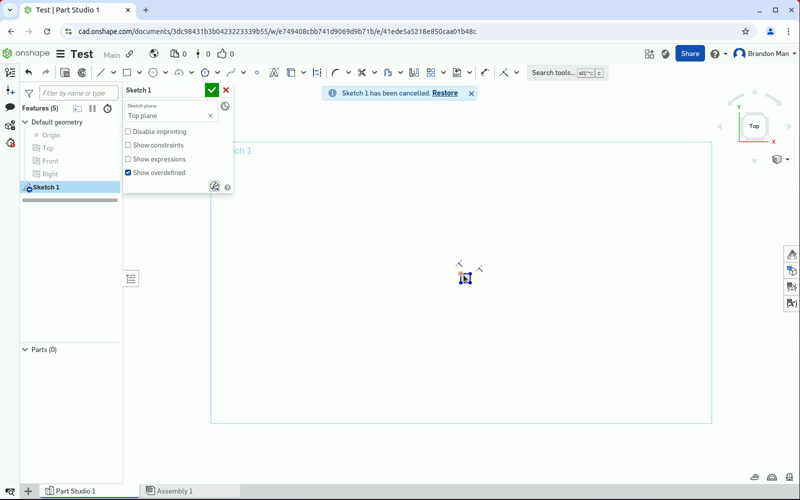
scroll(6)
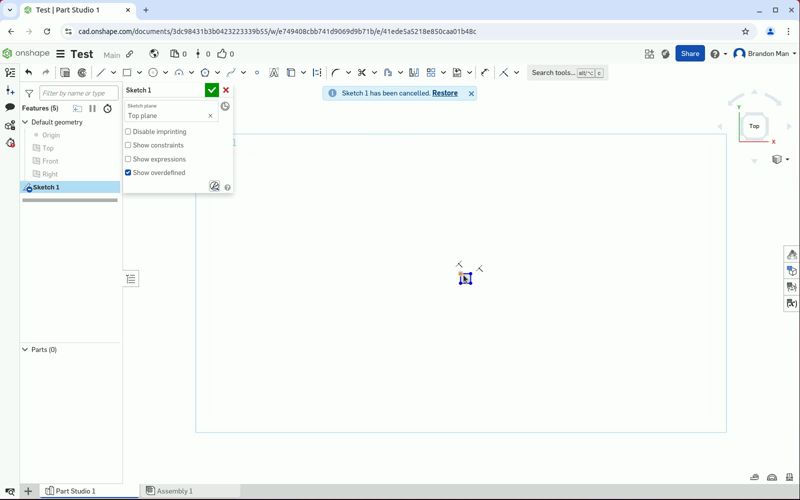
scroll(6)
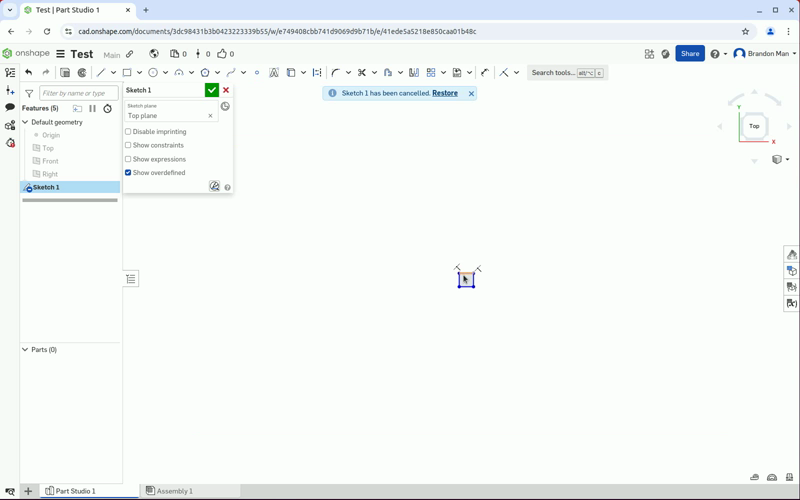
scroll(6)
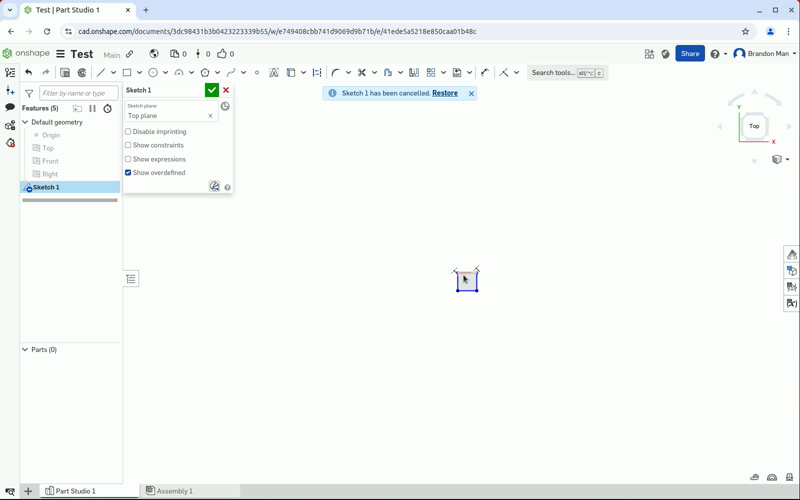
scroll(6)
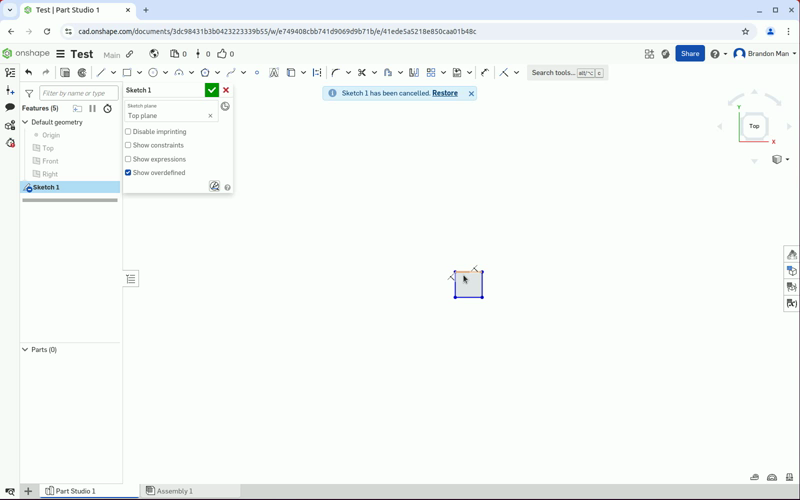
scroll(6)
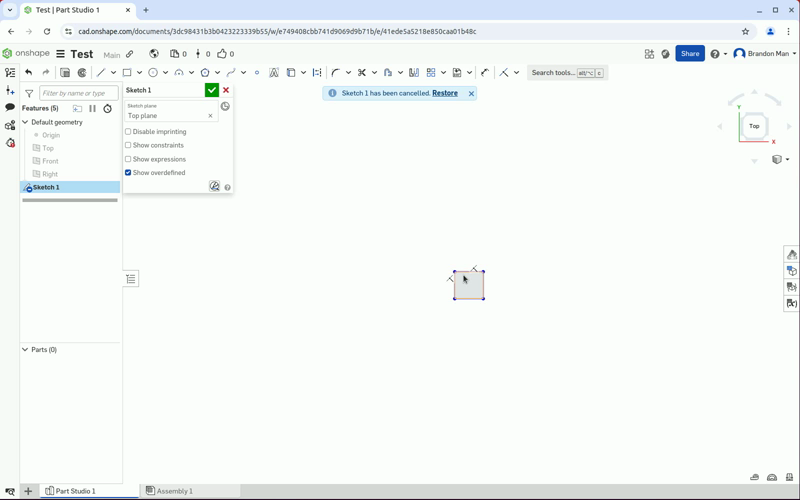
scroll(6)
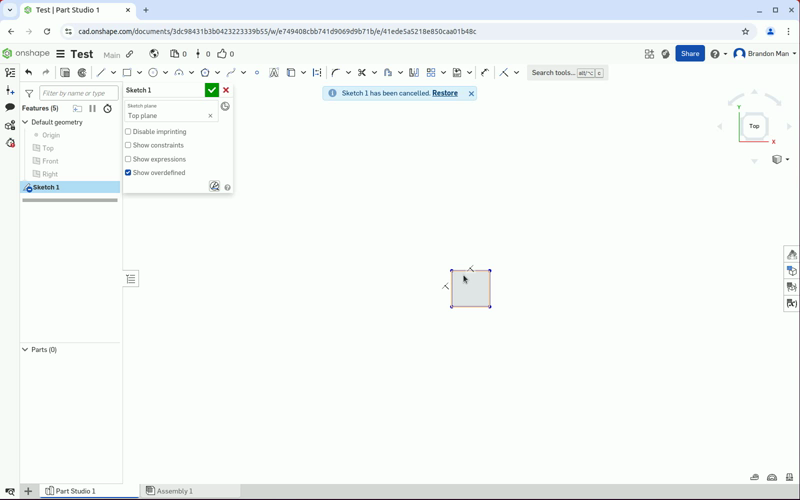
scroll(6)
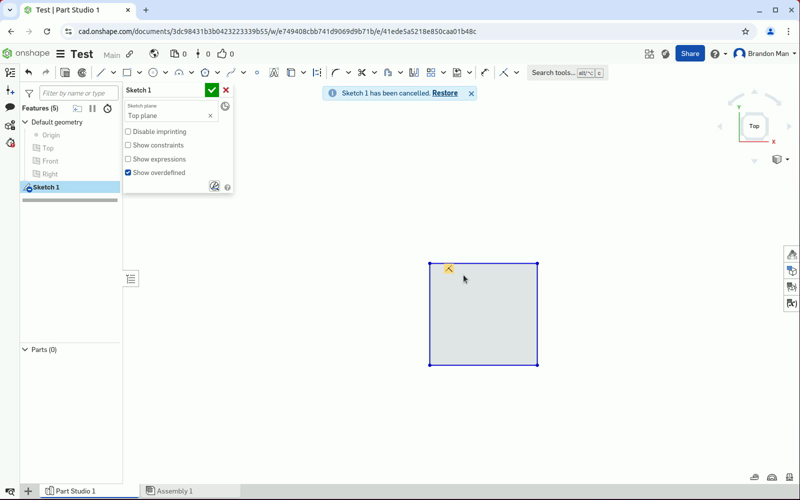
click(463, 274)
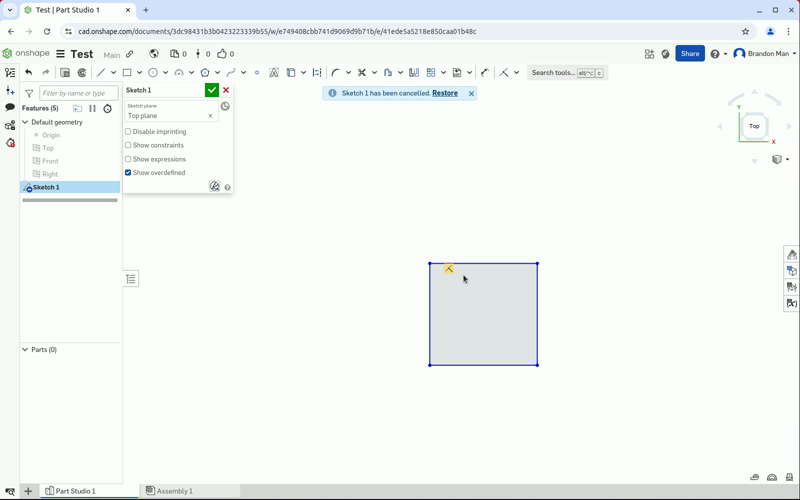
scroll(-6)
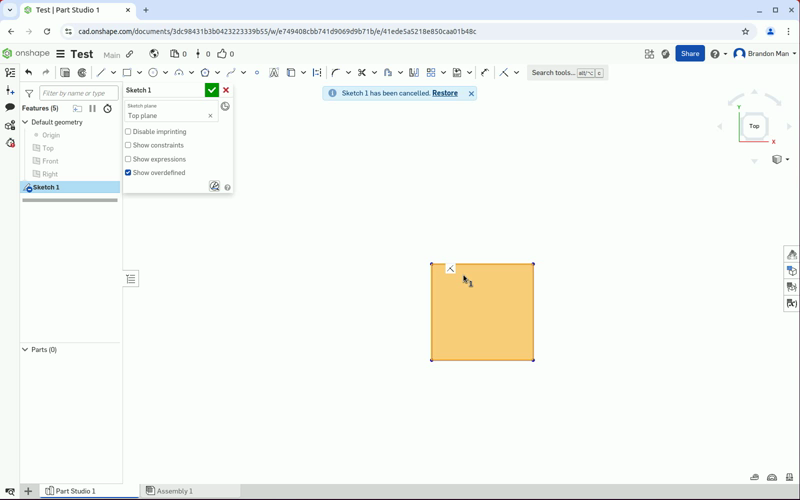
scroll(-6)
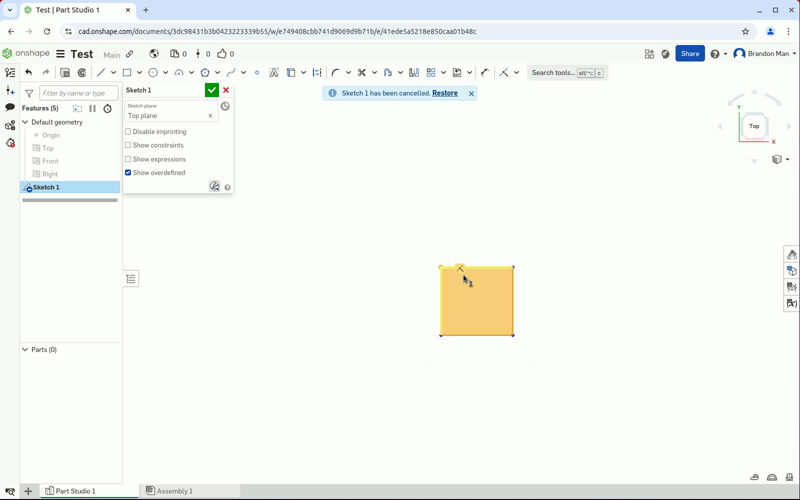
scroll(-6)
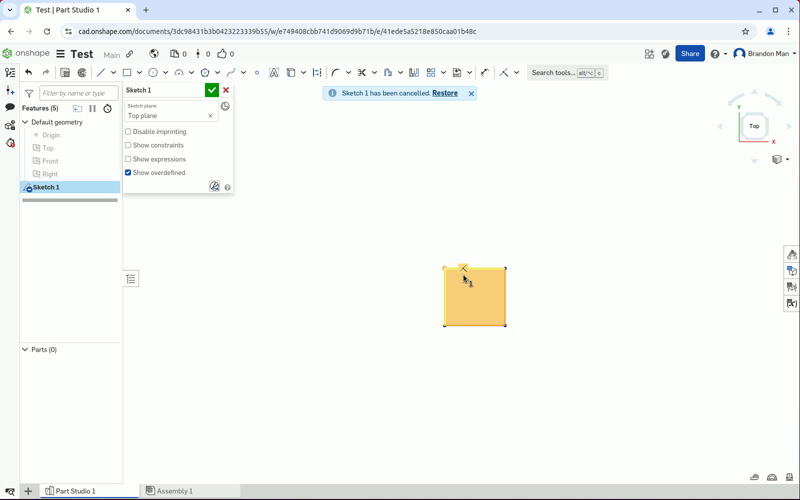
scroll(-6)
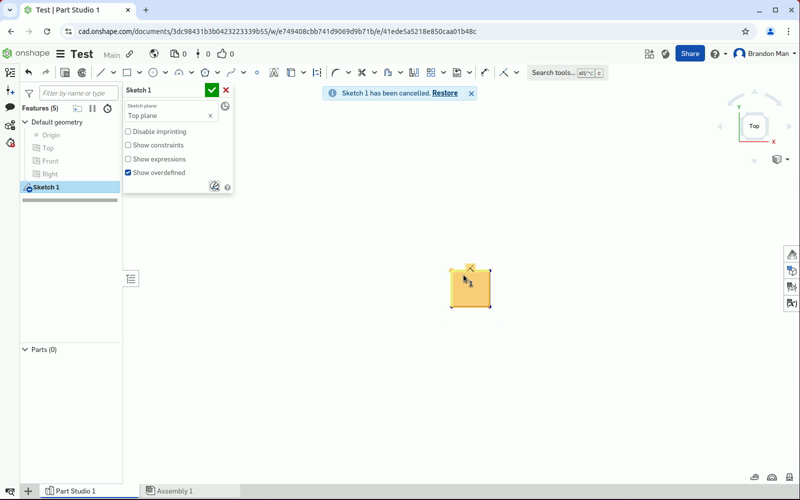
scroll(-6)
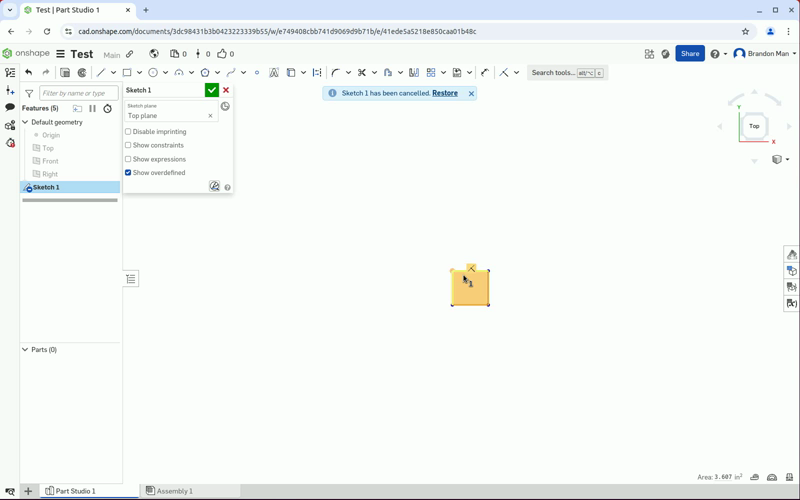
scroll(-6)
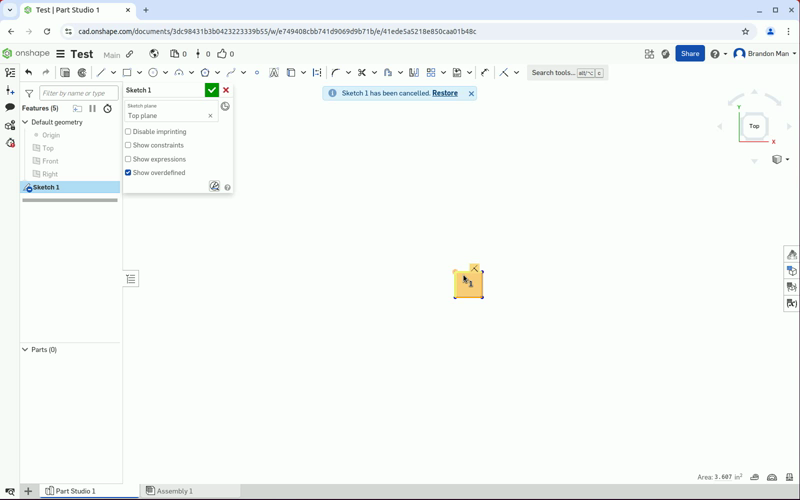
scroll(-6)
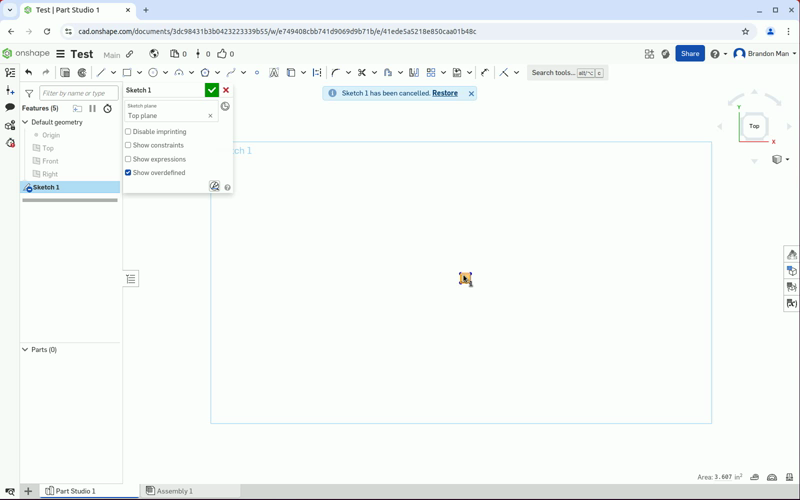
mouse_move(73, 352)
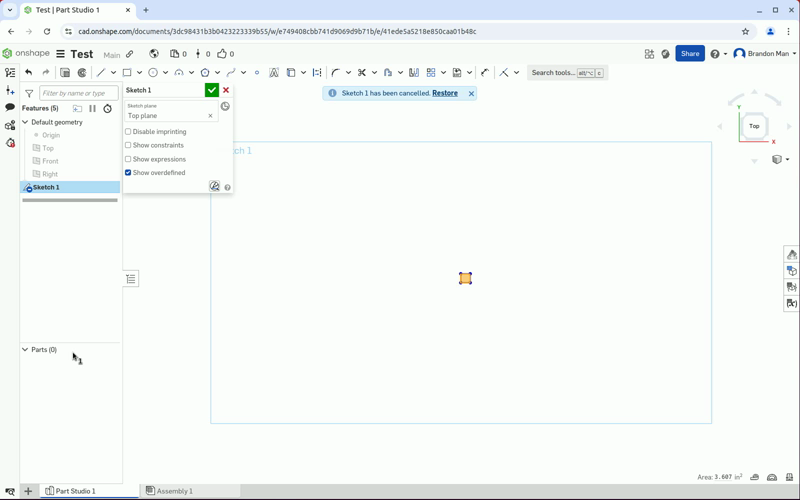
key(shift+y)
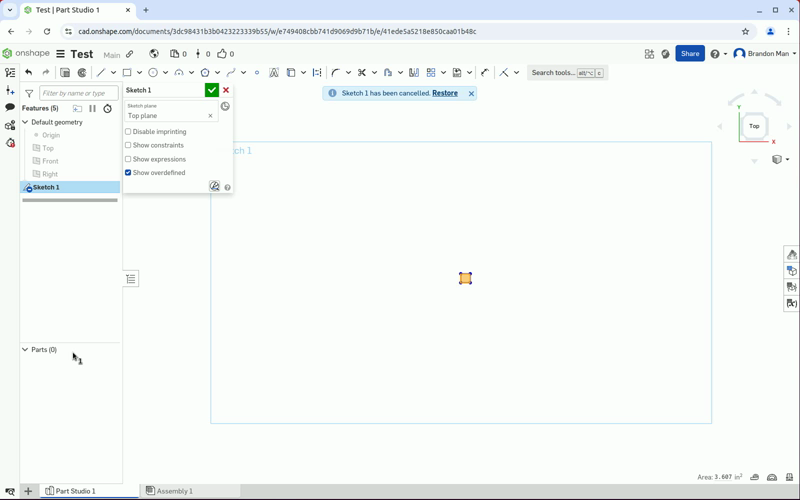
key(shift+e)
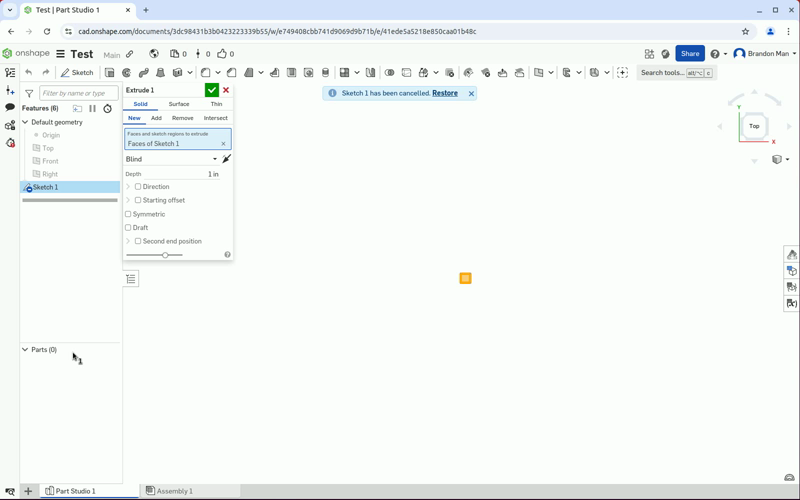
mouse_move(143, 106)
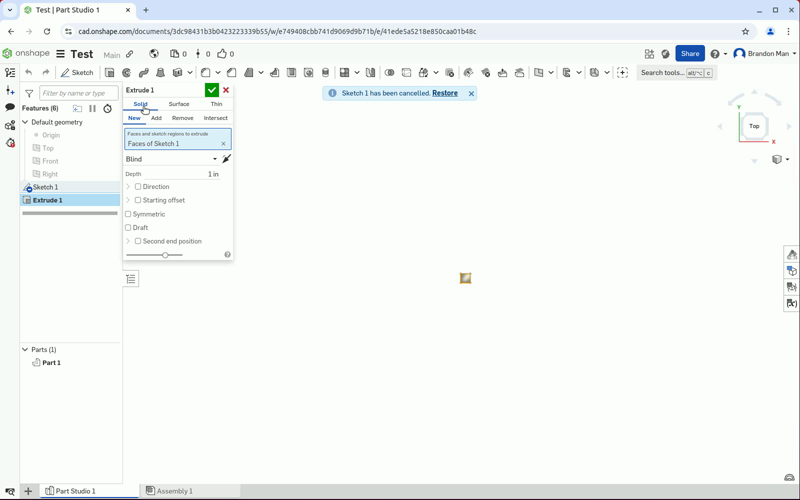
click(143, 106)
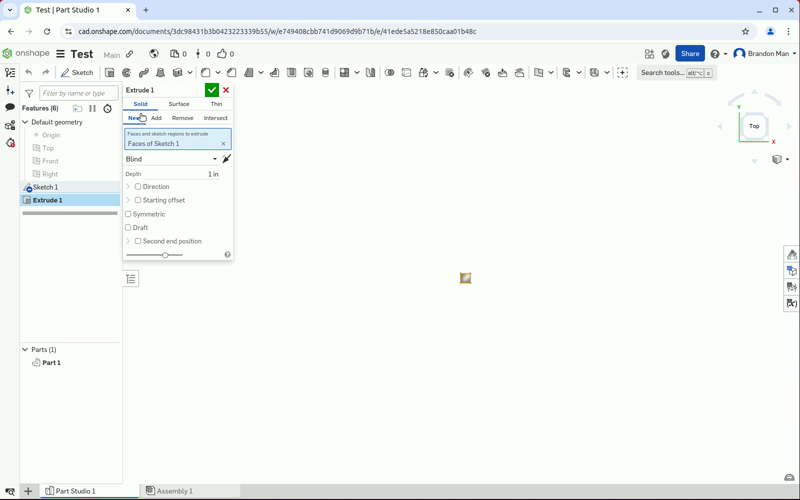
mouse_move(137, 120)
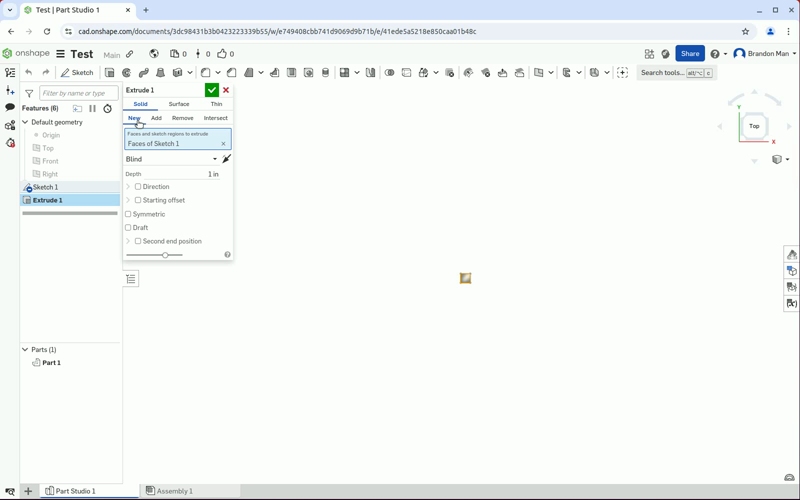
click(137, 120)
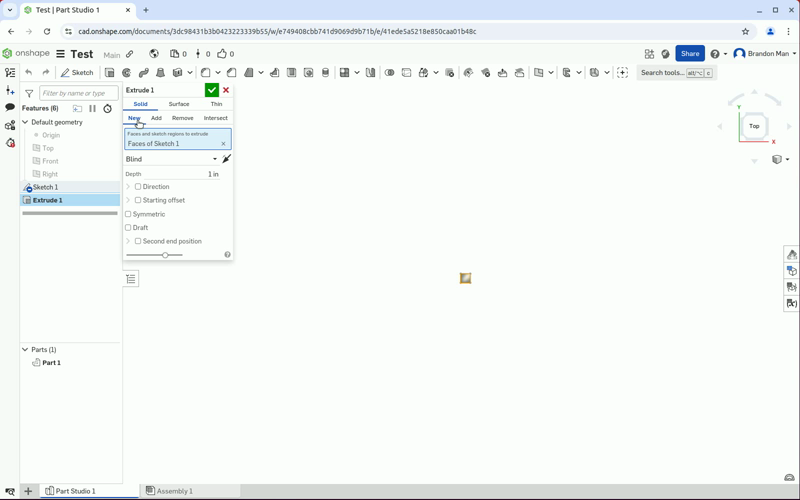
key(tab, 4)
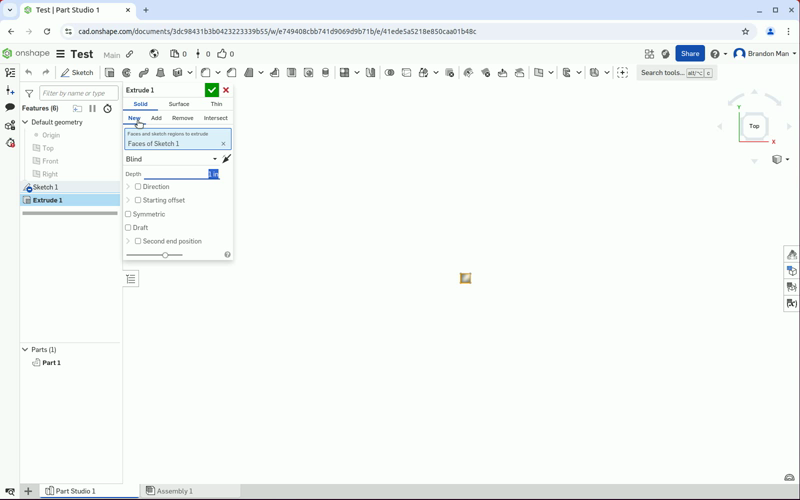
text(-0.241)
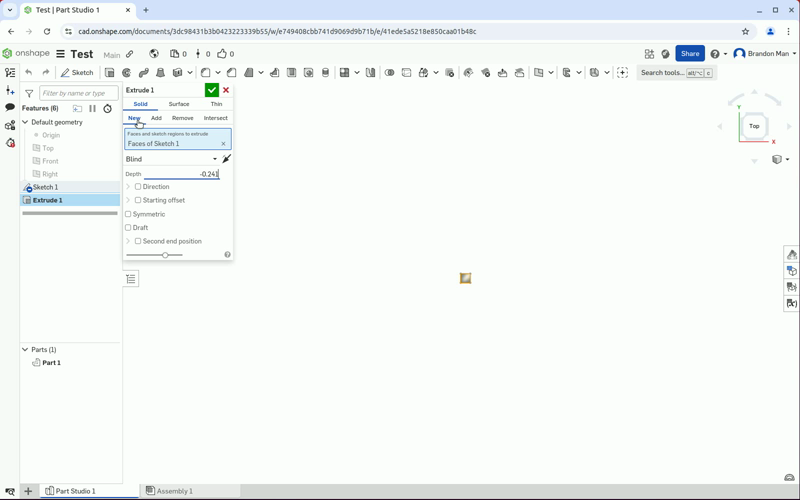
key(enter)
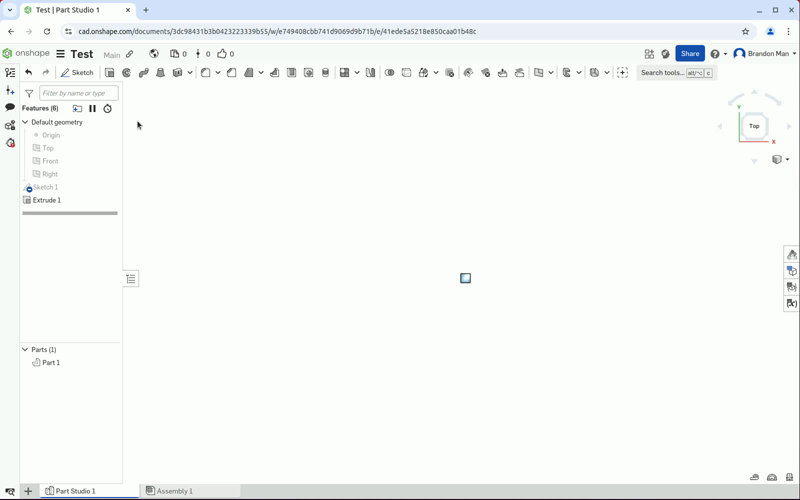
key(shift+h)
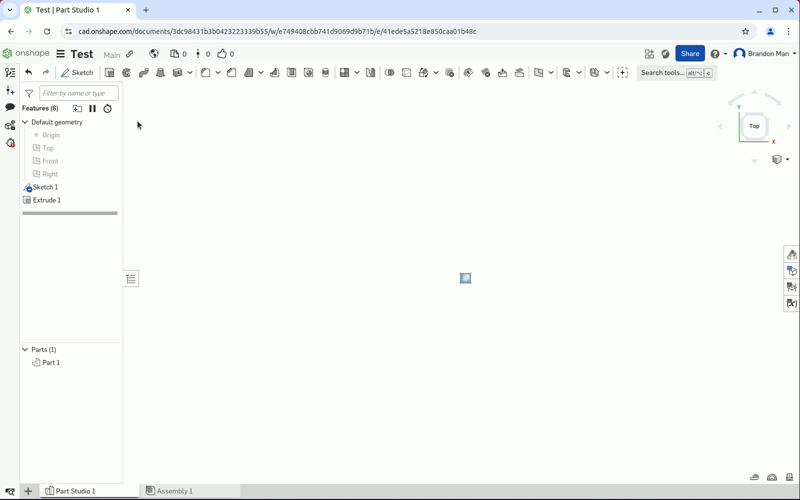
key(shift+h)
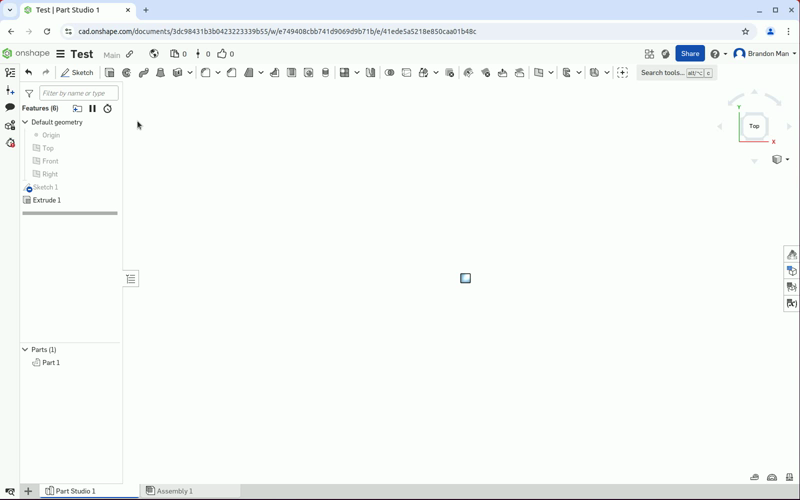
mouse_move(73, 189)
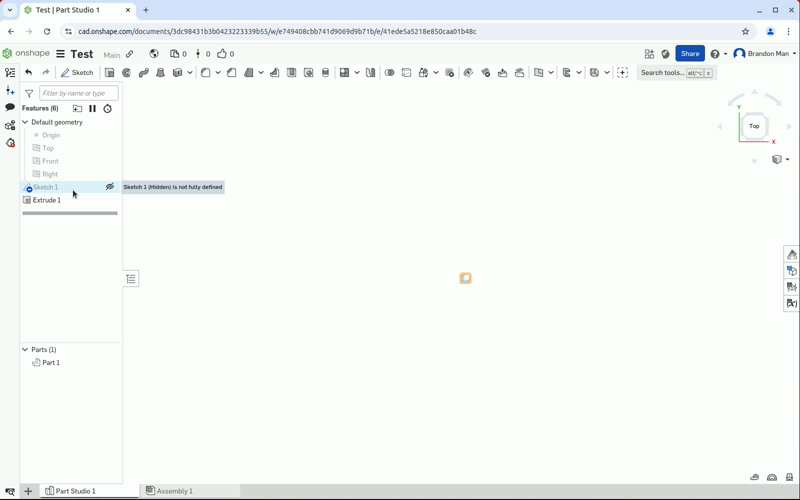
click(73, 189)
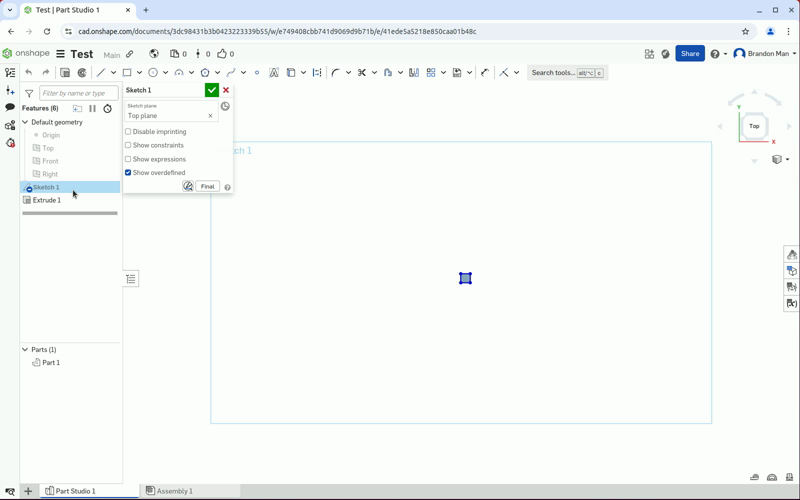
mouse_move(229, 92)
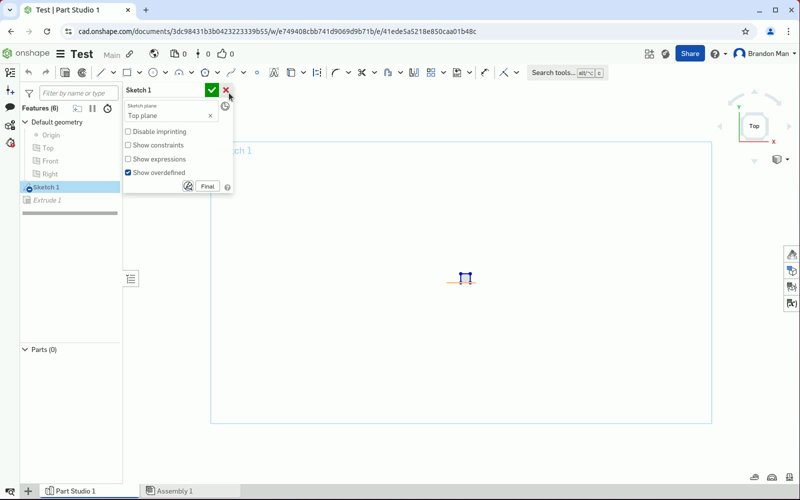
click(229, 92)
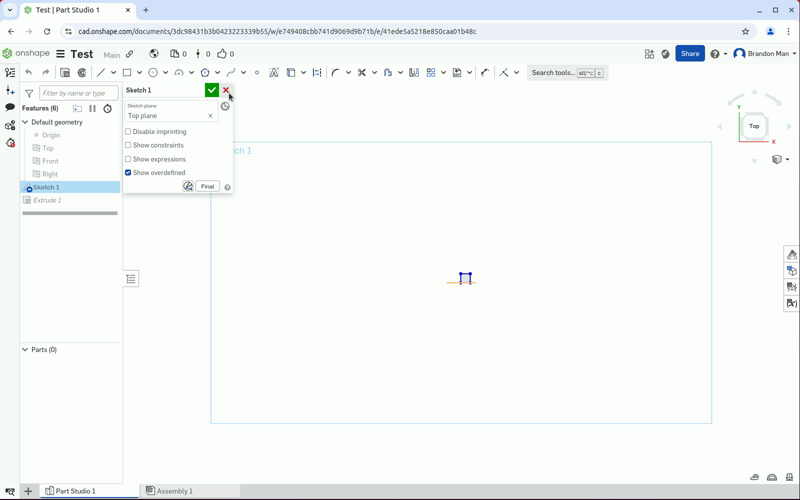
key(shift+s)
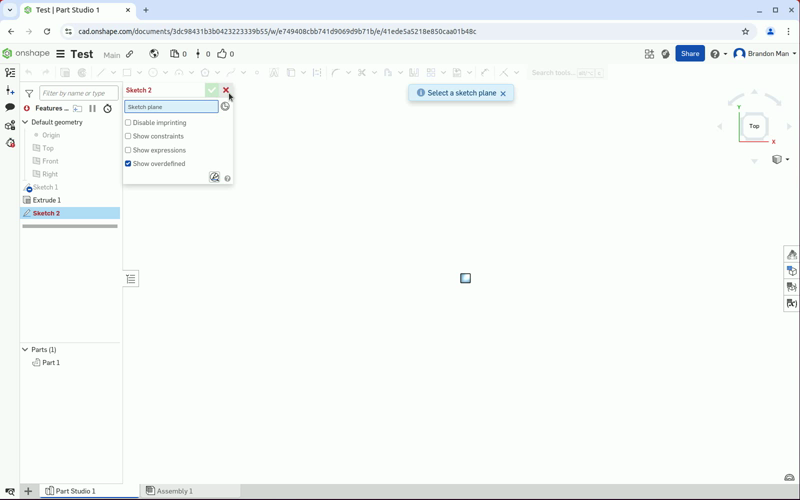
mouse_move(73, 150)
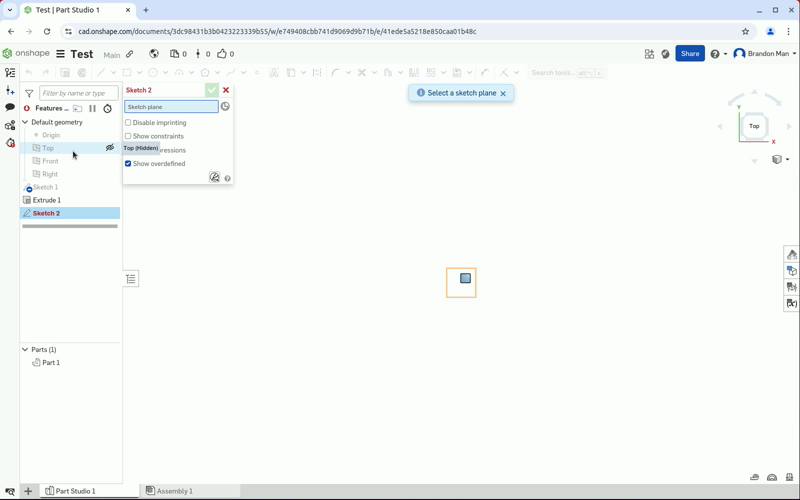
click(73, 150)
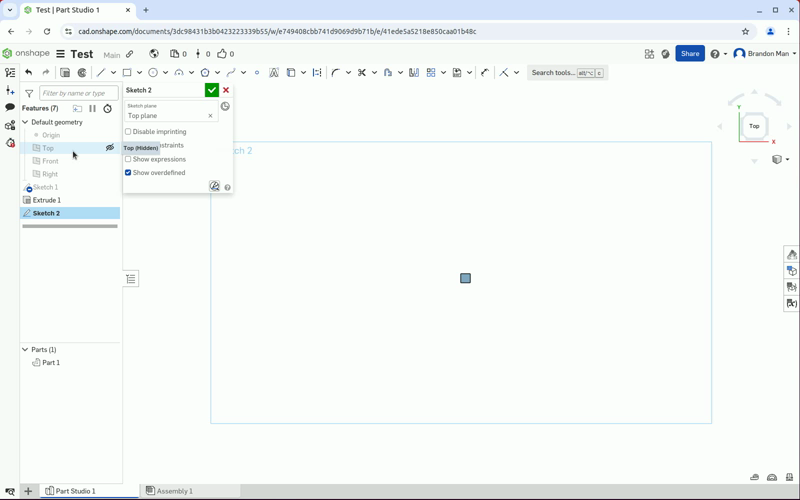
mouse_move(73, 352)
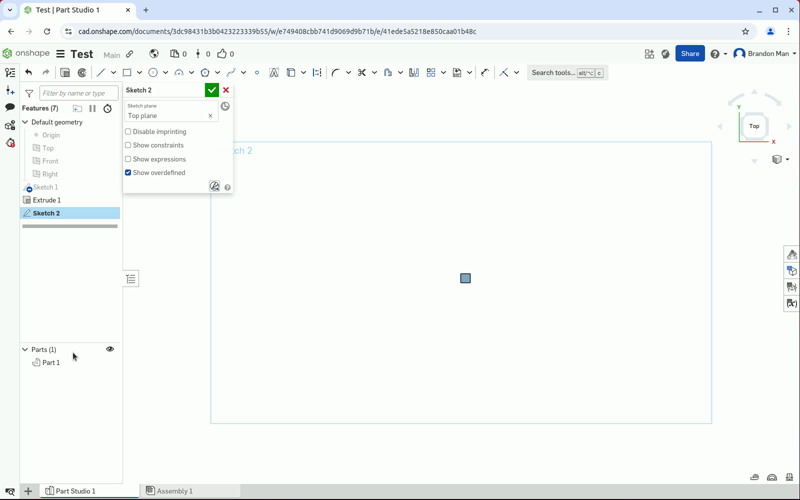
key(y)
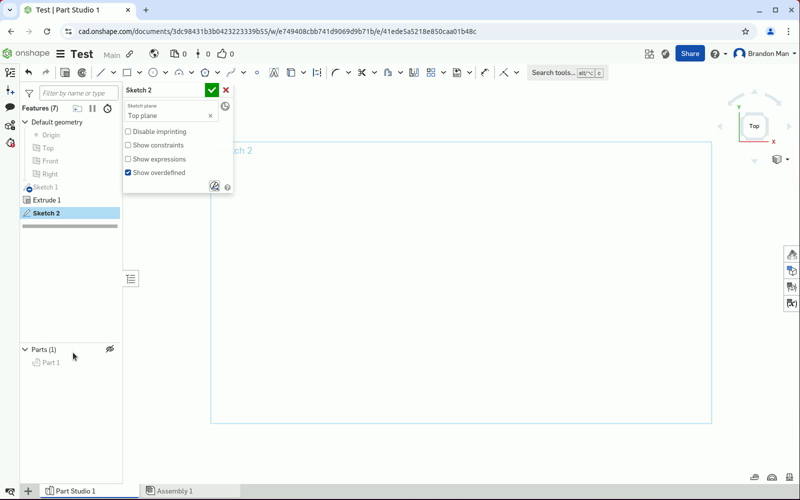
key(l)
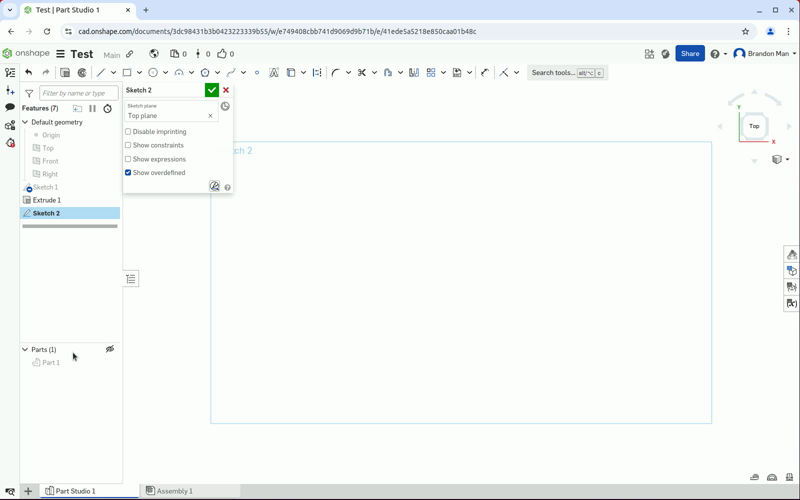
key_down(shift)
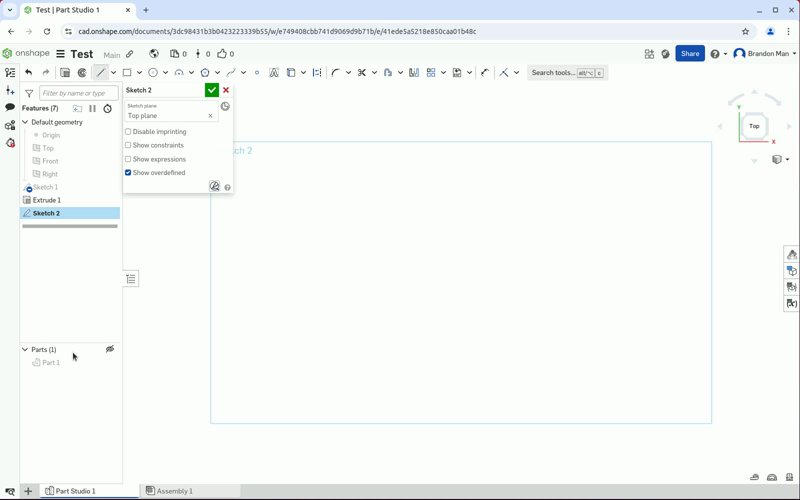
mouse_move(564, 282)
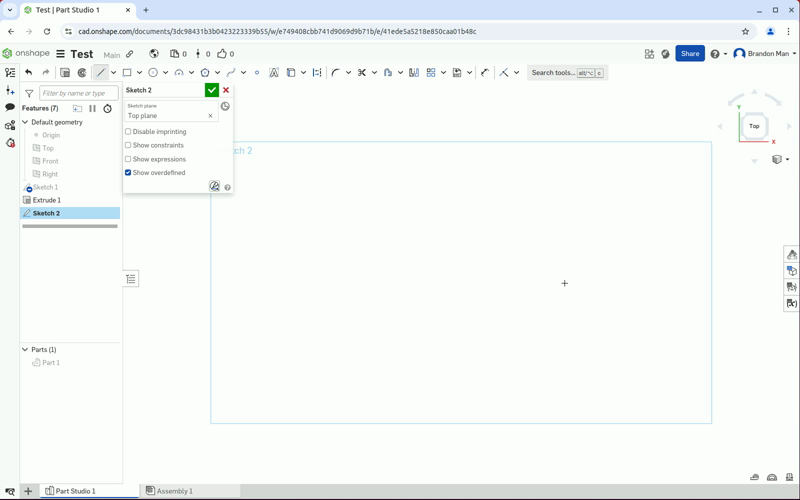
click(564, 282)
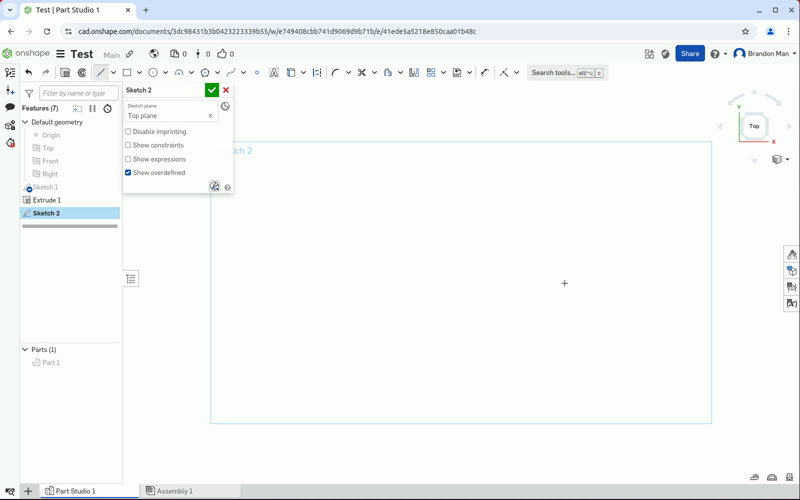
key_up(shift)
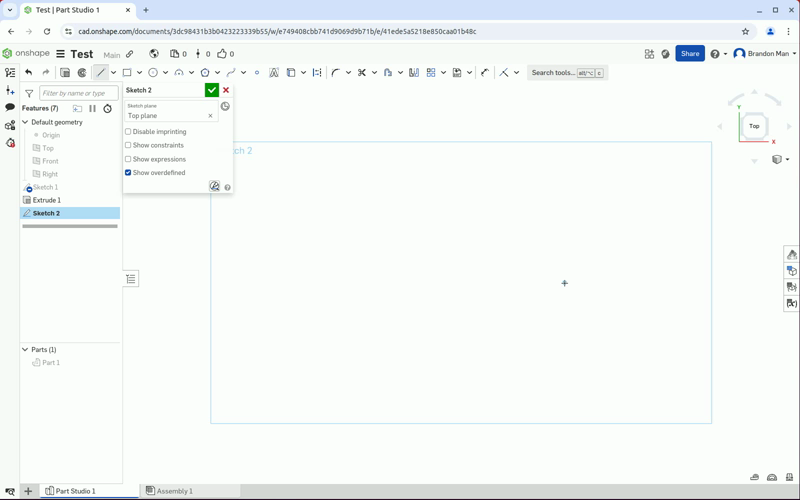
key_down(shift)
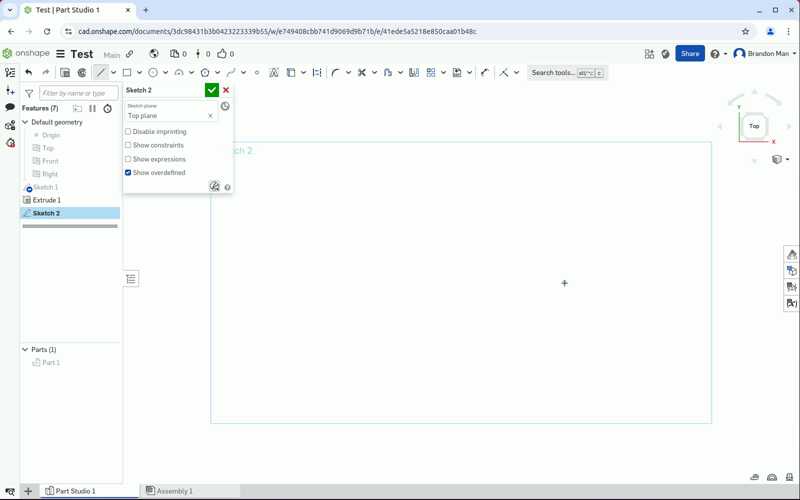
mouse_move(589, 282)
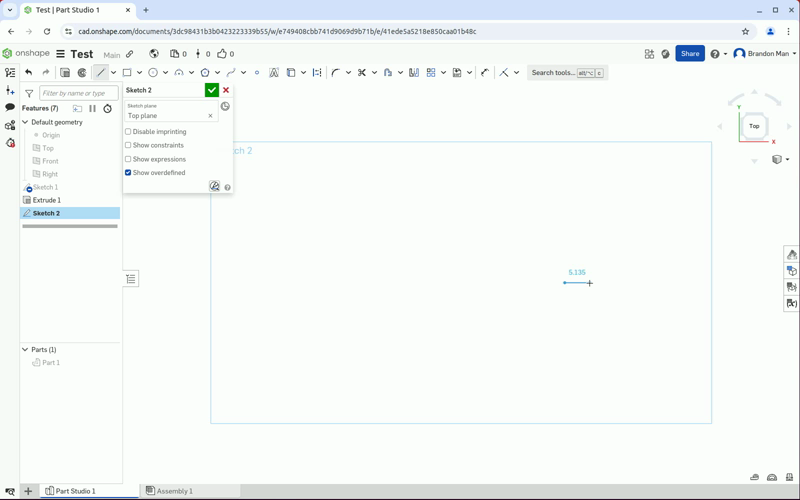
mouse_move(574, 282)
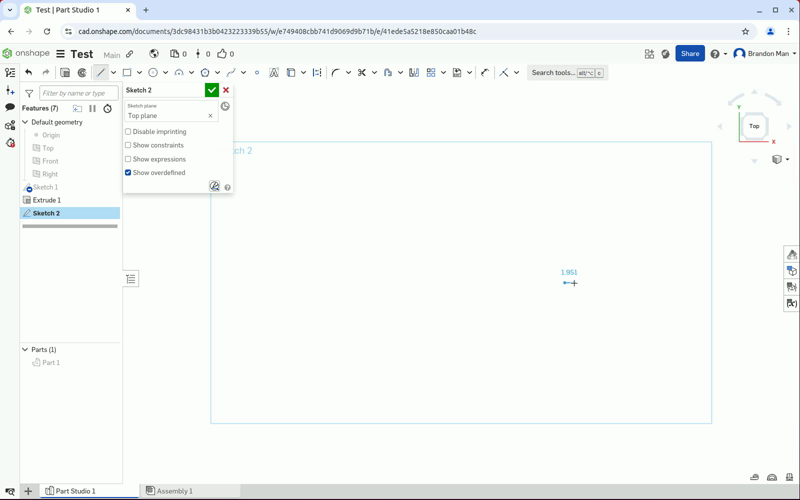
click(574, 282)
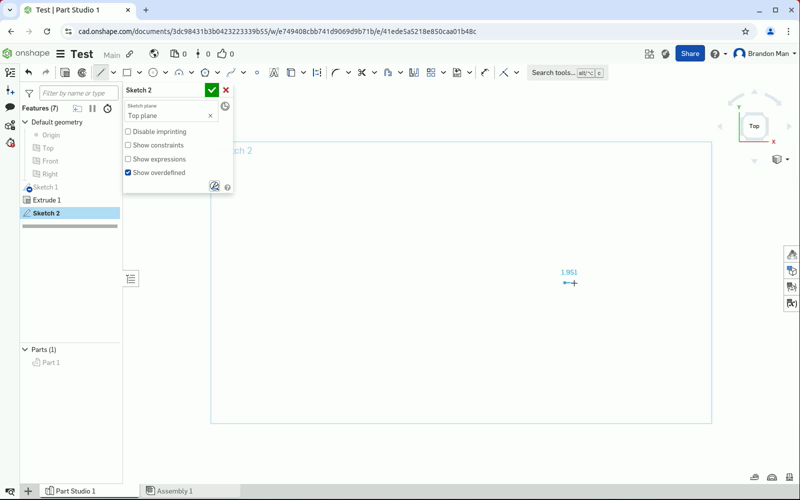
key_up(shift)
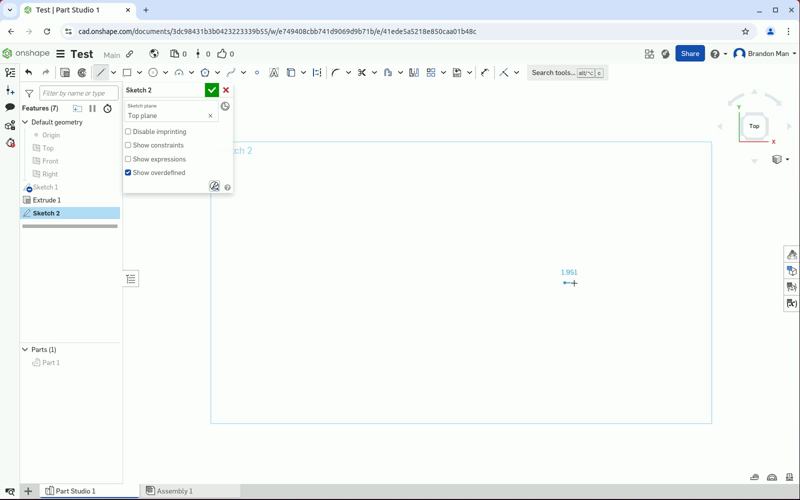
key_down(shift)
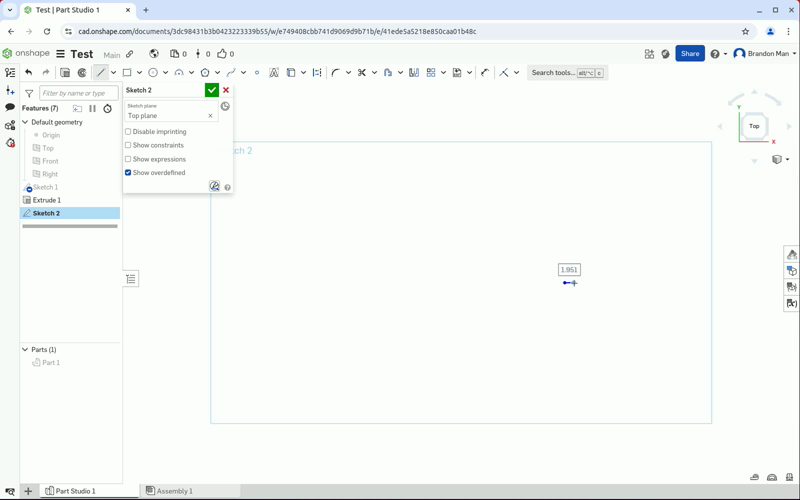
mouse_move(589, 282)
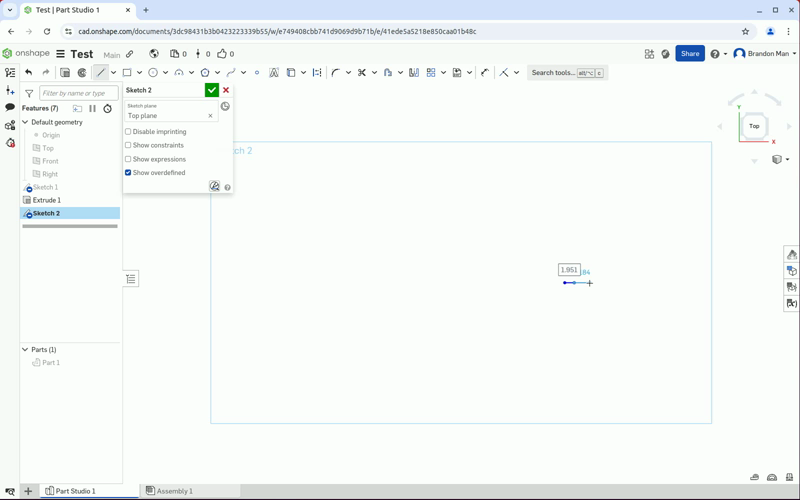
mouse_move(574, 273)
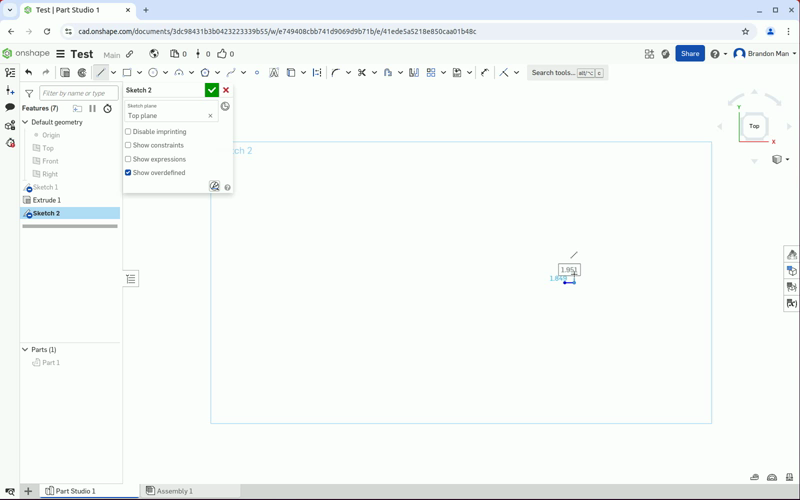
click(574, 273)
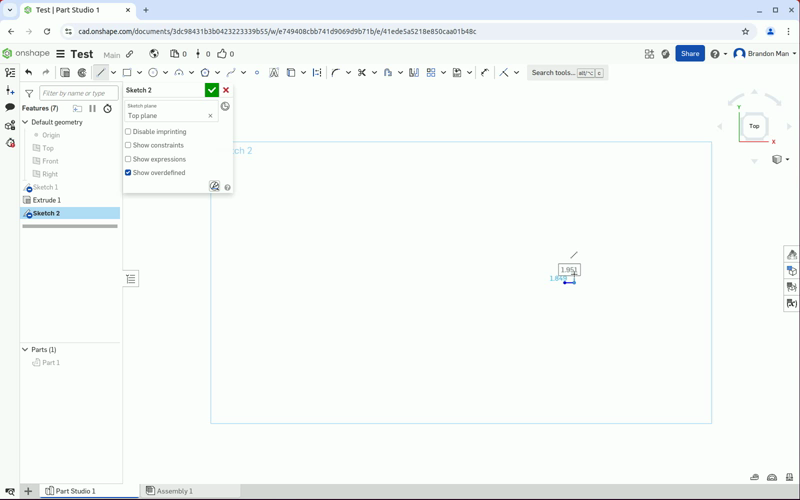
key_up(shift)
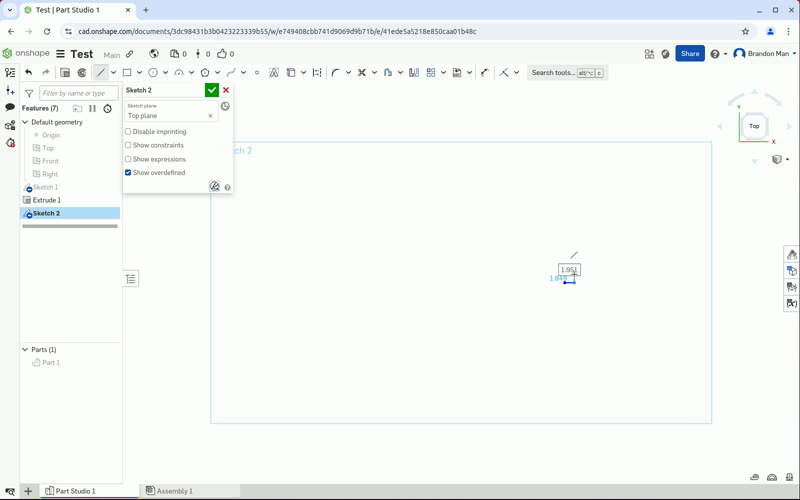
key_down(shift)
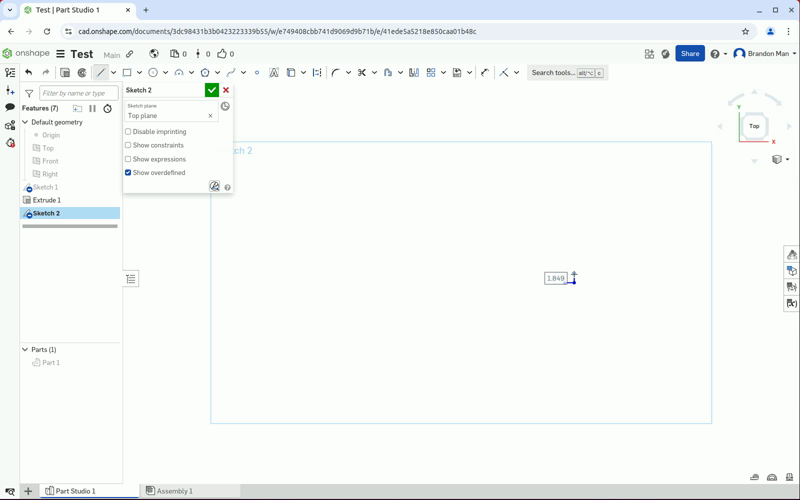
mouse_move(589, 273)
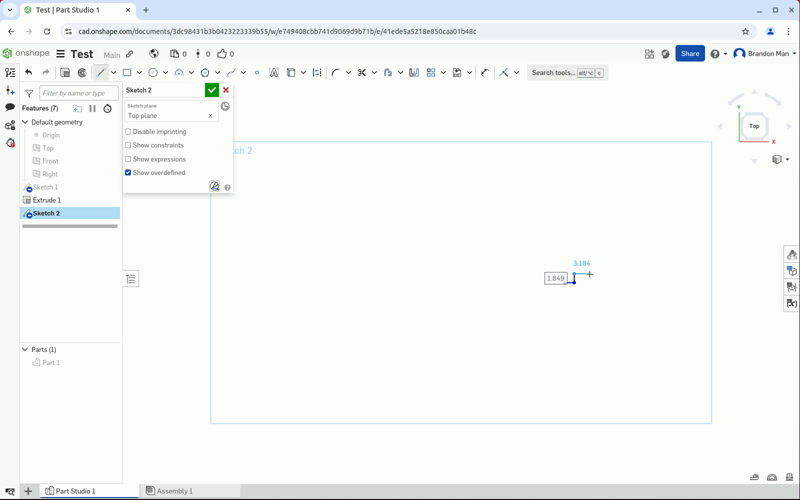
mouse_move(564, 273)
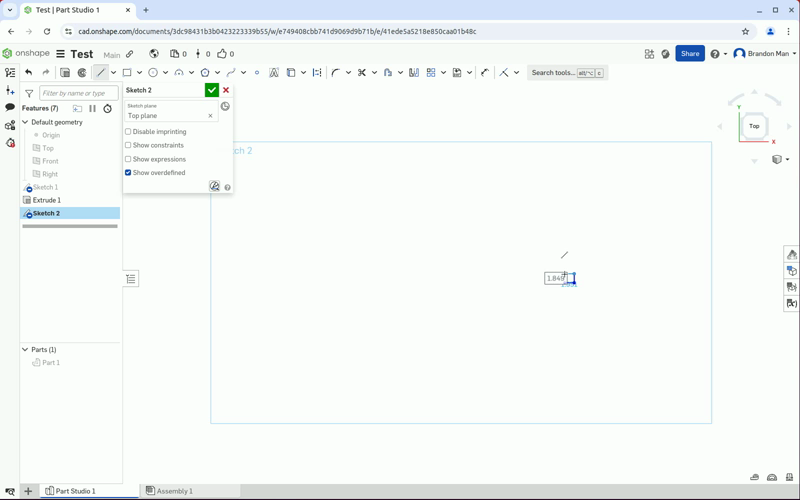
click(564, 273)
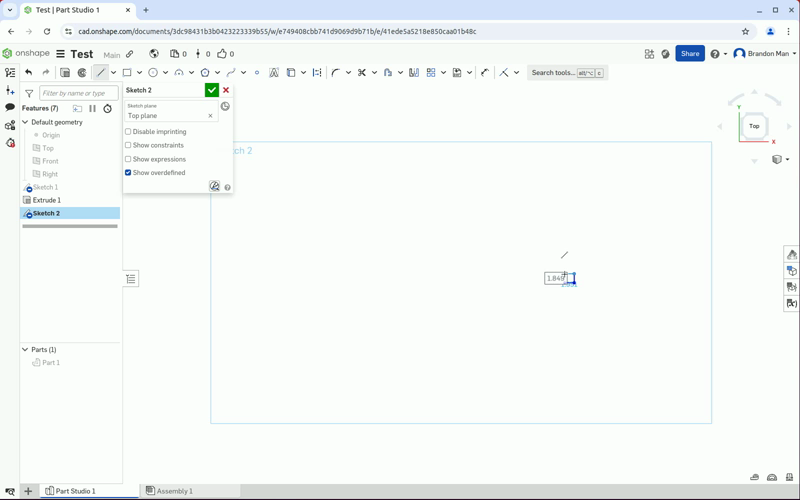
key_up(shift)
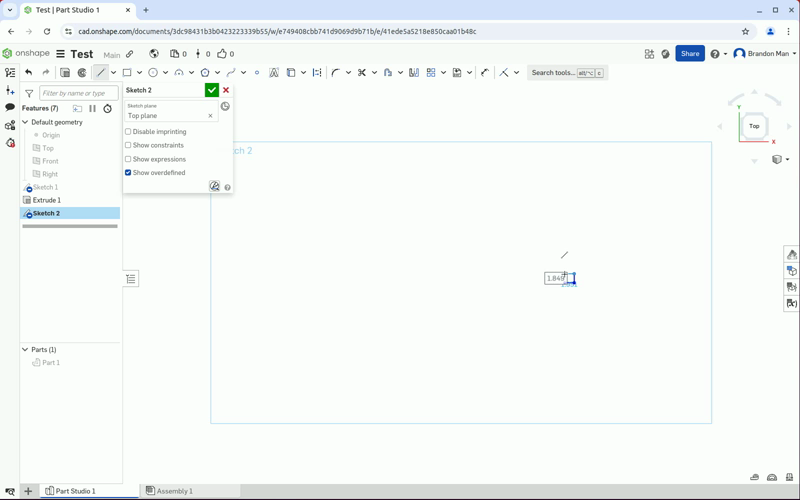
mouse_move(589, 273)
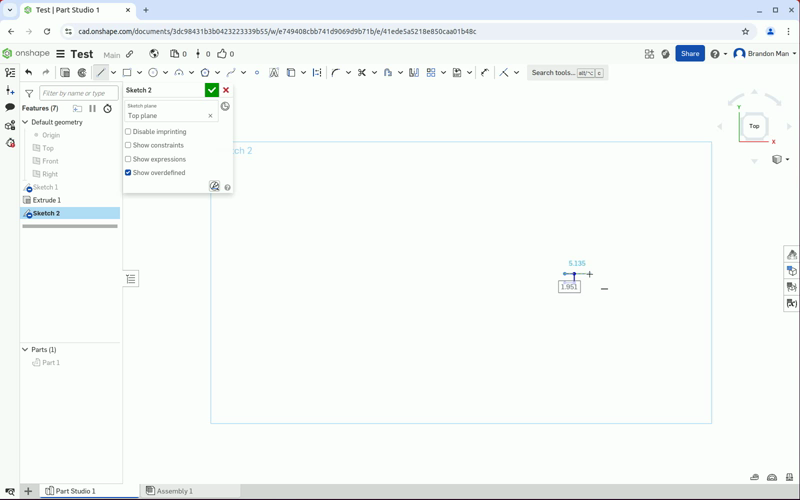
key_down(shift)
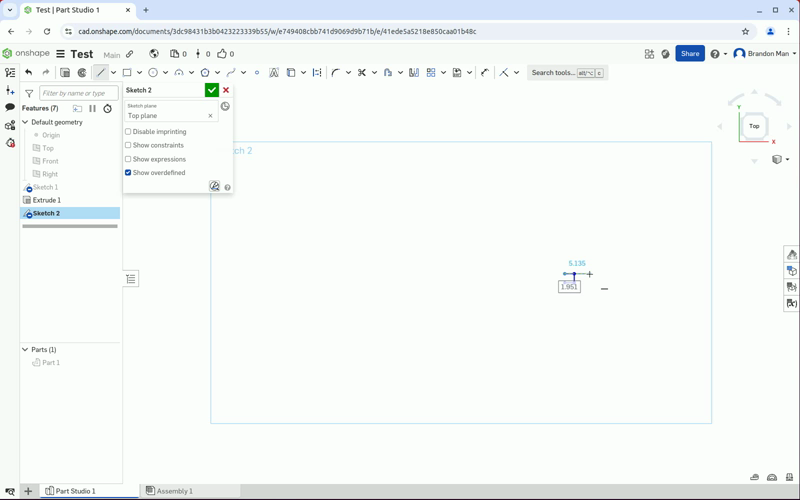
mouse_move(564, 282)
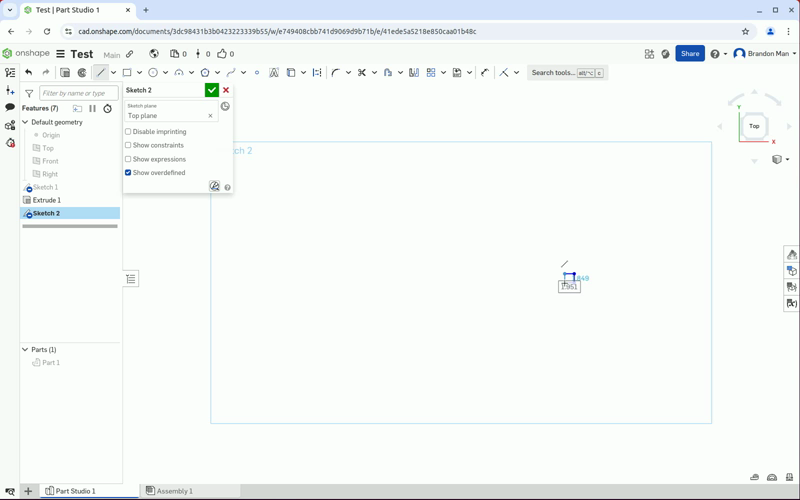
key_up(shift)
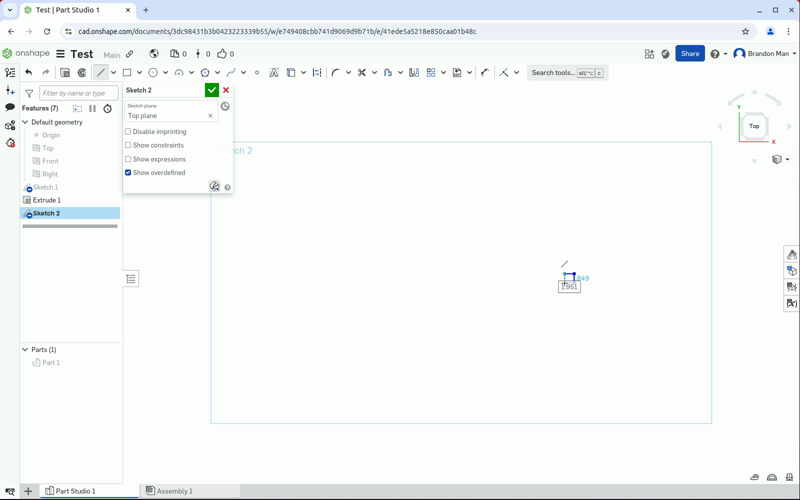
click(564, 282)
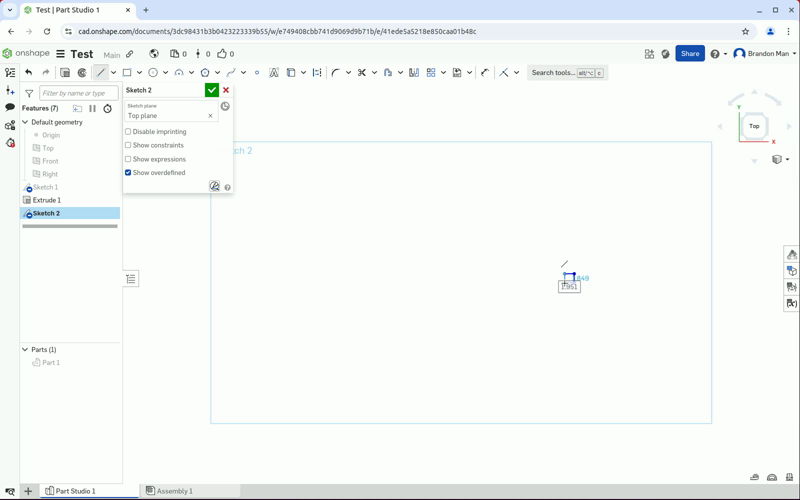
key(esc)
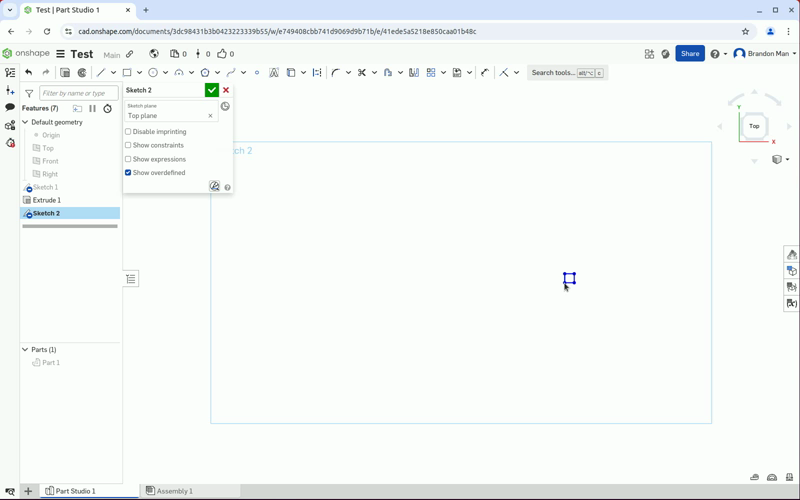
mouse_move(572, 282)
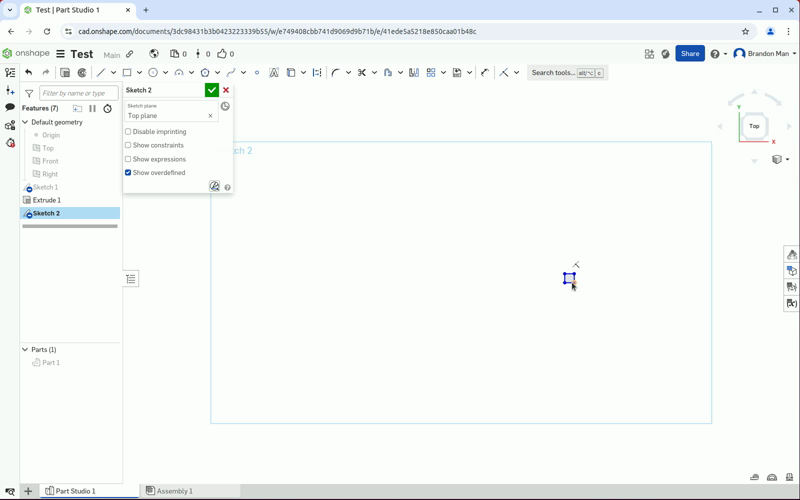
scroll(6)
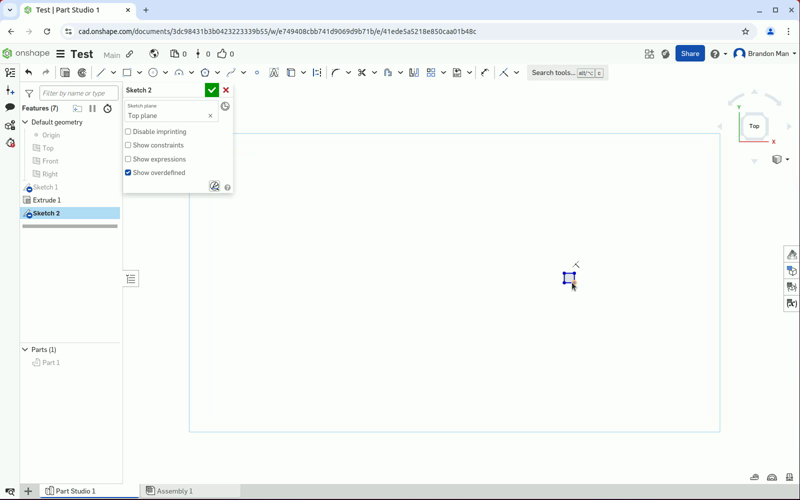
scroll(6)
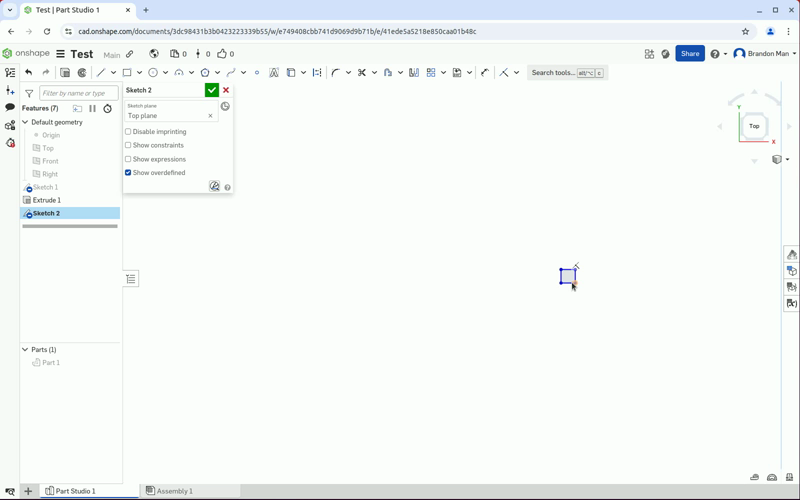
scroll(6)
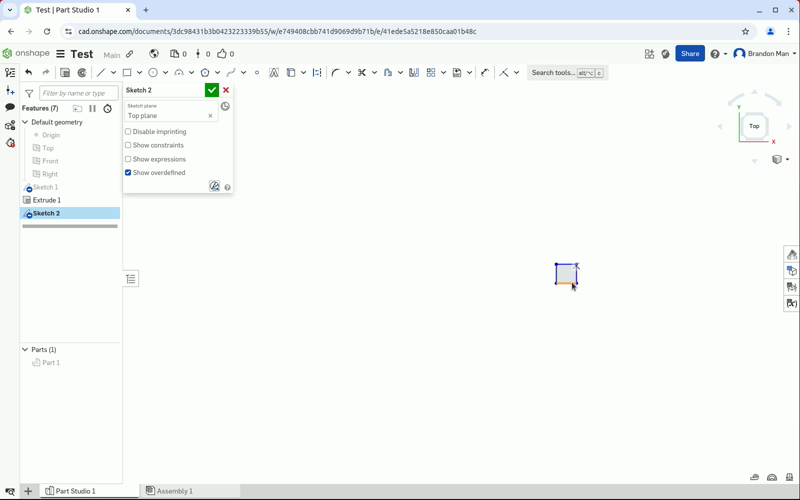
scroll(6)
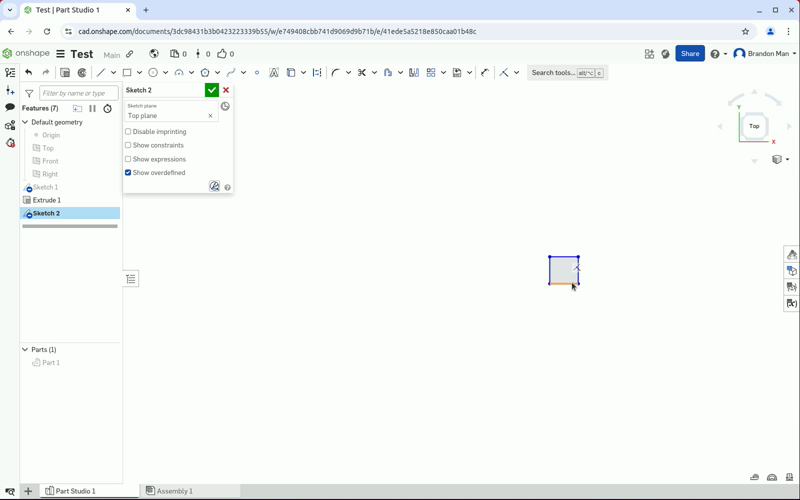
scroll(6)
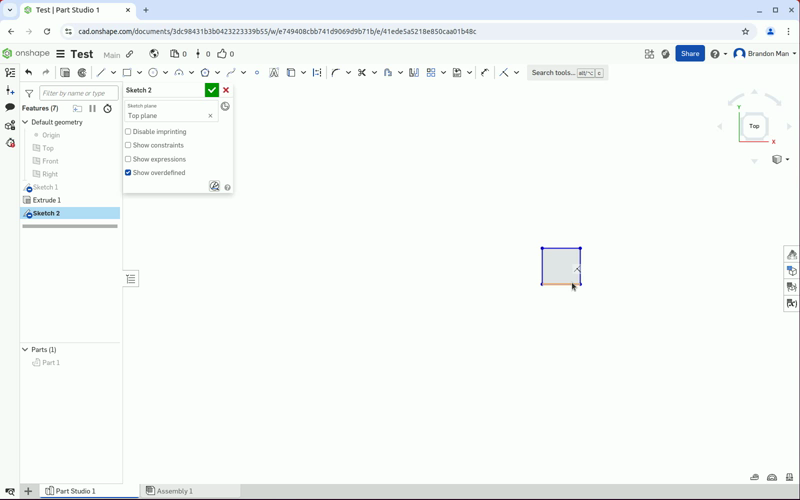
scroll(6)
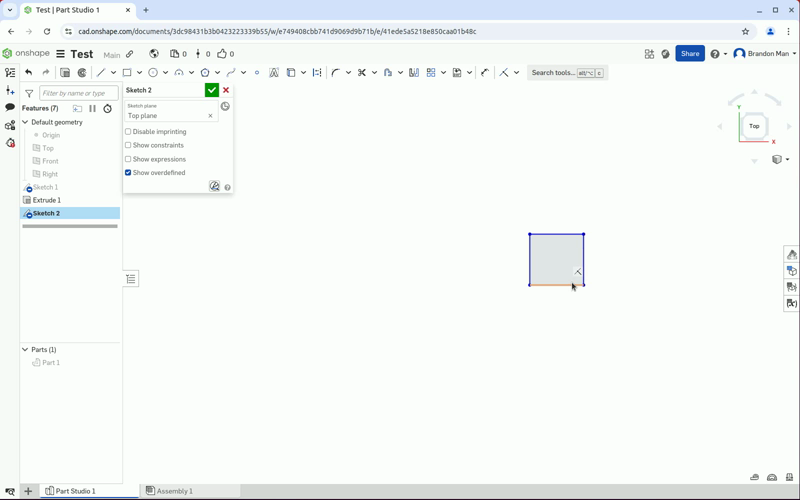
scroll(6)
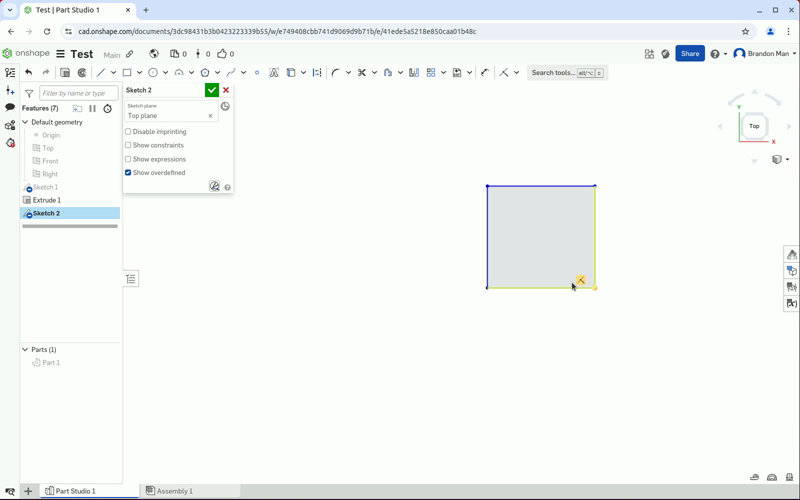
click(572, 282)
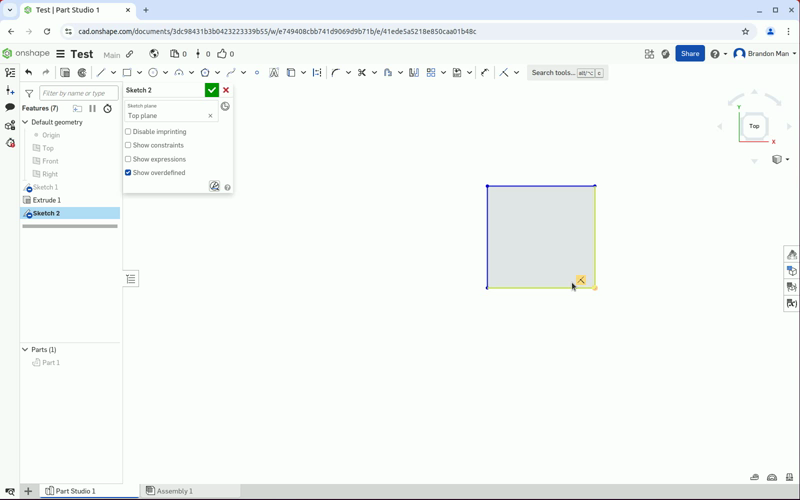
scroll(-6)
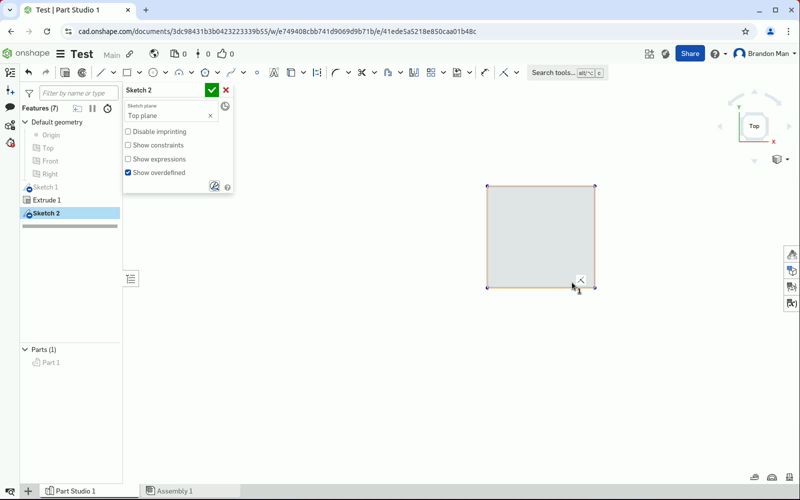
scroll(-6)
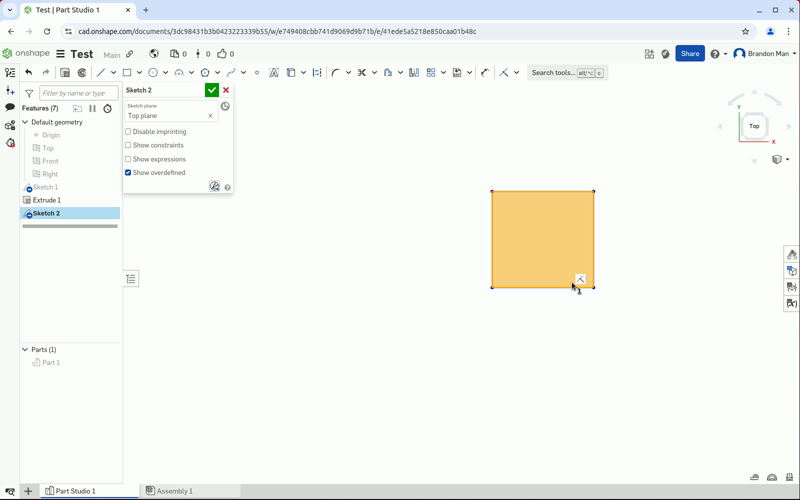
scroll(-6)
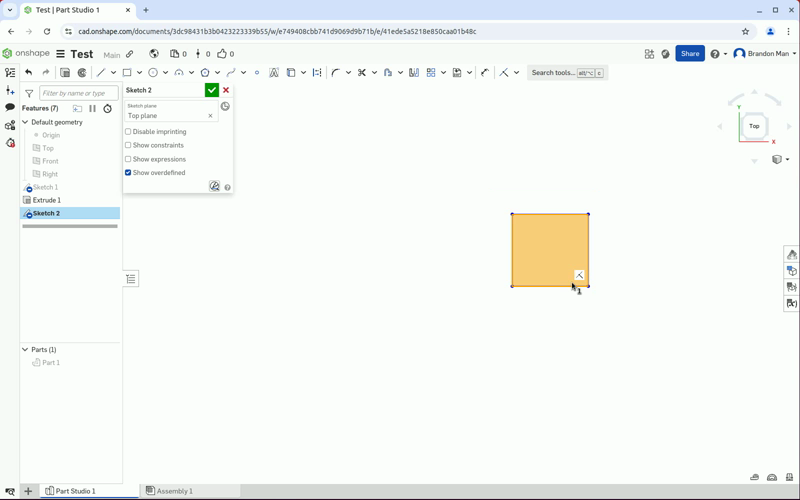
scroll(-6)
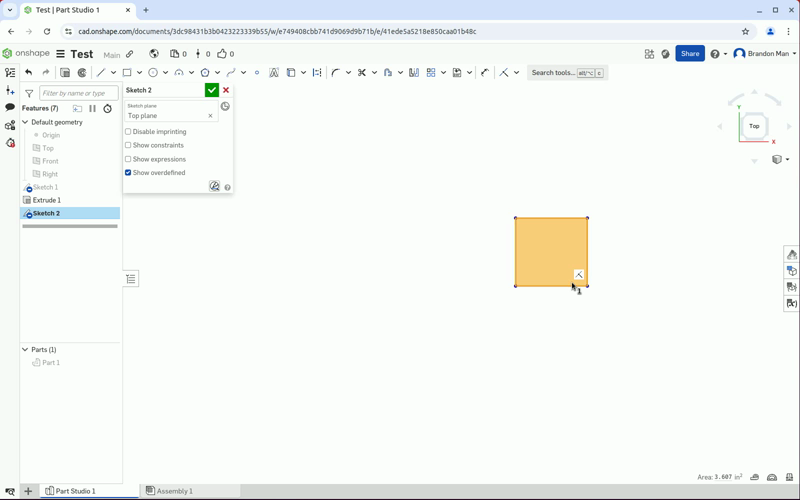
scroll(-6)
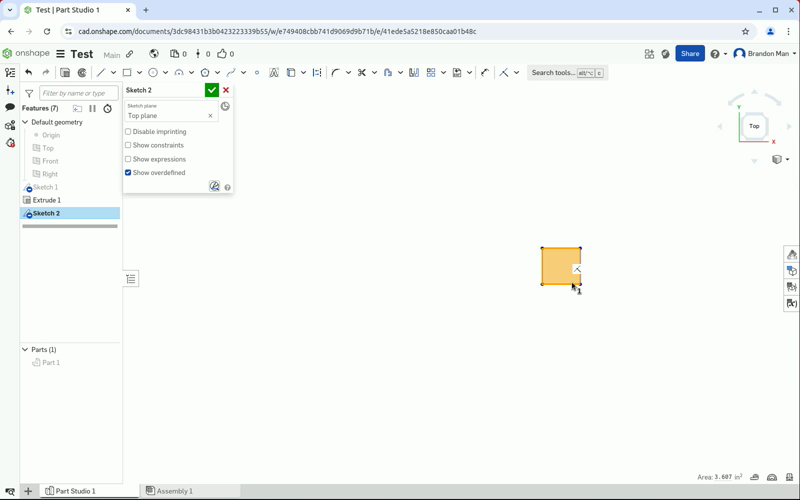
scroll(-6)
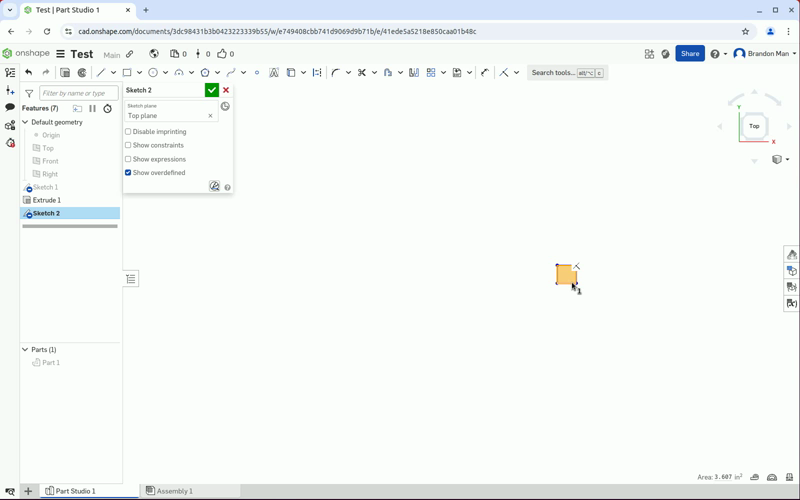
scroll(-6)
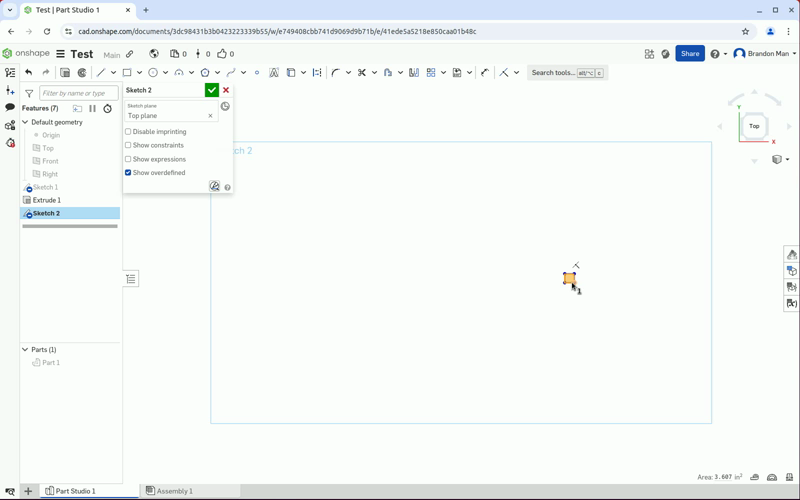
mouse_move(73, 352)
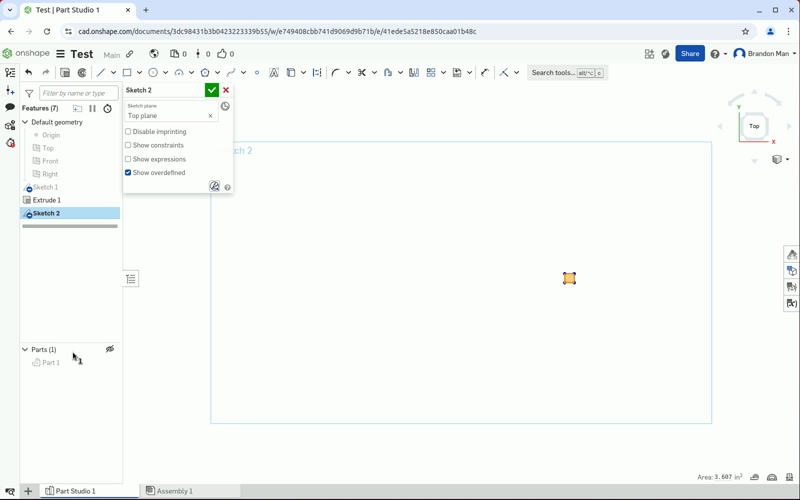
key(shift+y)
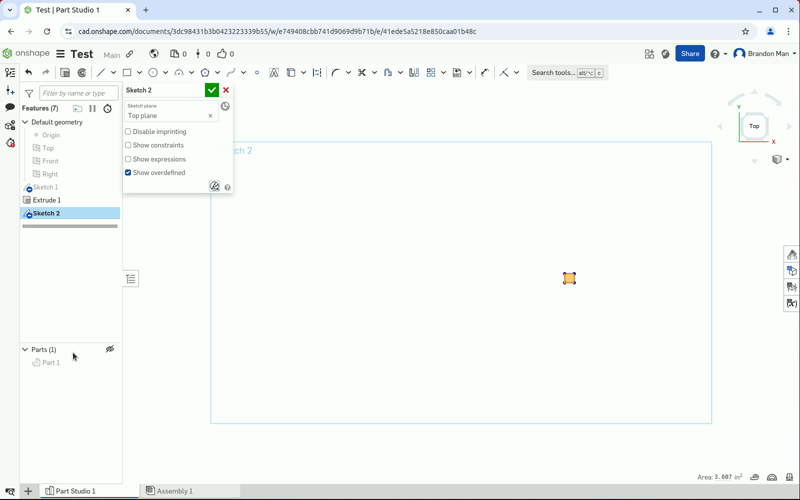
key(shift+e)
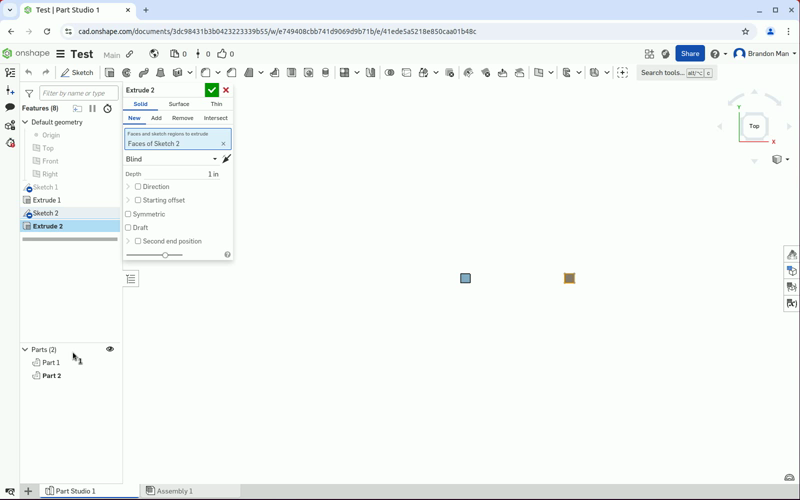
mouse_move(143, 106)
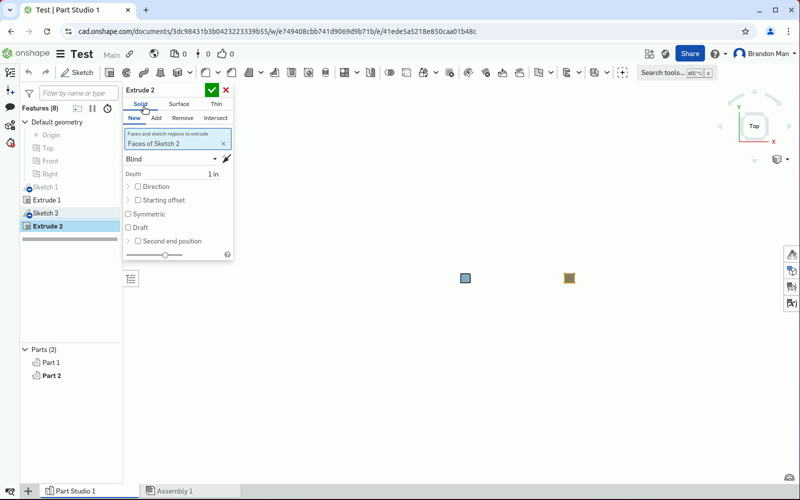
click(143, 106)
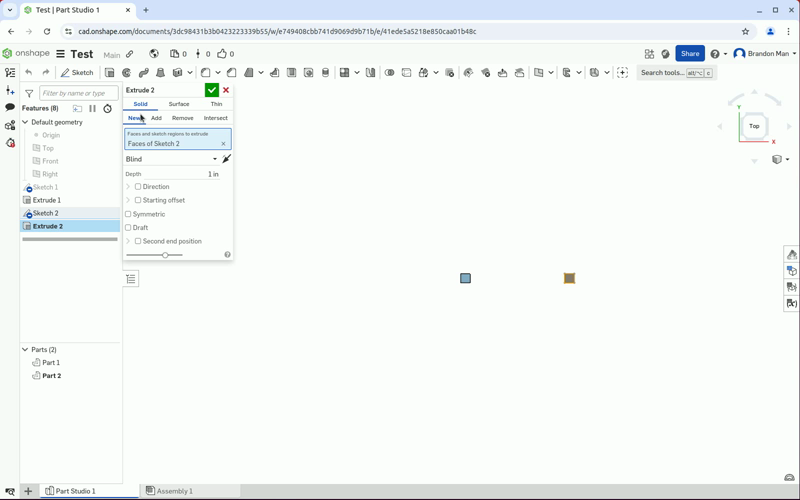
mouse_move(137, 120)
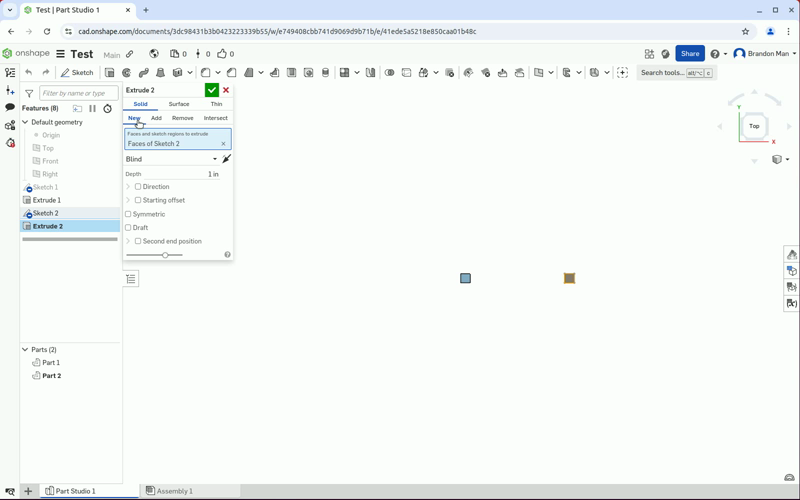
click(137, 120)
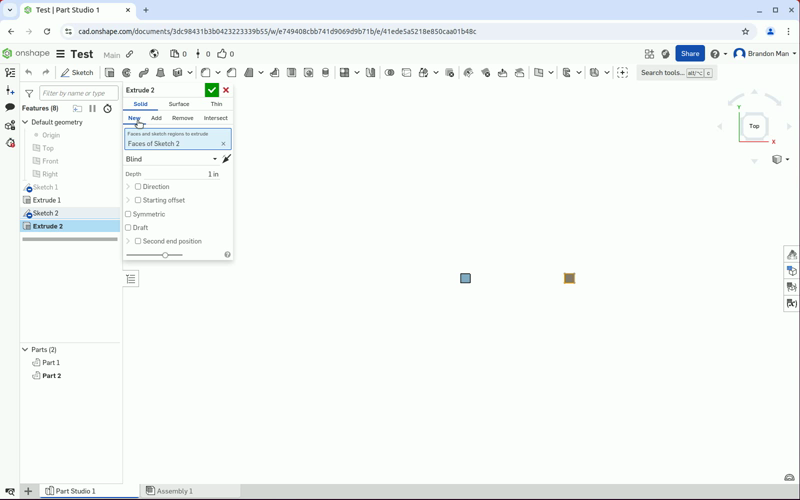
key(tab, 4)
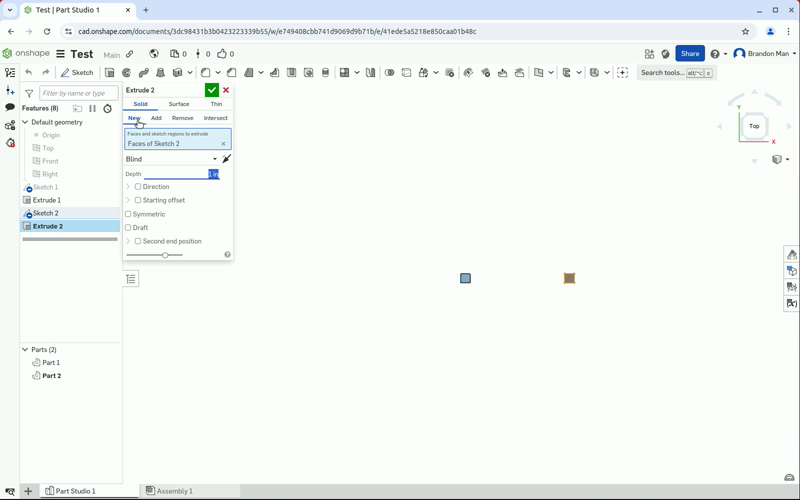
text(-0.241)
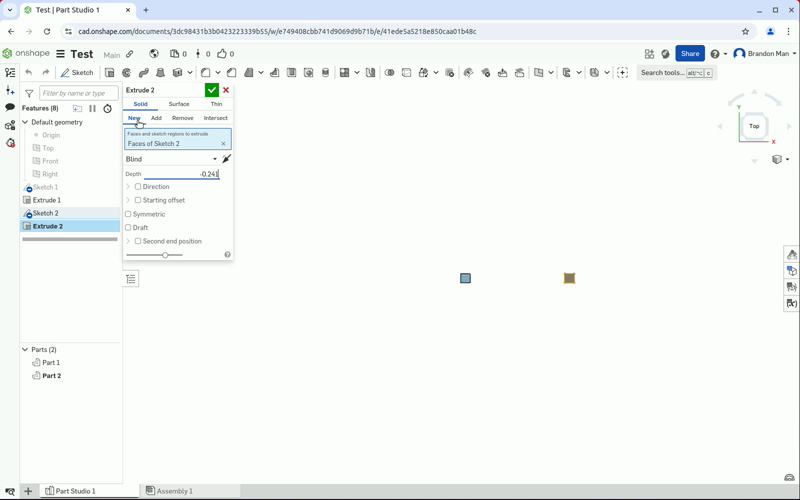
key(enter)
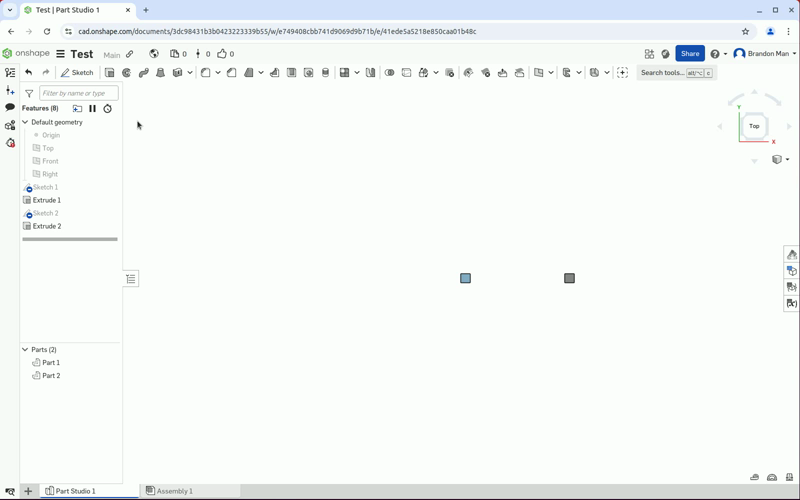
key(shift+h)
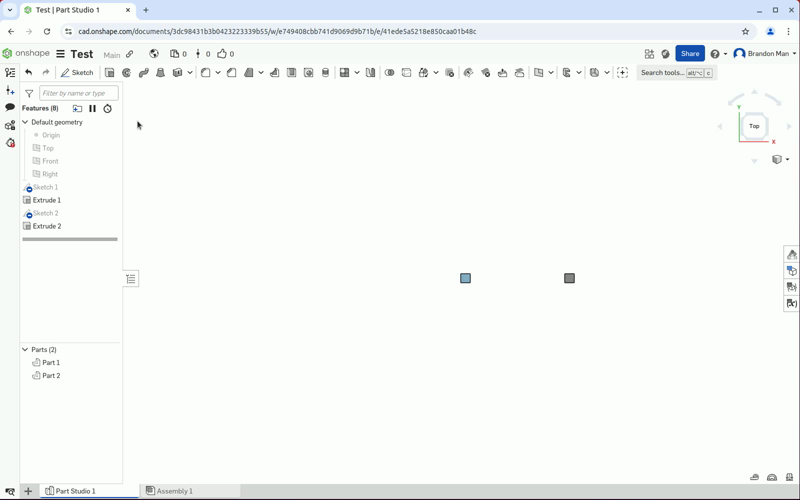
key(shift+h)
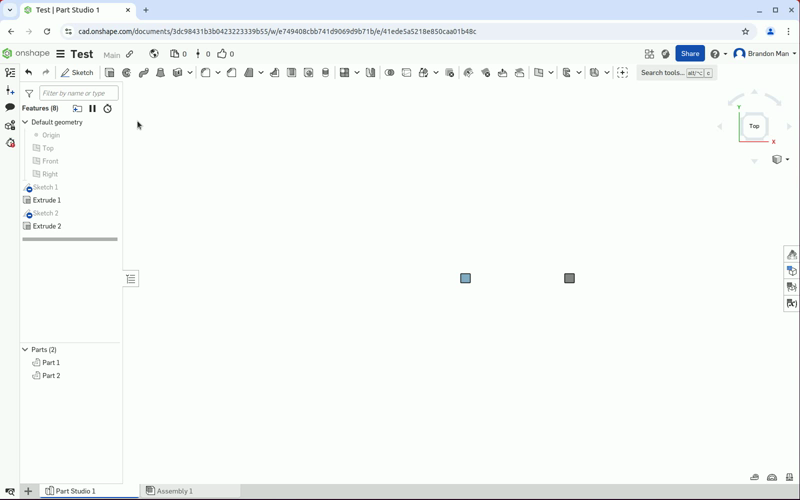
mouse_move(73, 189)
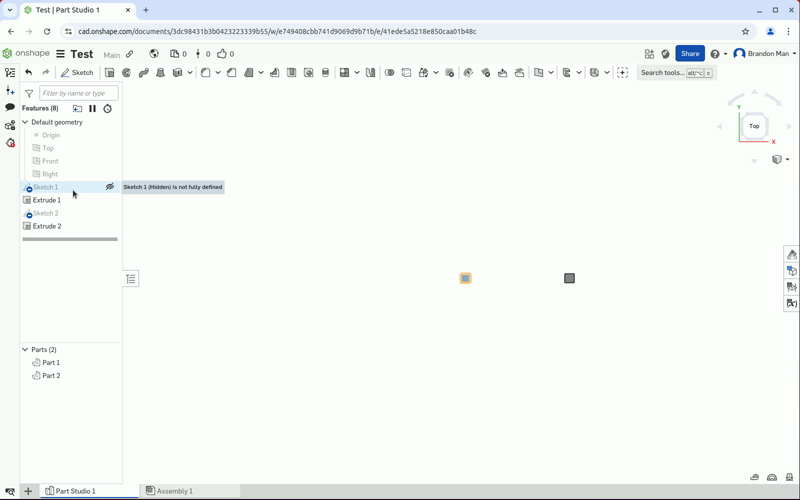
click(73, 189)
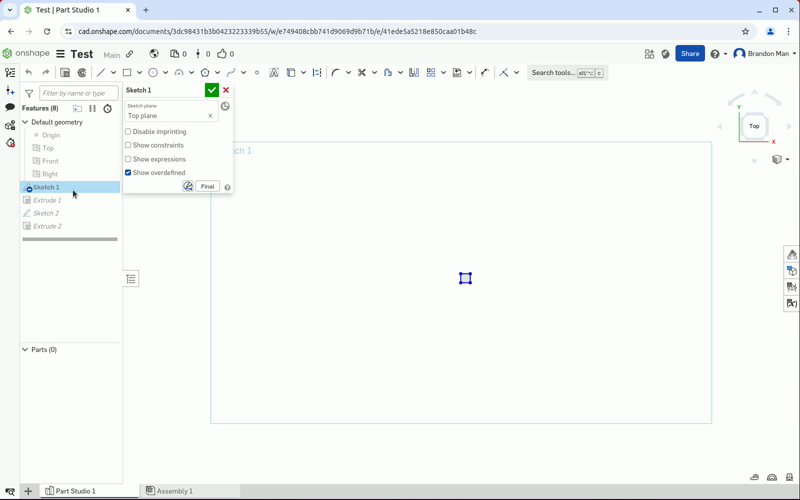
mouse_move(229, 92)
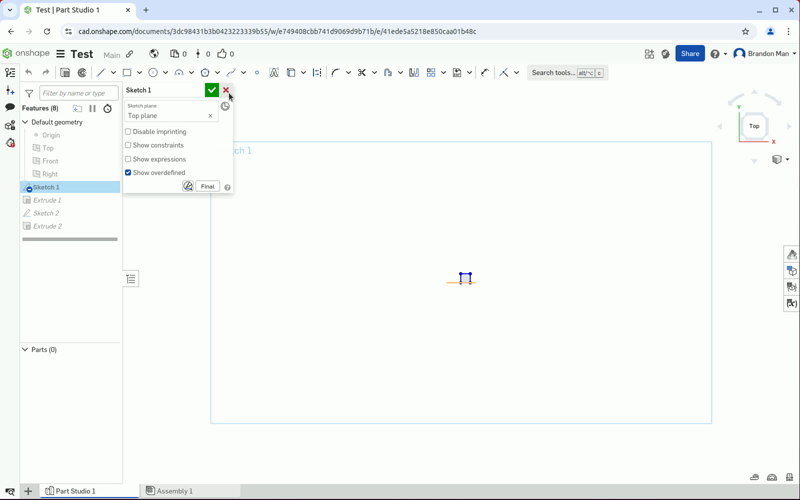
click(229, 92)
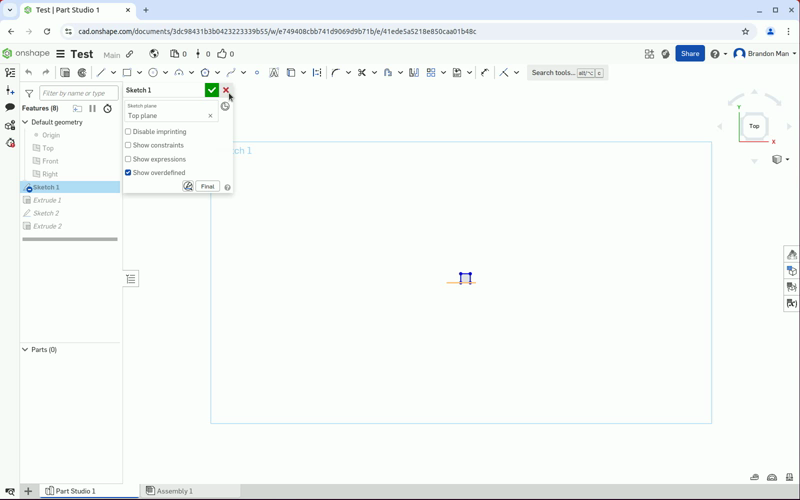
key(shift+s)
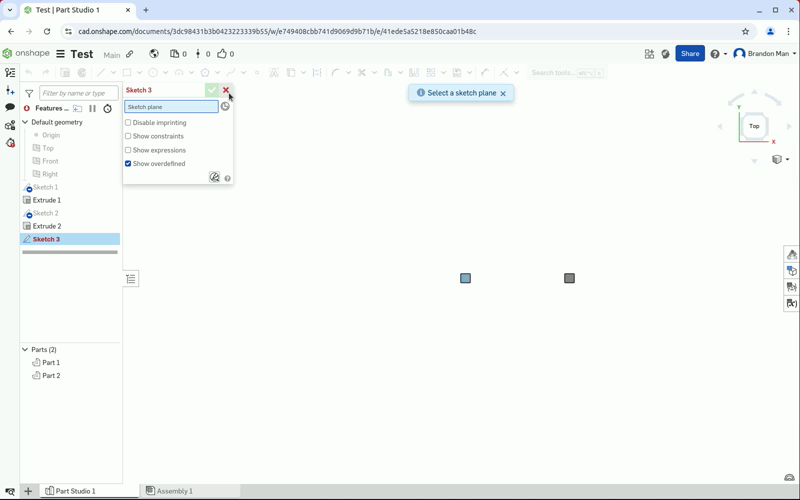
mouse_move(73, 150)
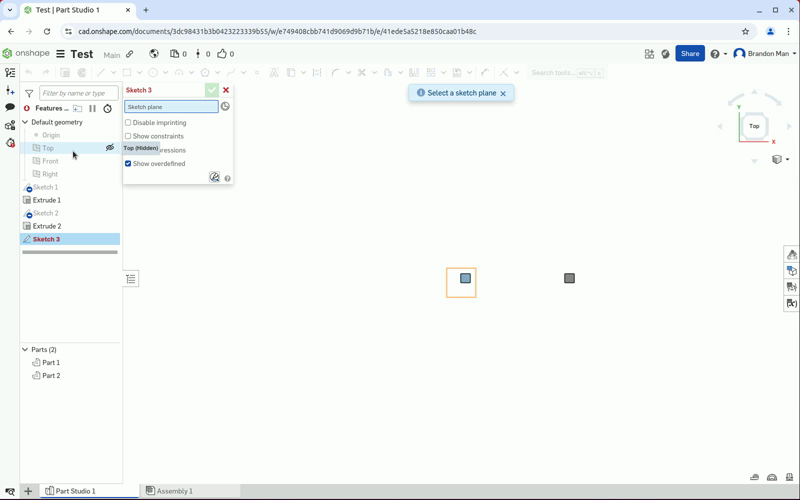
click(73, 150)
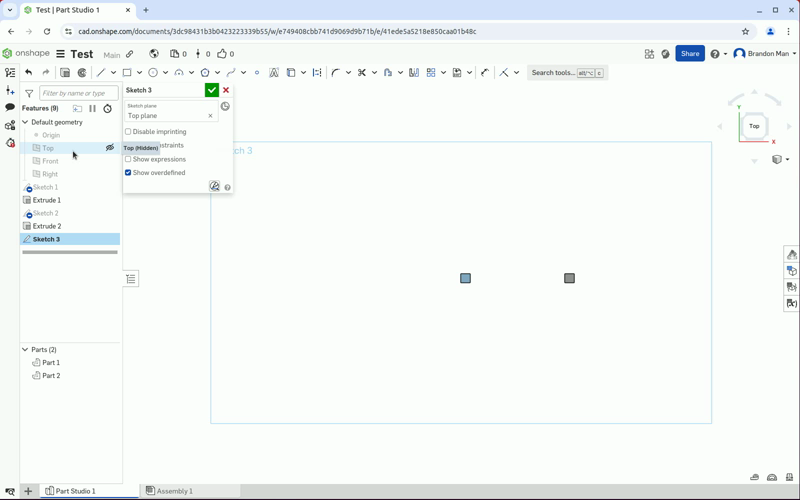
mouse_move(73, 352)
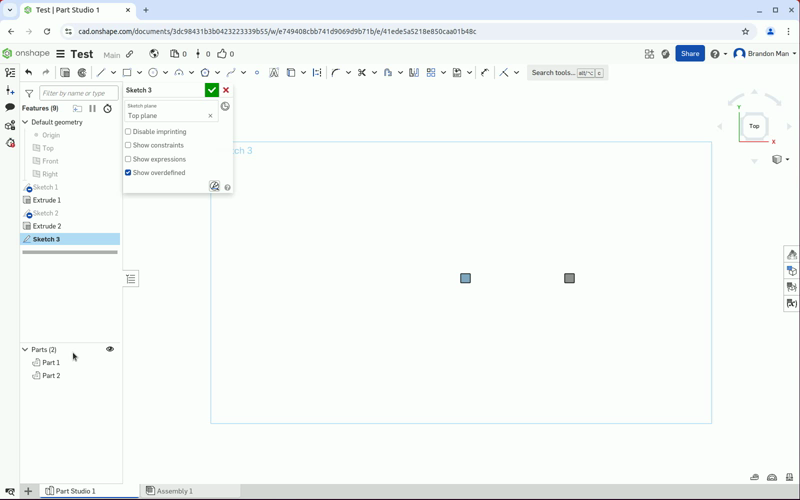
key(y)
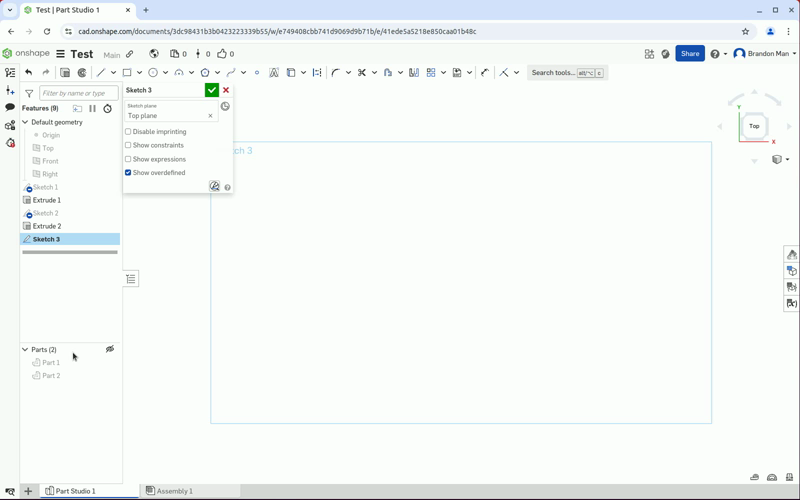
key(l)
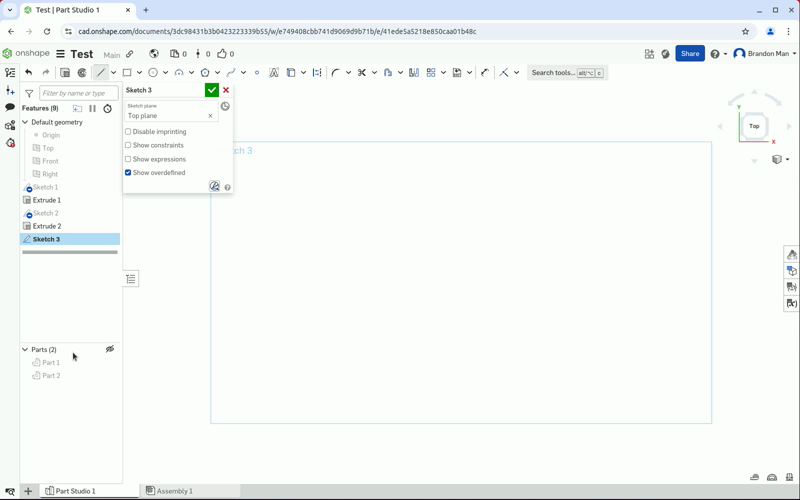
key_down(shift)
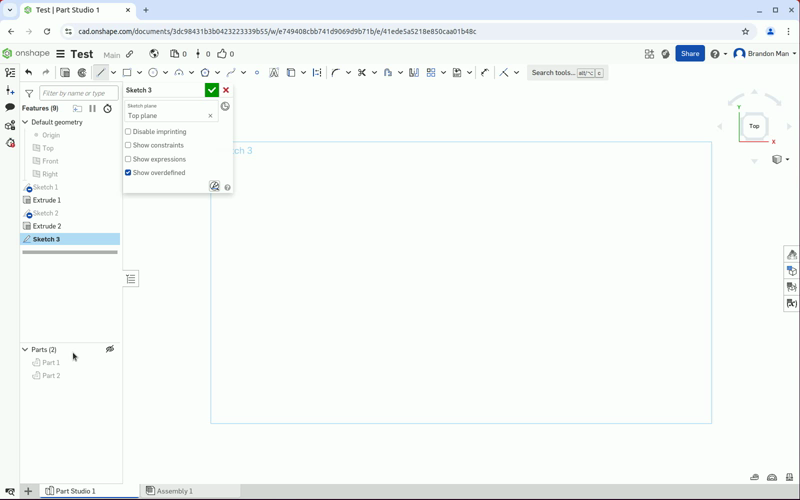
mouse_move(564, 209)
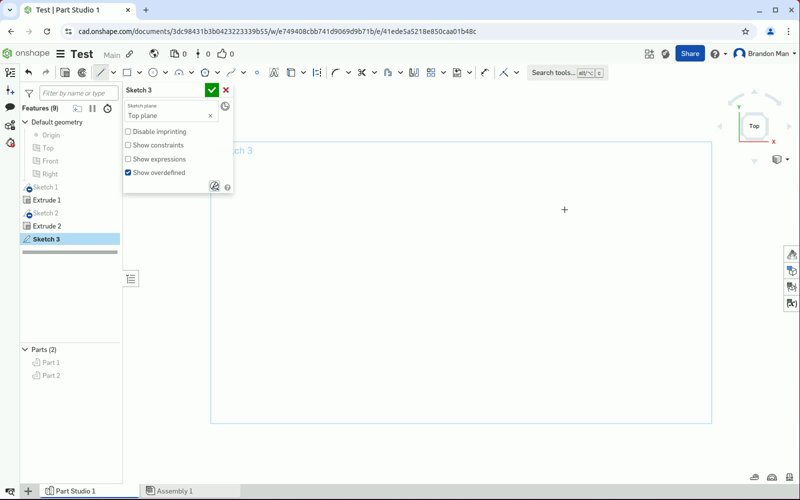
click(564, 209)
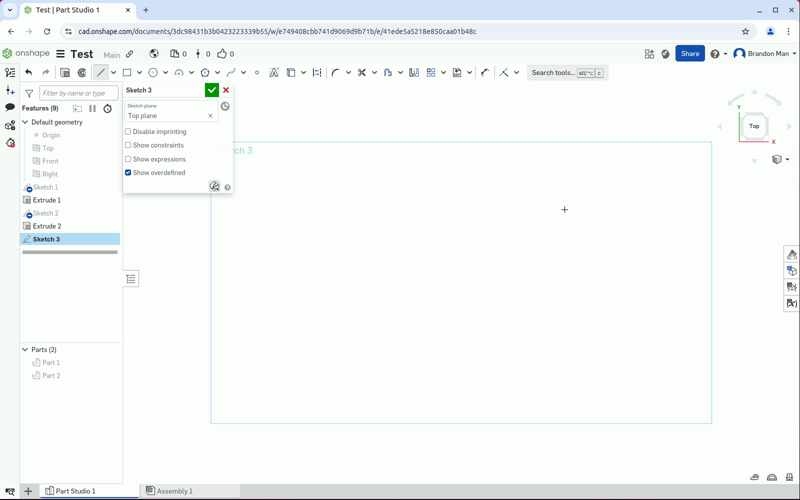
key_up(shift)
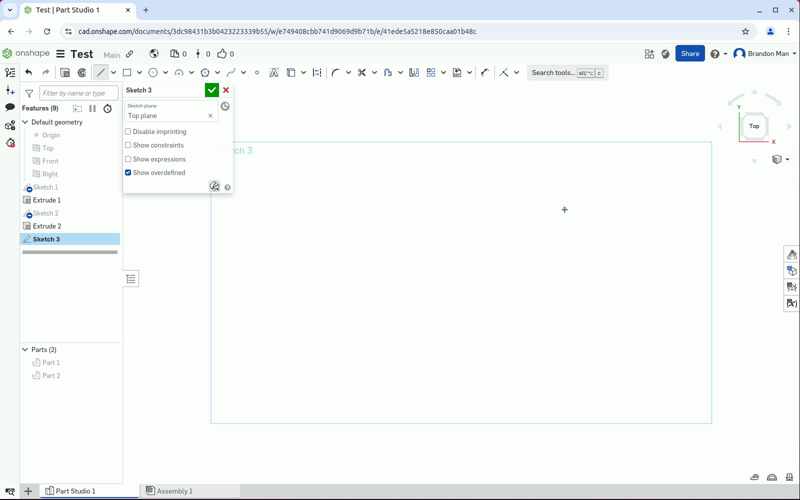
key_down(shift)
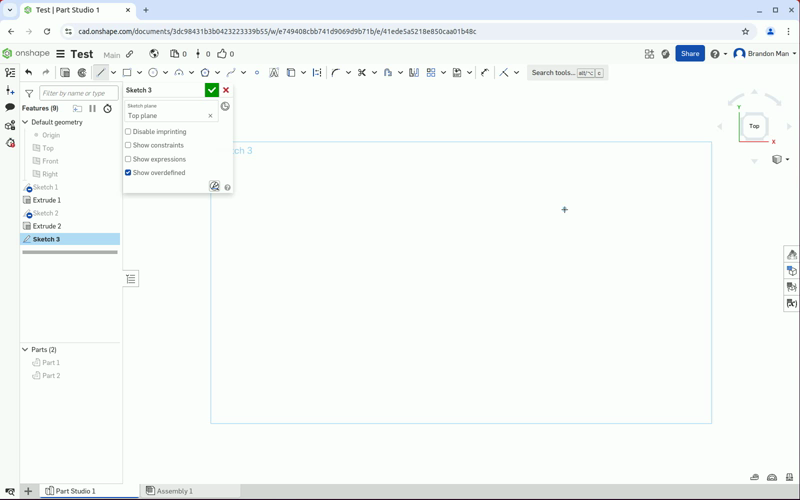
mouse_move(589, 209)
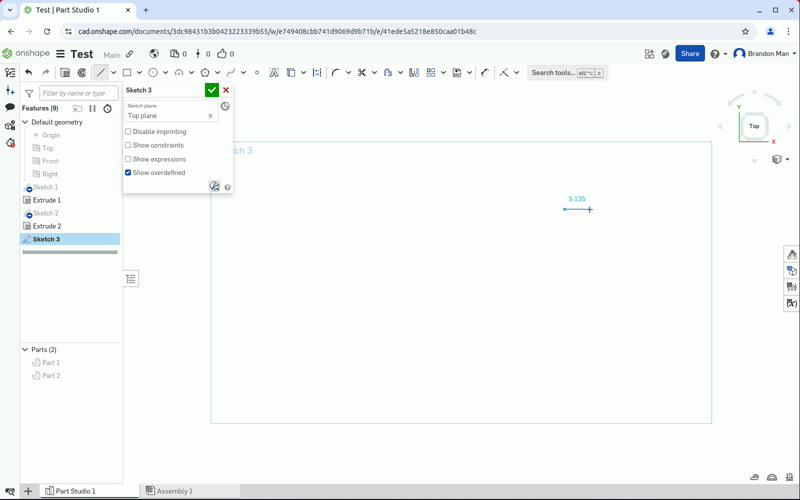
mouse_move(574, 209)
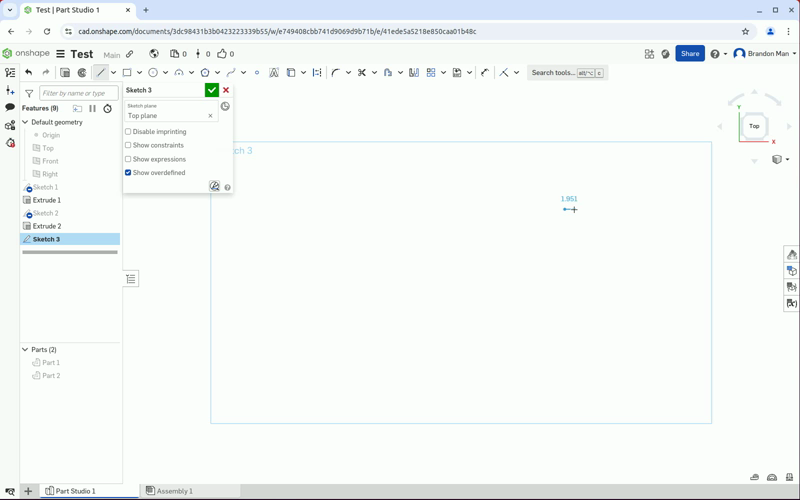
click(574, 209)
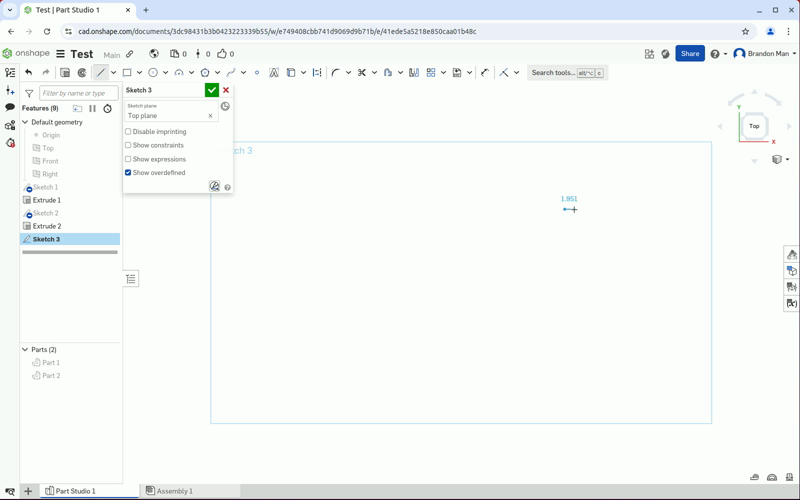
key_up(shift)
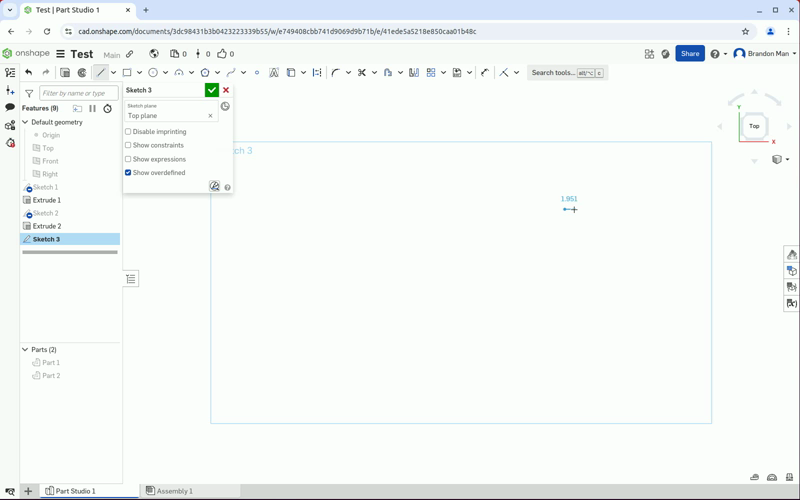
key_down(shift)
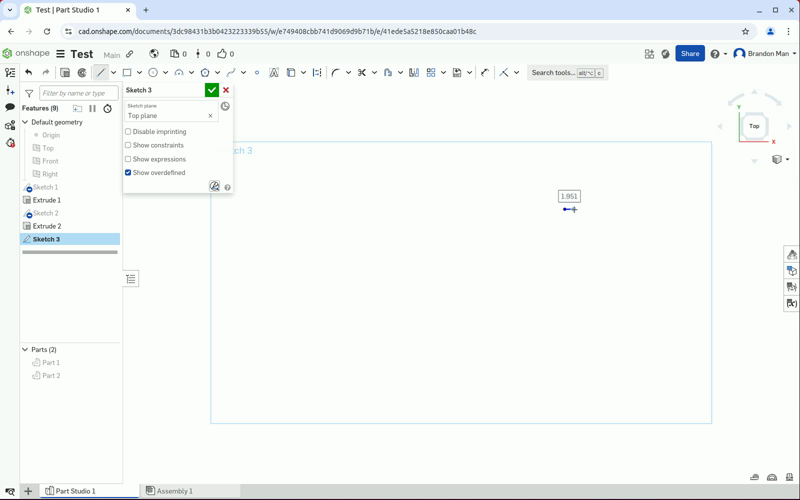
mouse_move(589, 209)
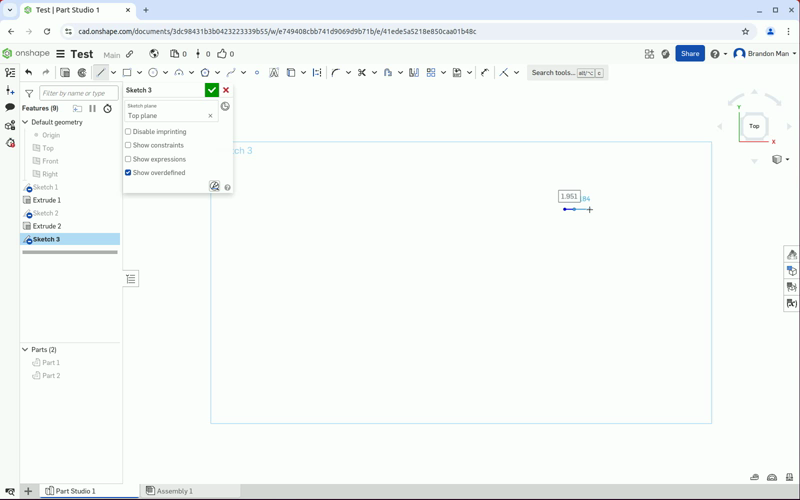
mouse_move(574, 199)
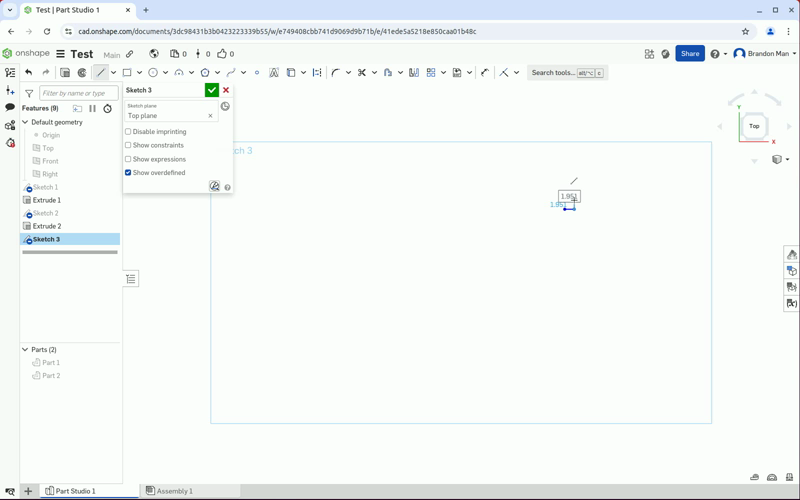
click(574, 199)
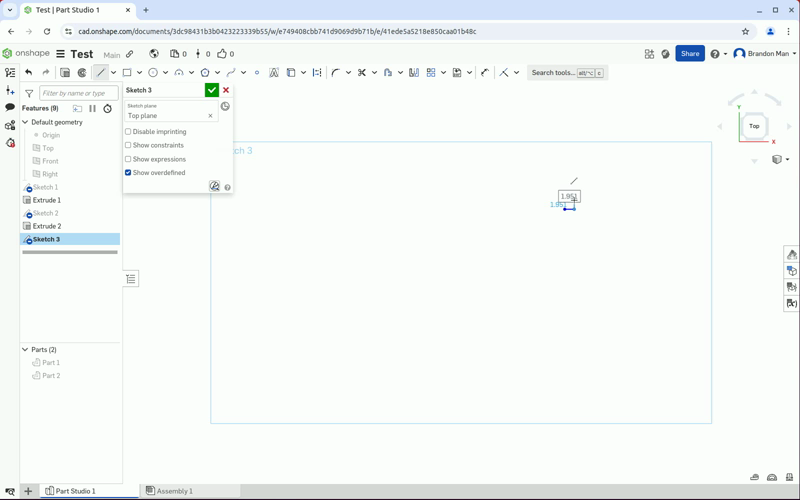
key_up(shift)
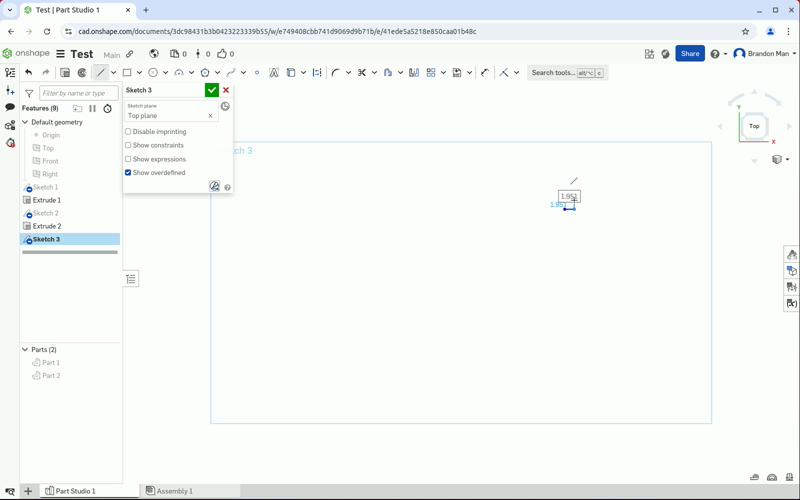
key_down(shift)
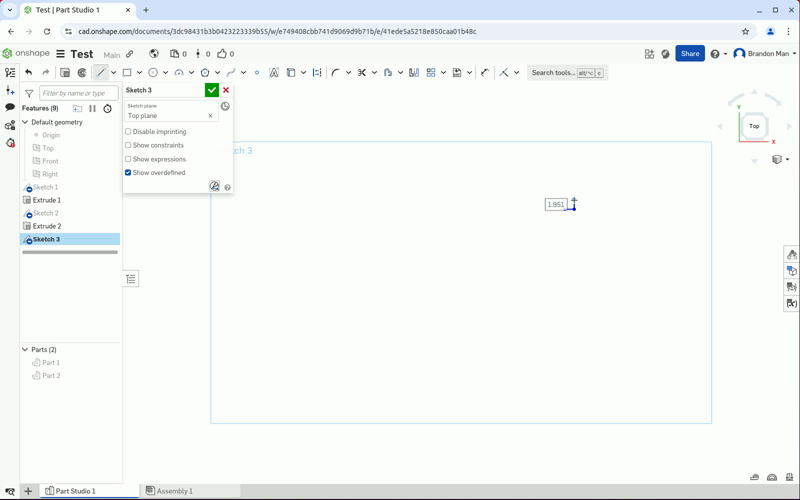
mouse_move(589, 199)
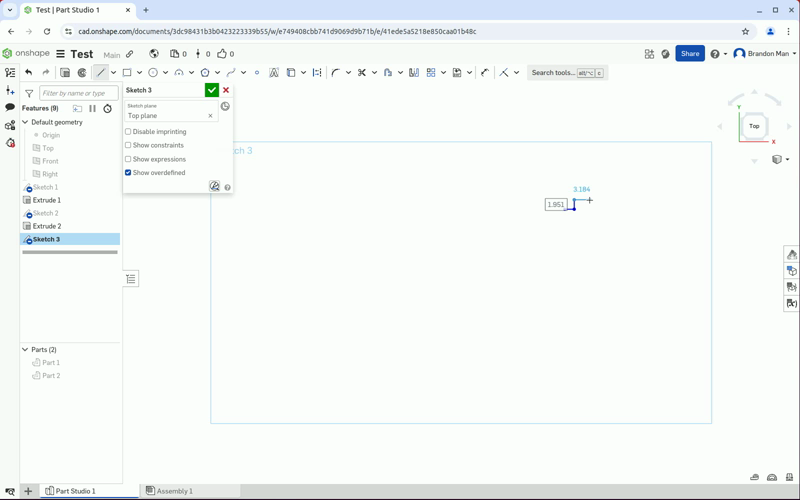
mouse_move(564, 199)
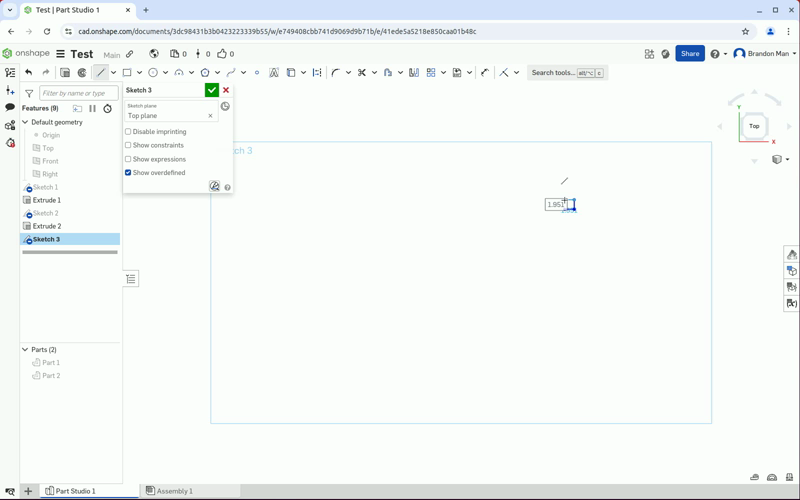
click(564, 199)
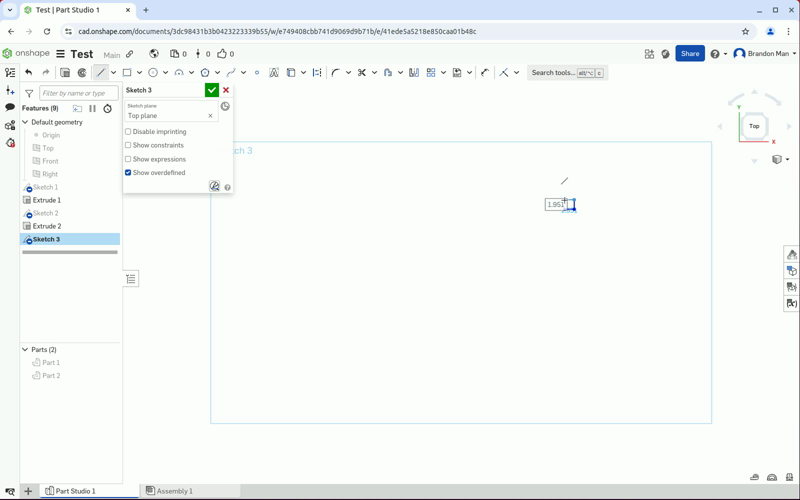
key_up(shift)
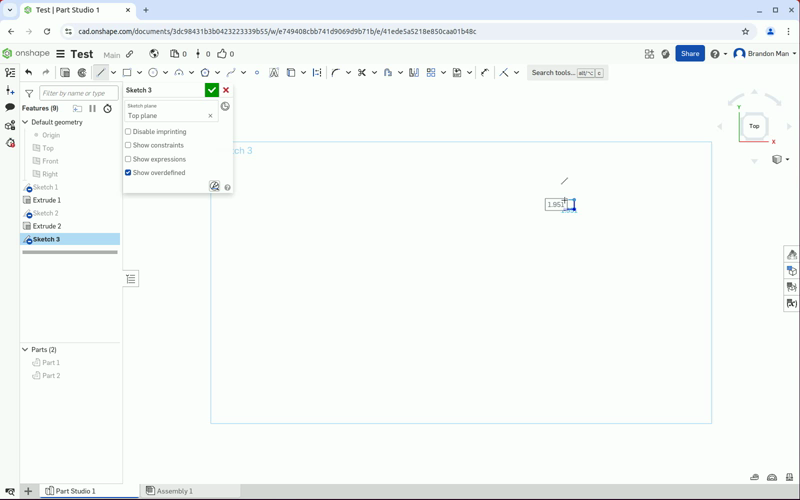
mouse_move(589, 199)
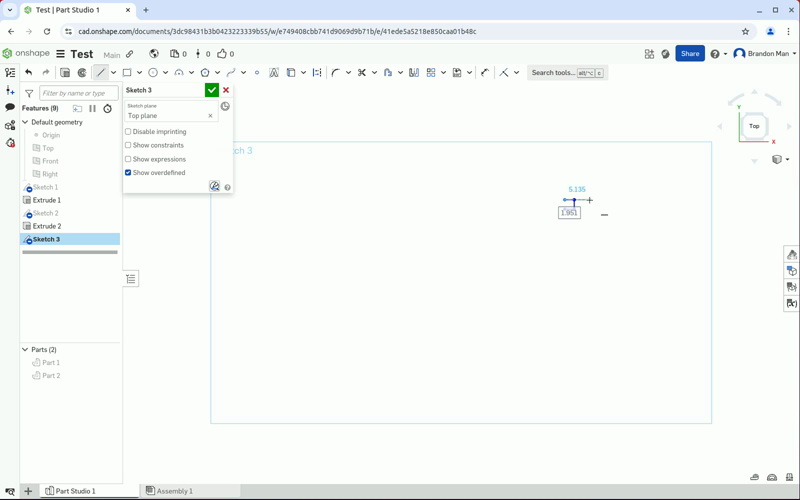
key_down(shift)
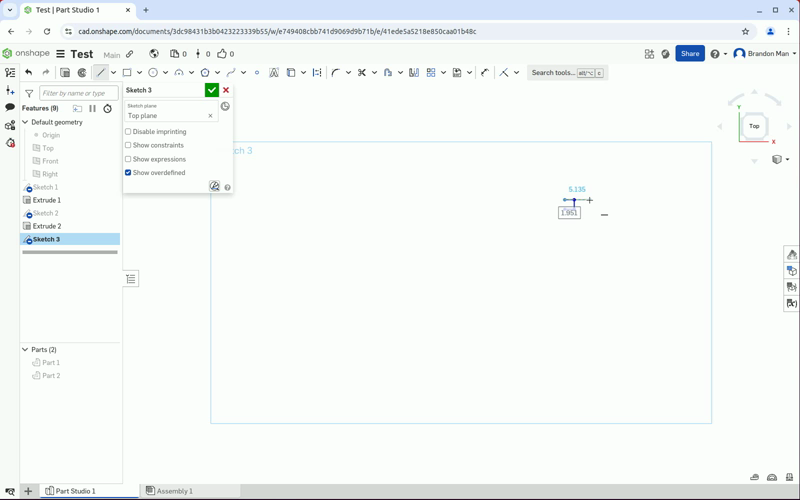
mouse_move(564, 209)
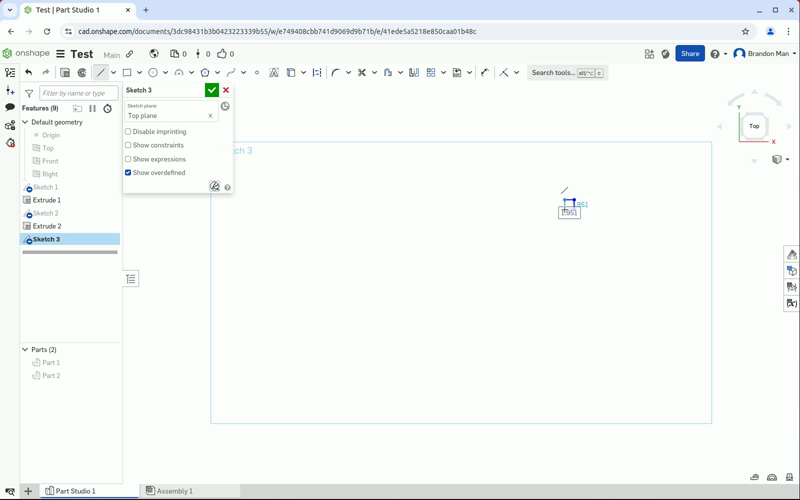
key_up(shift)
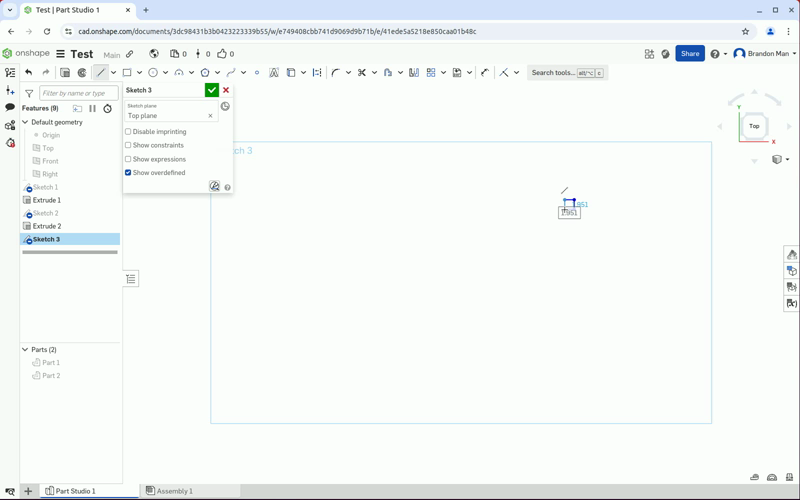
click(564, 209)
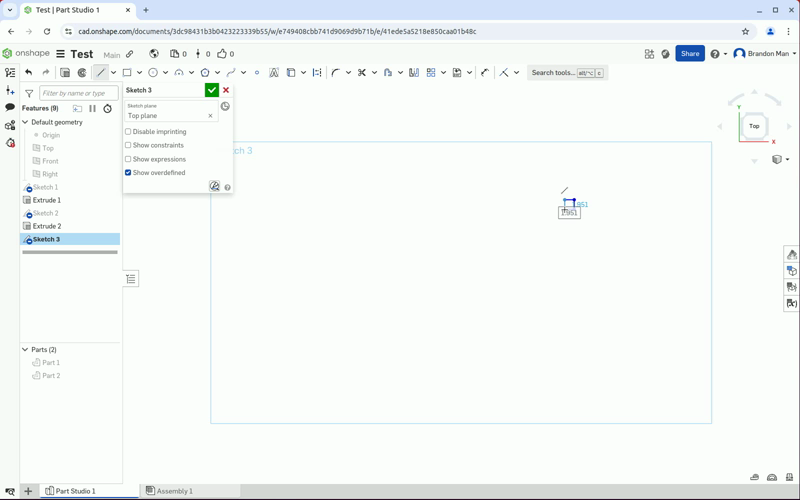
key(esc)
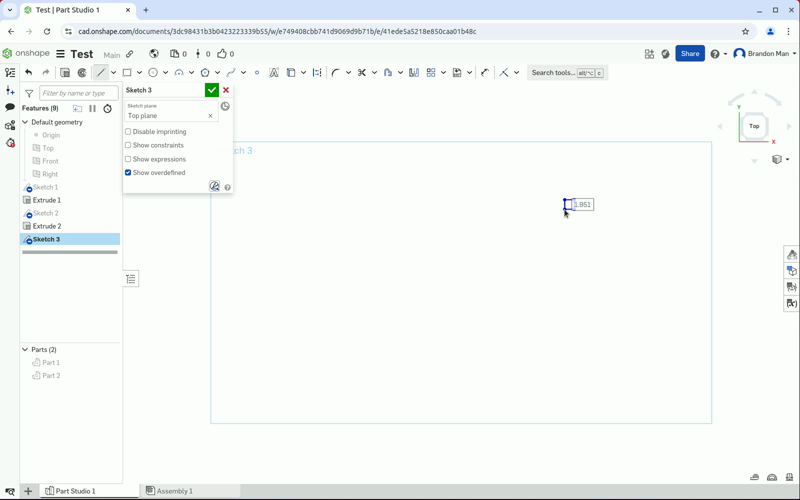
mouse_move(566, 206)
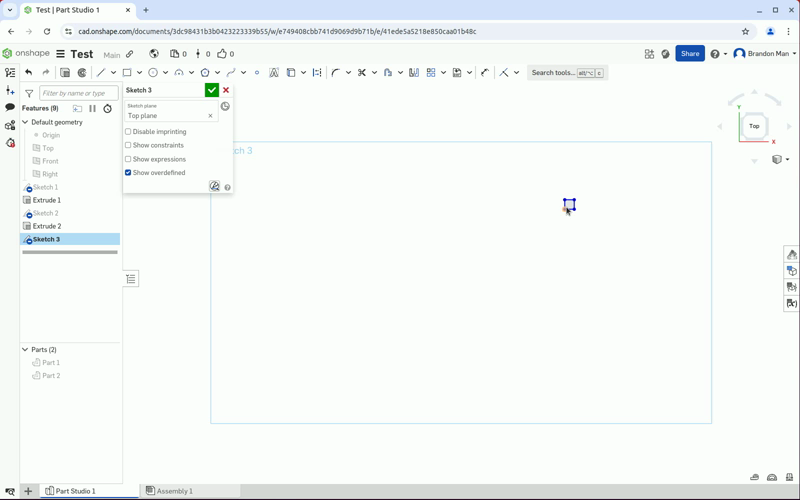
scroll(6)
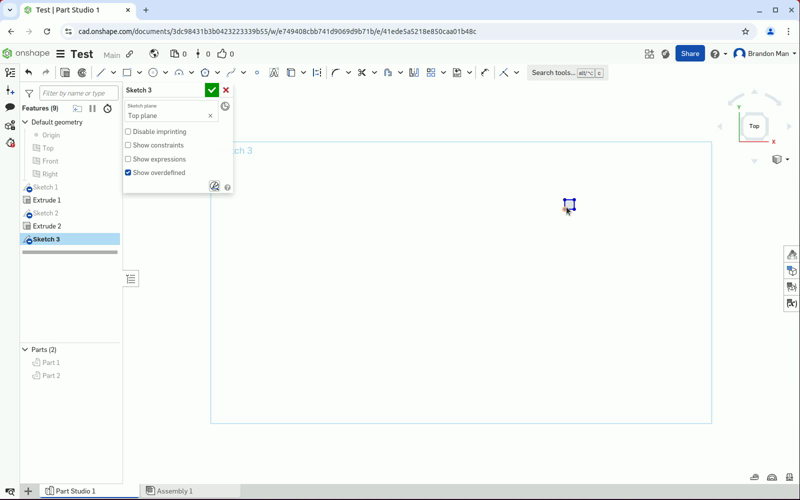
scroll(6)
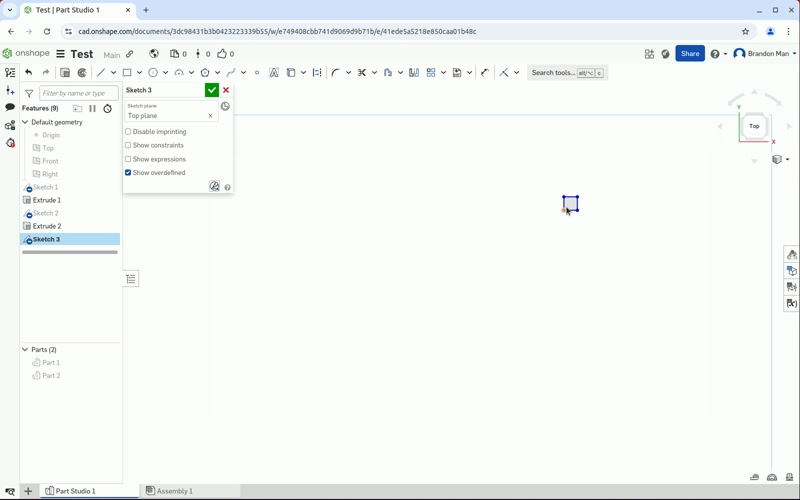
scroll(6)
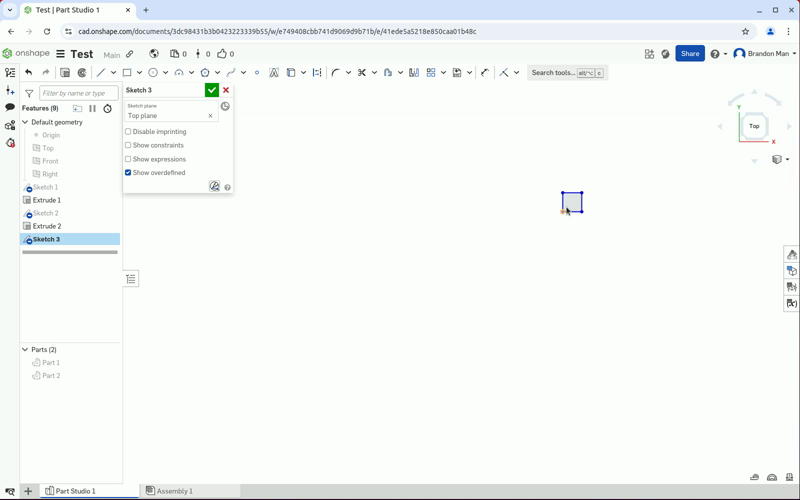
scroll(6)
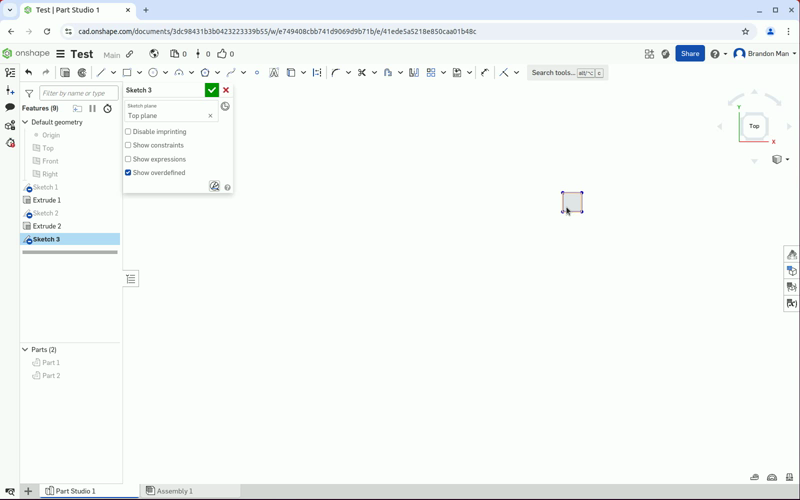
scroll(6)
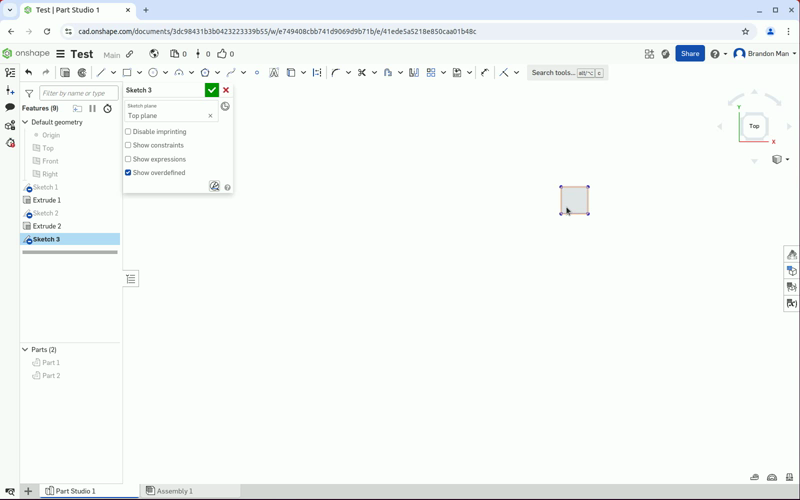
scroll(6)
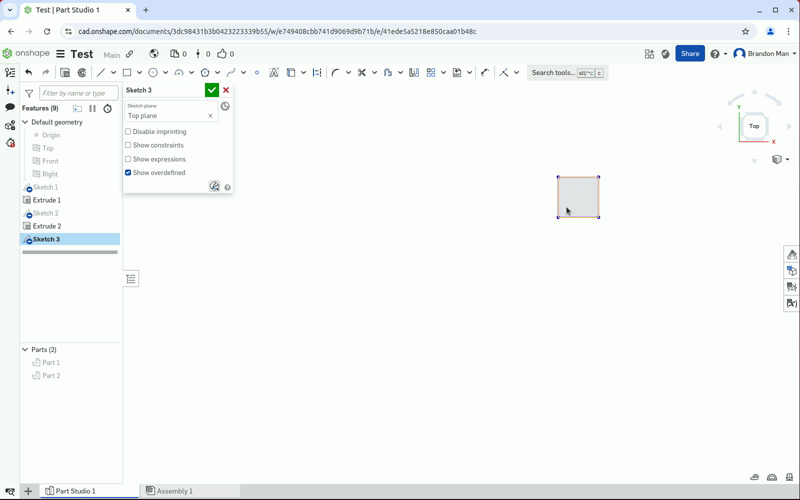
scroll(6)
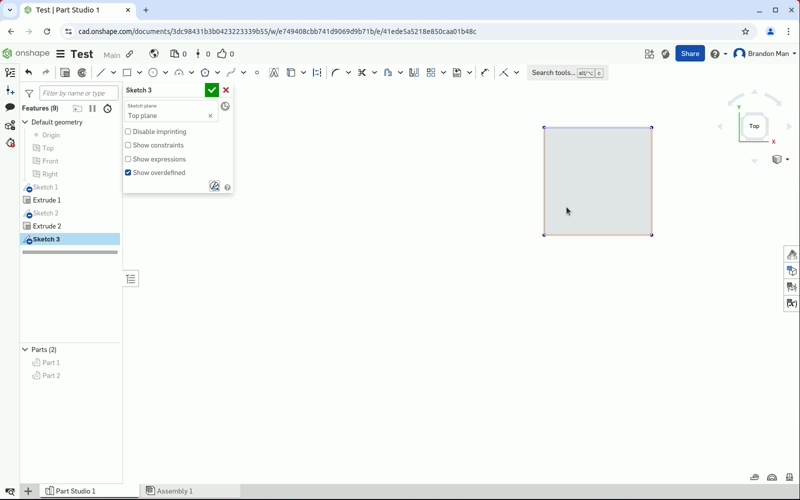
click(566, 206)
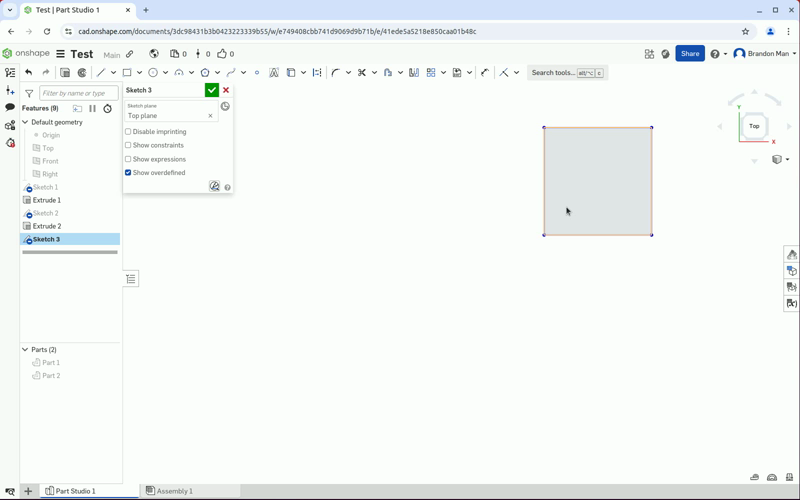
scroll(-6)
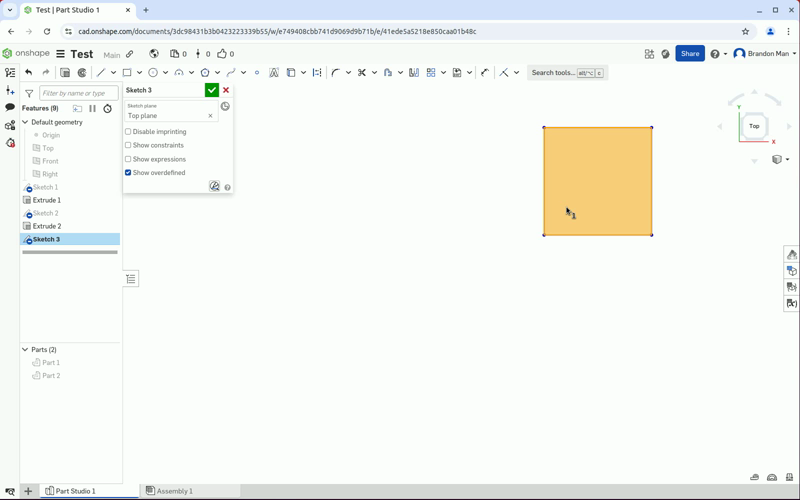
scroll(-6)
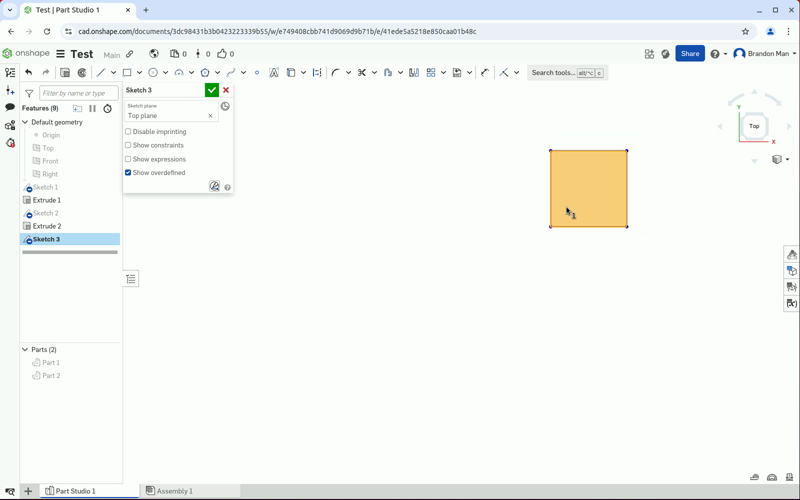
scroll(-6)
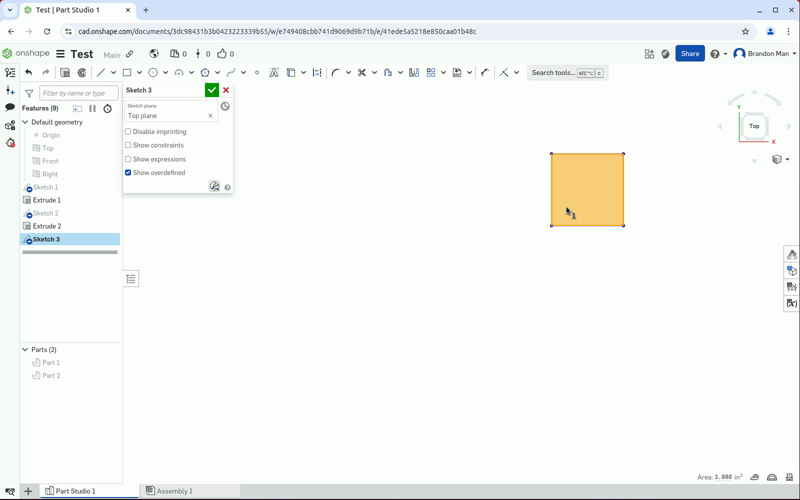
scroll(-6)
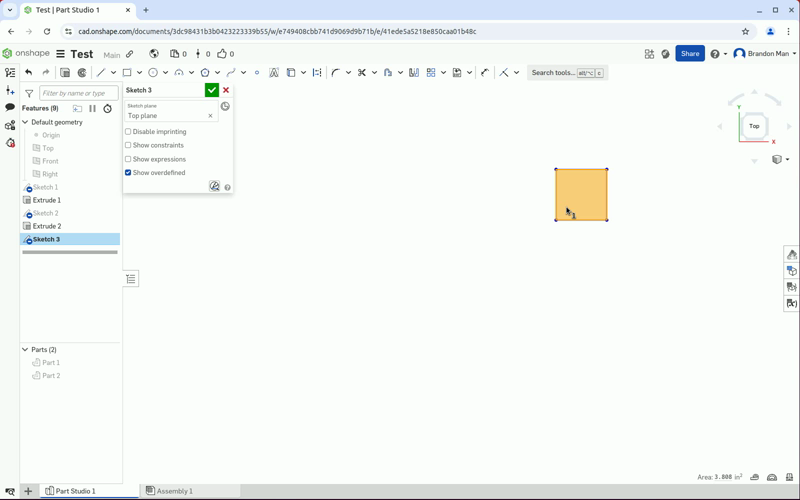
scroll(-6)
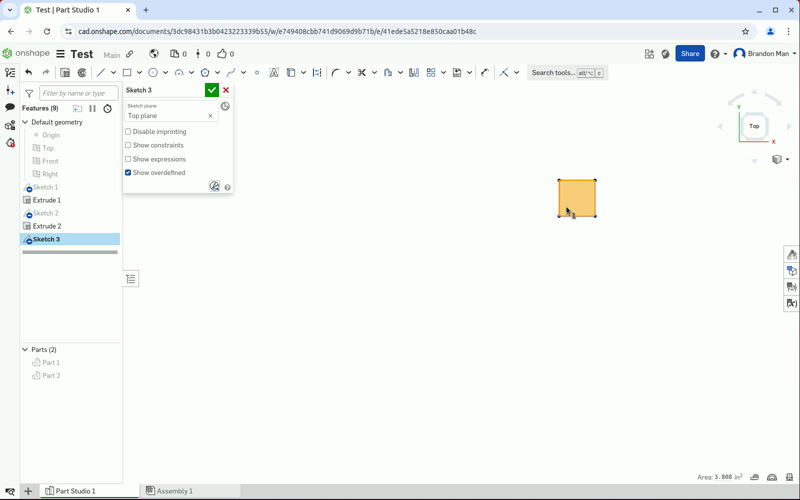
scroll(-6)
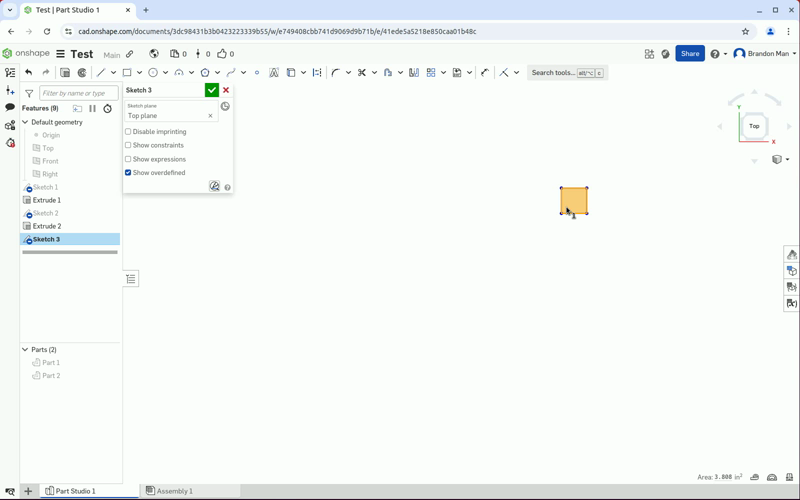
scroll(-6)
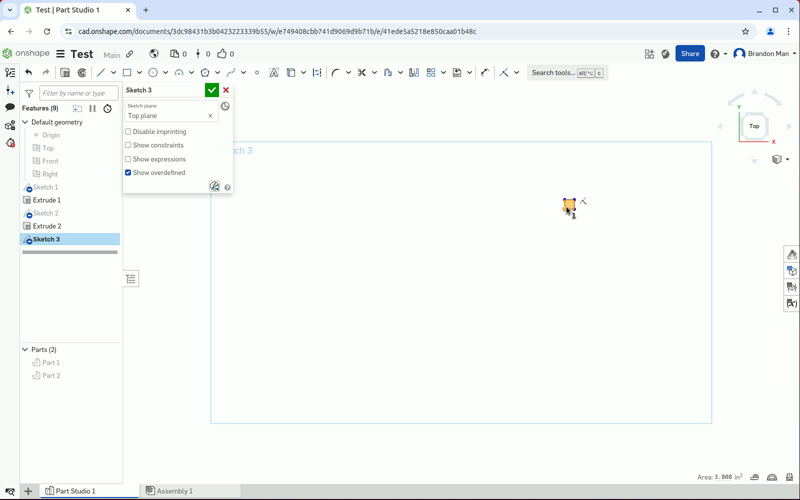
mouse_move(73, 352)
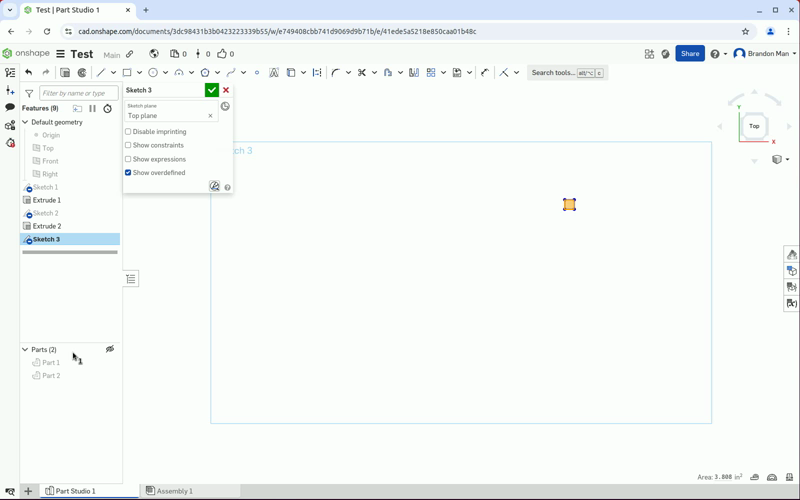
key(shift+y)
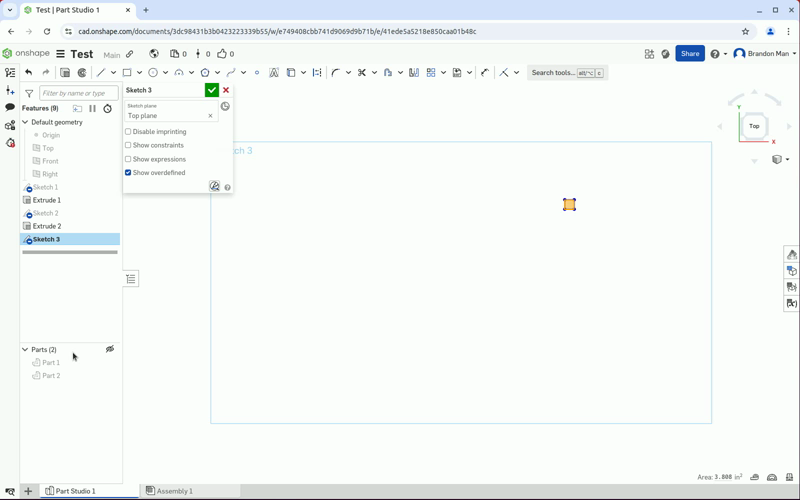
key(shift+e)
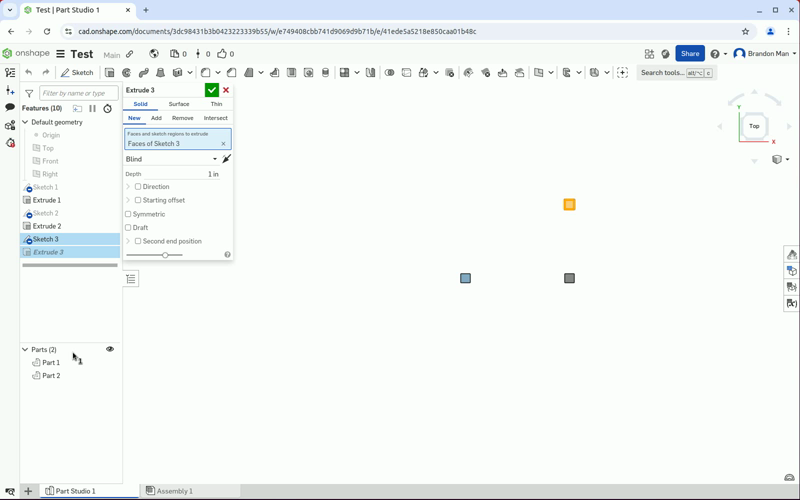
mouse_move(143, 106)
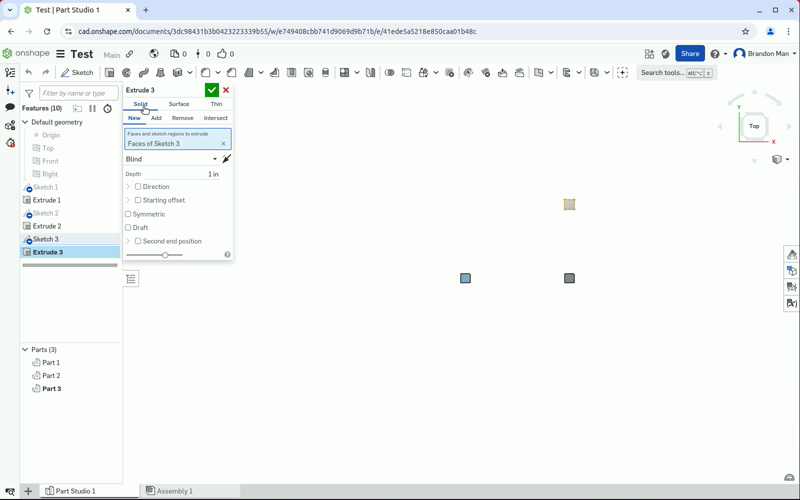
click(143, 106)
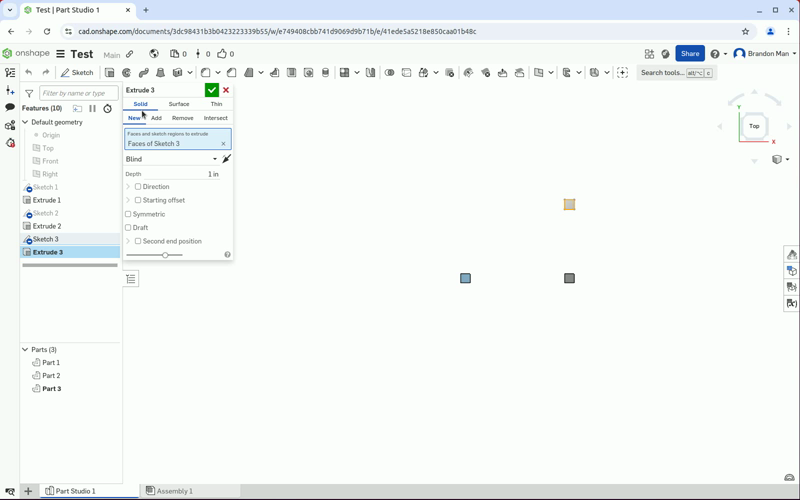
mouse_move(137, 120)
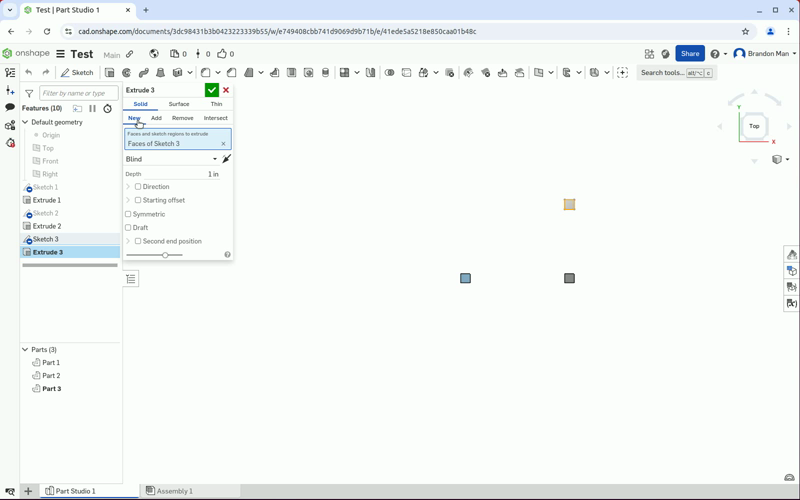
click(137, 120)
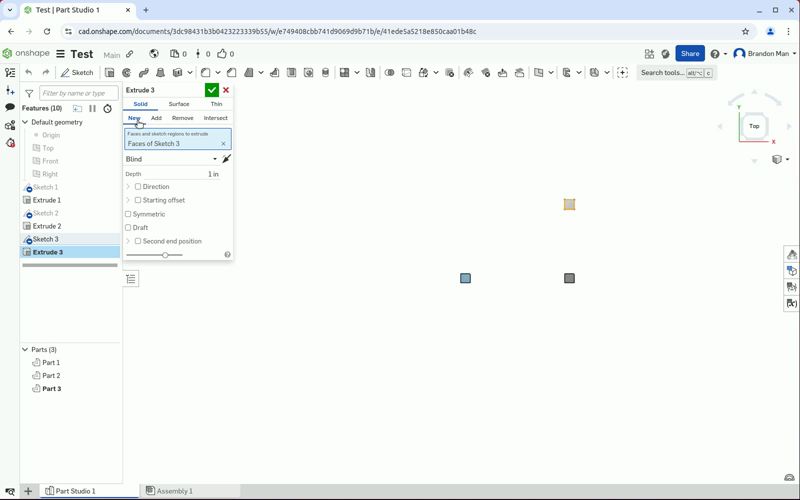
key(tab, 4)
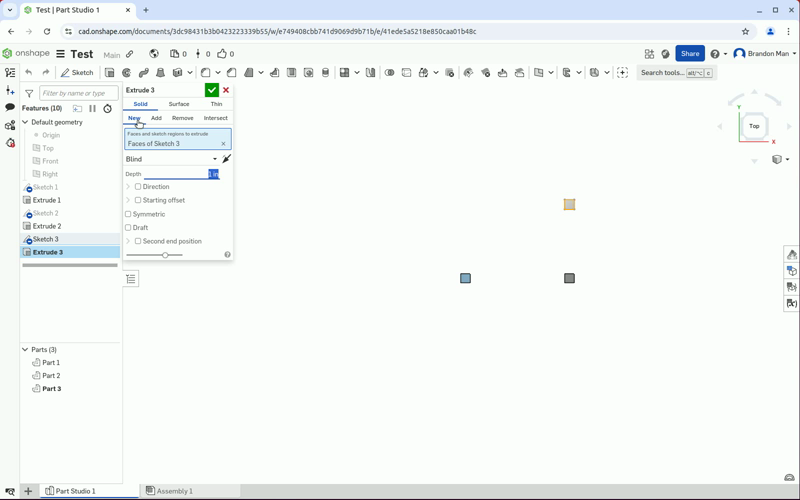
text(-0.241)
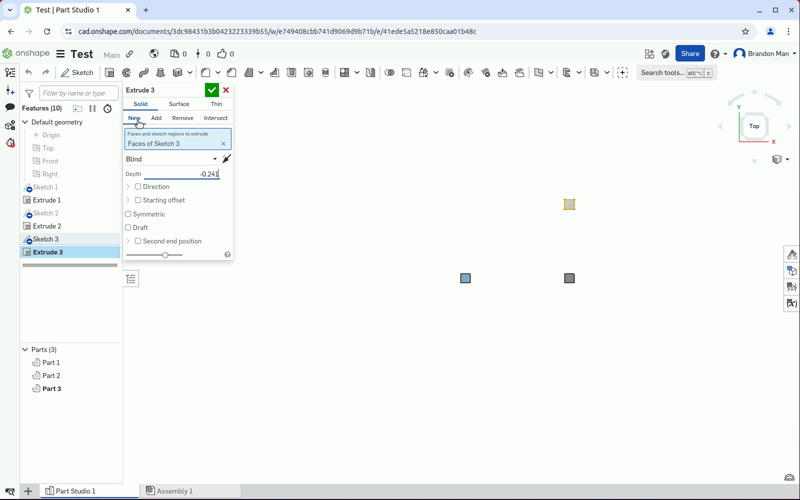
key(enter)
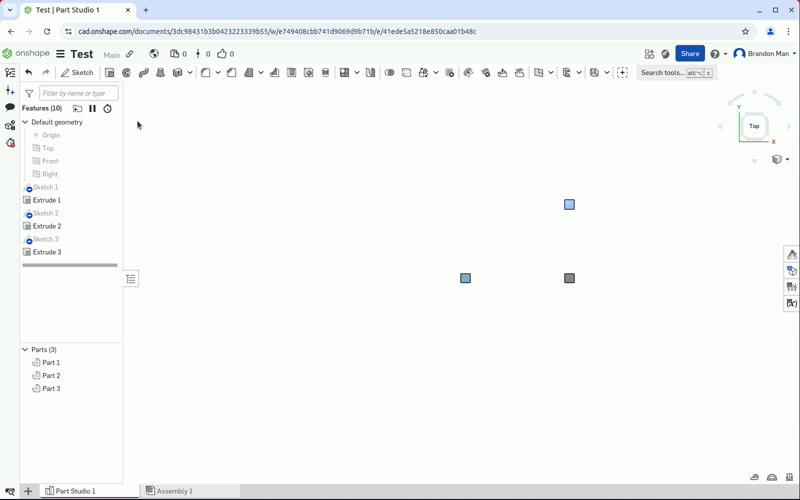
key(shift+h)
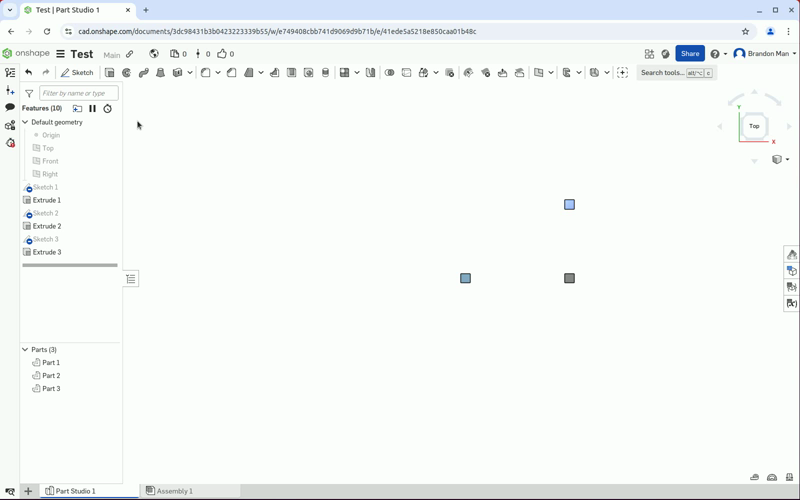
key(shift+h)
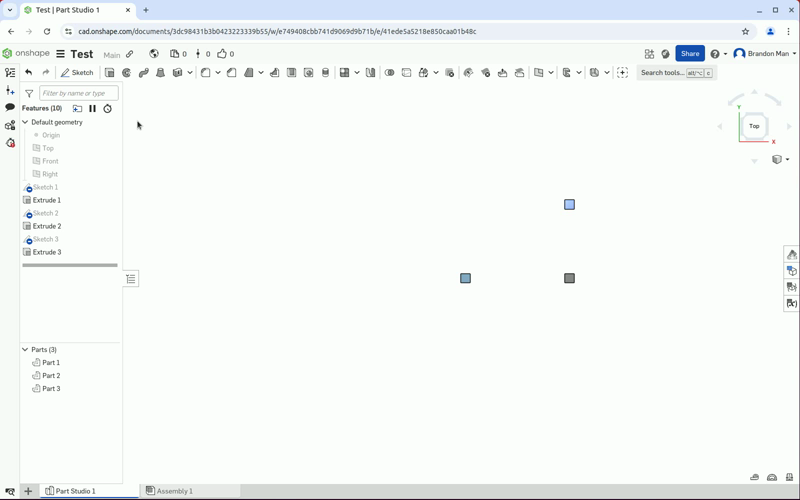
mouse_move(73, 189)
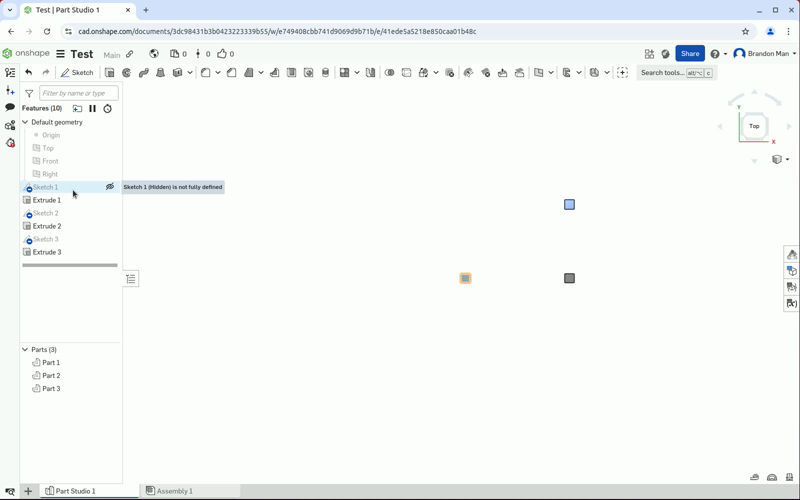
click(73, 189)
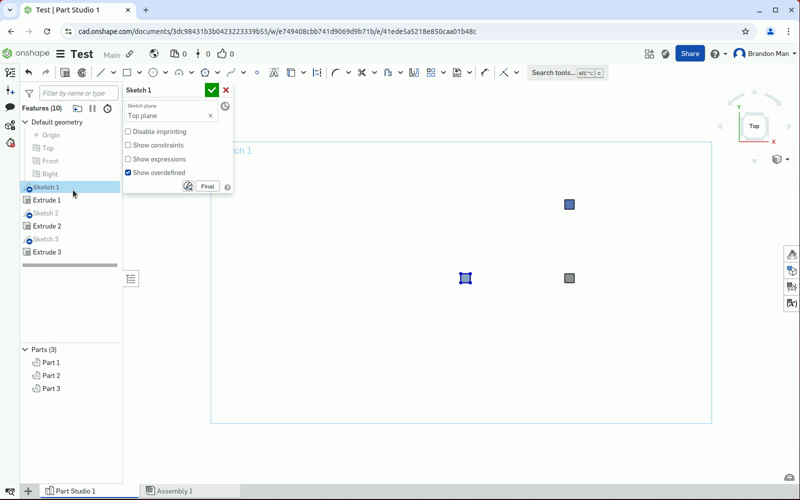
mouse_move(229, 92)
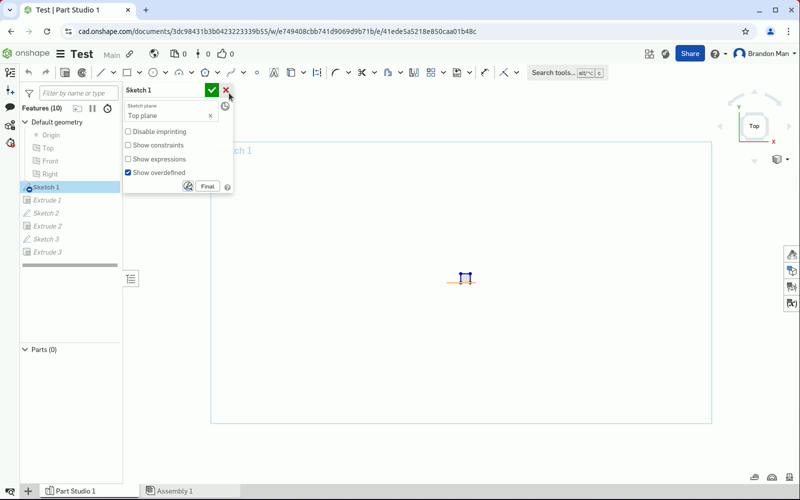
click(229, 92)
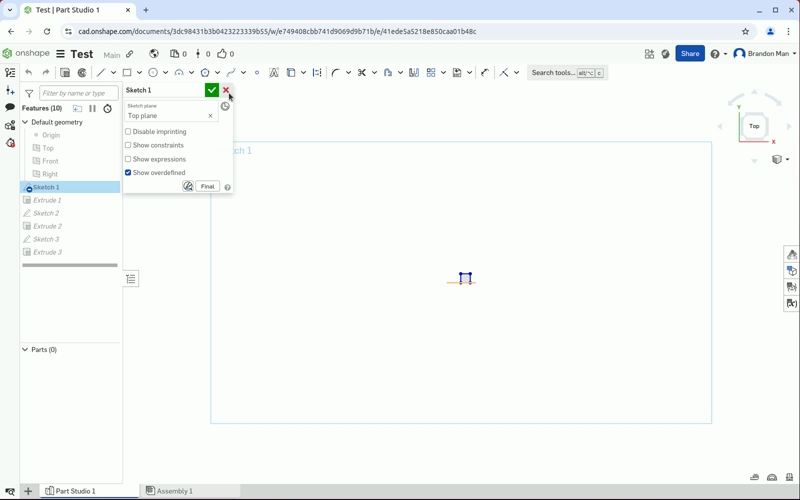
key(shift+s)
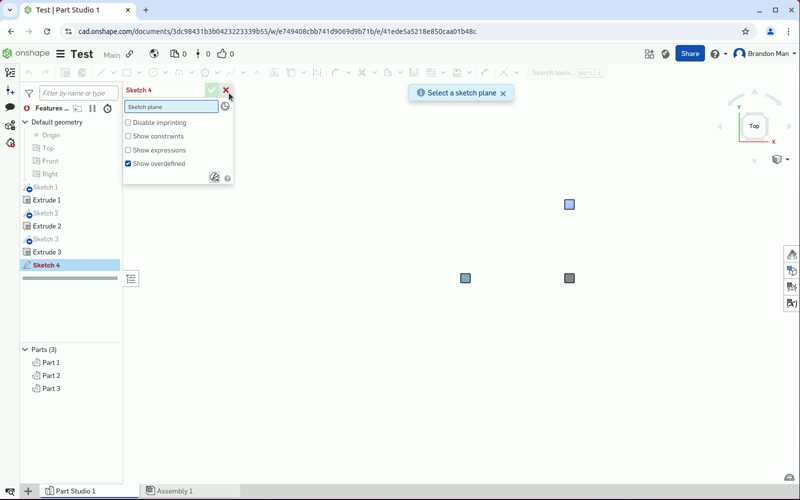
mouse_move(73, 150)
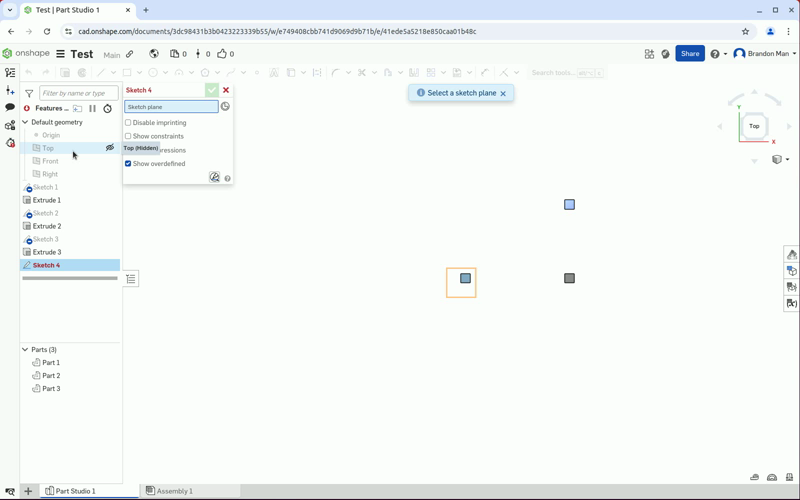
click(73, 150)
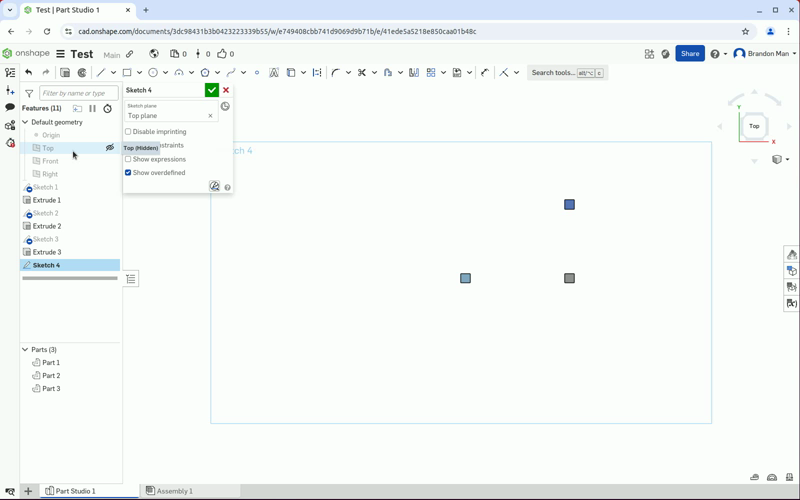
mouse_move(73, 352)
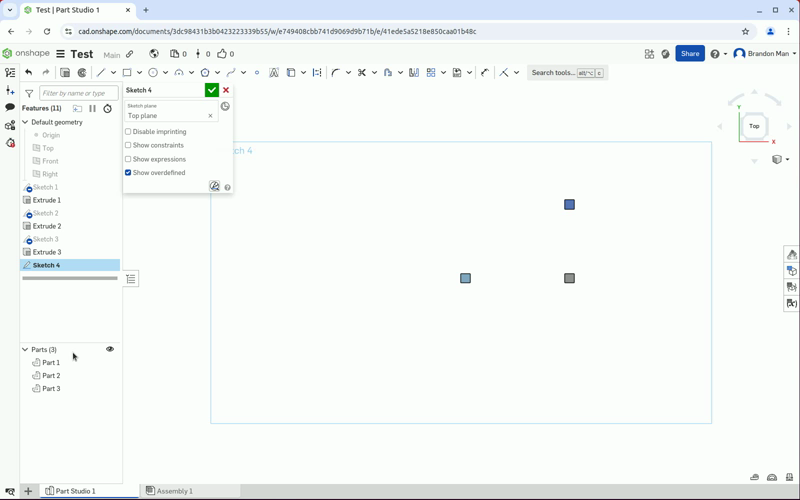
key(y)
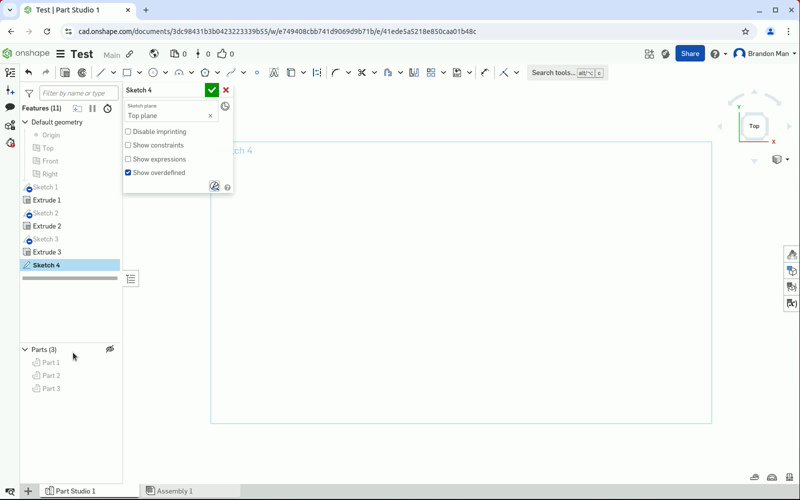
key(l)
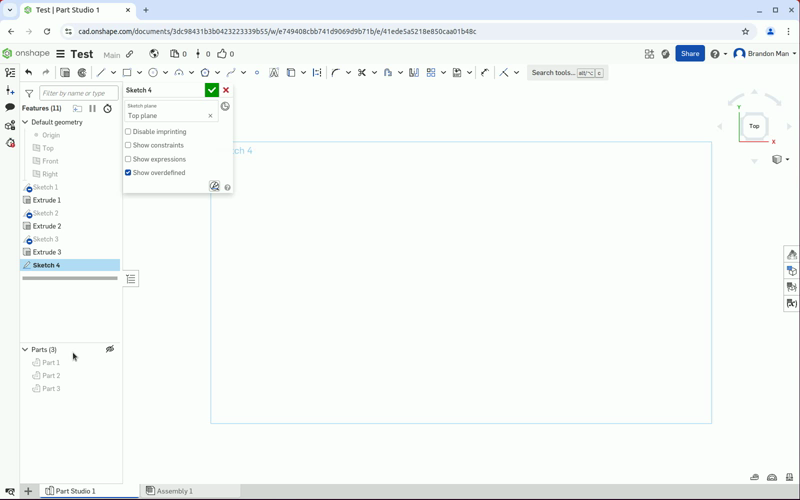
key_down(shift)
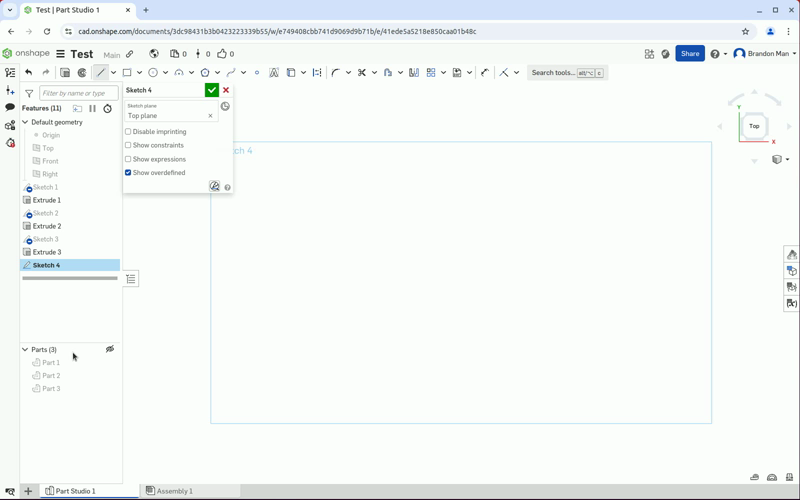
mouse_move(460, 209)
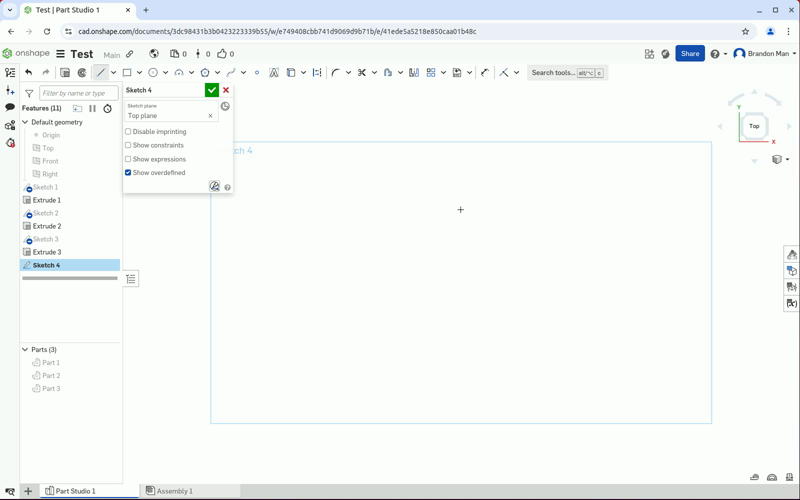
click(460, 209)
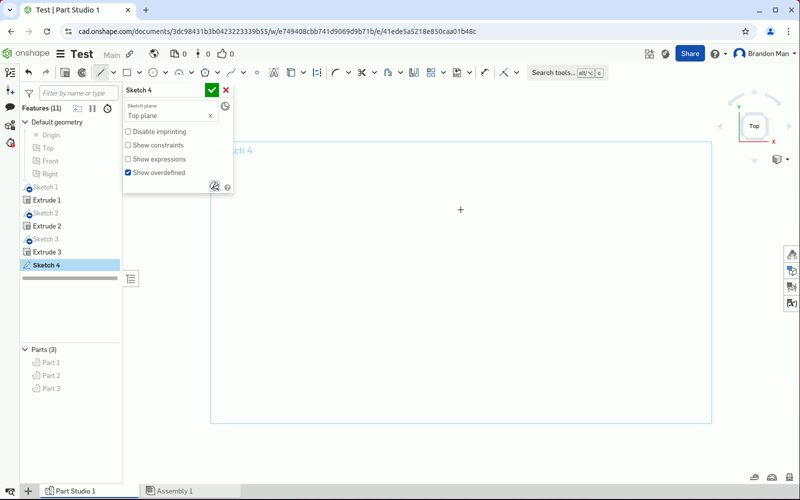
key_up(shift)
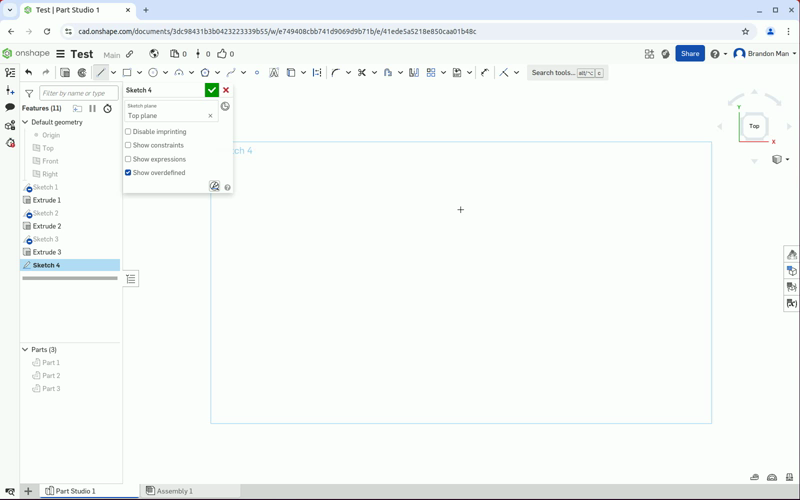
key_down(shift)
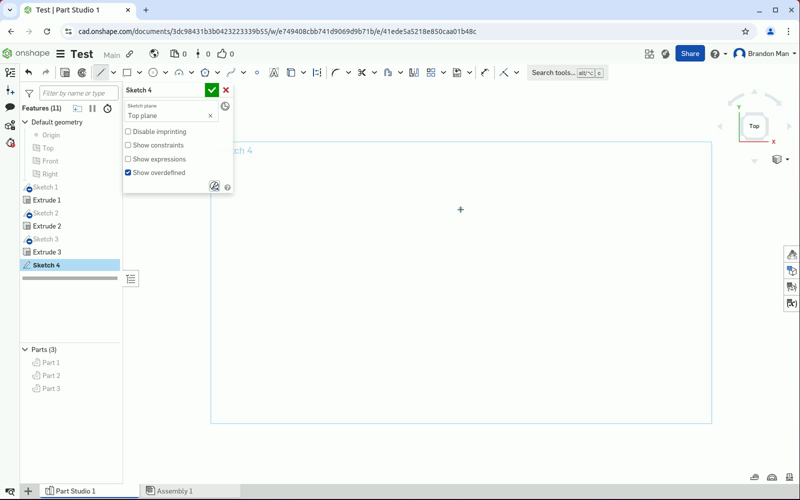
mouse_move(490, 209)
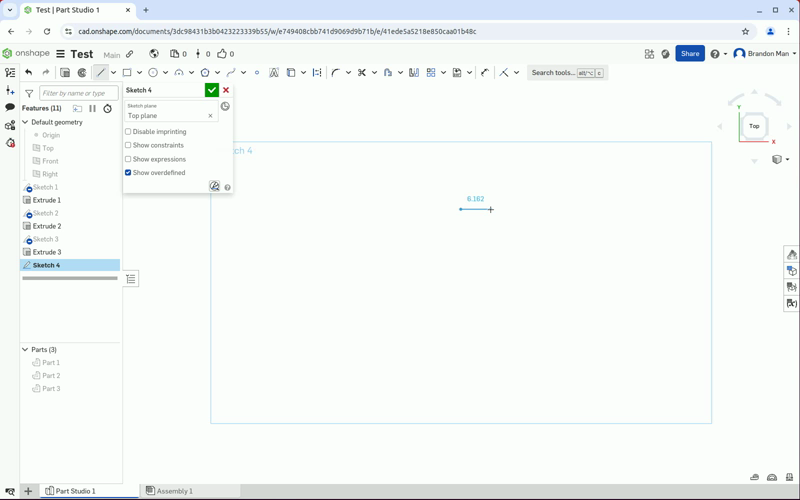
mouse_move(470, 209)
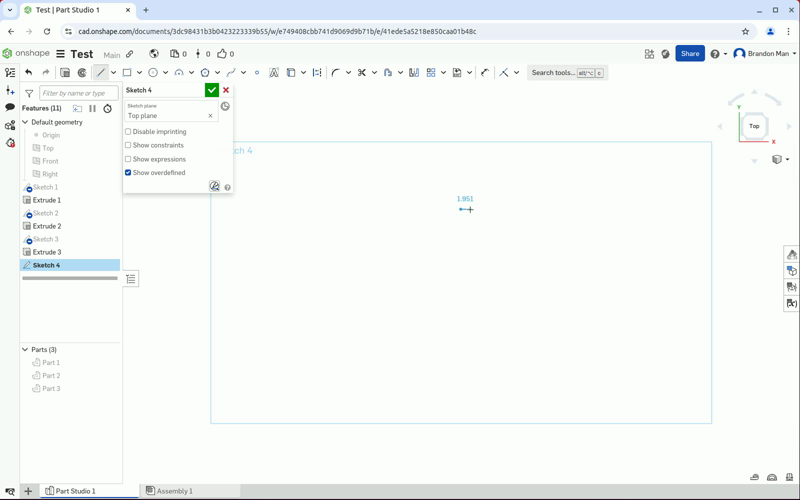
click(470, 209)
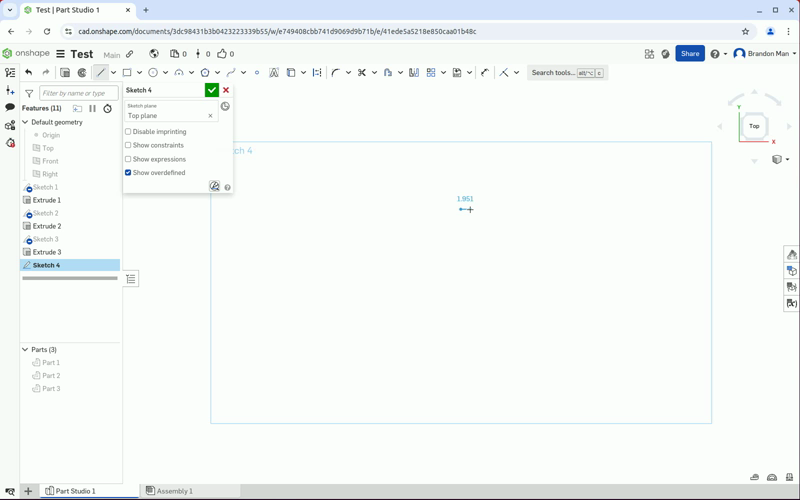
key_up(shift)
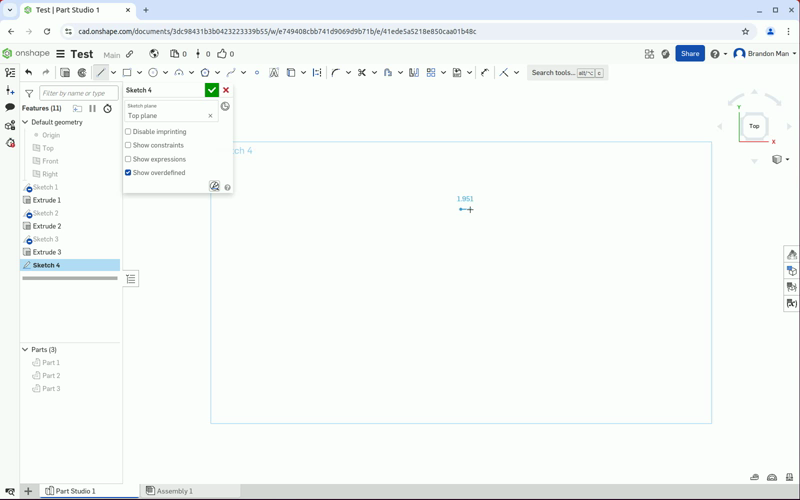
key_down(shift)
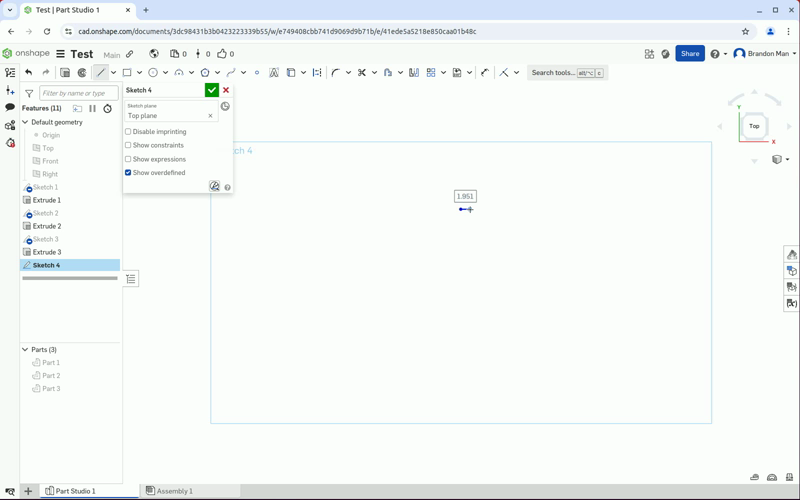
mouse_move(500, 209)
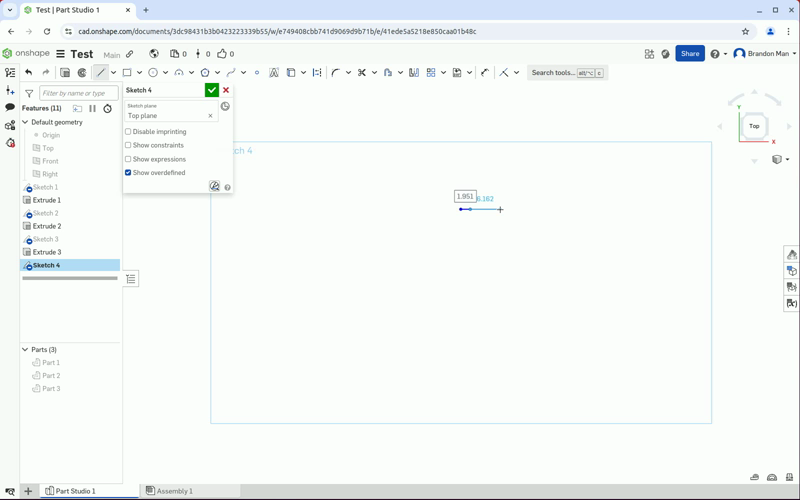
mouse_move(470, 199)
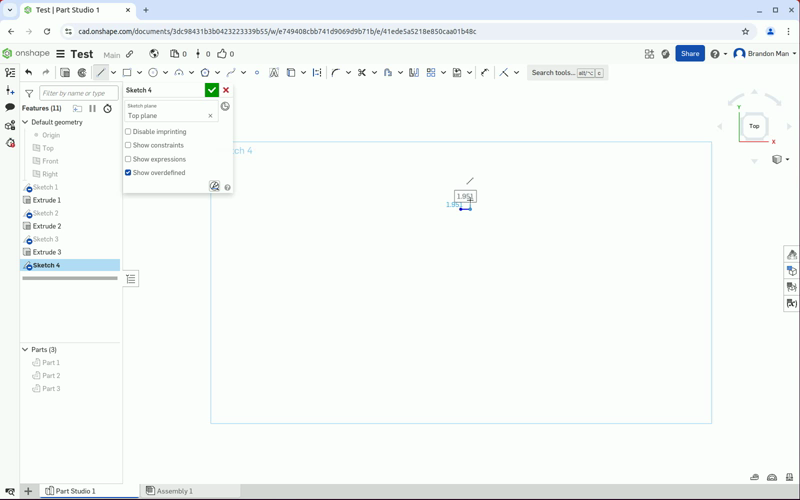
click(470, 199)
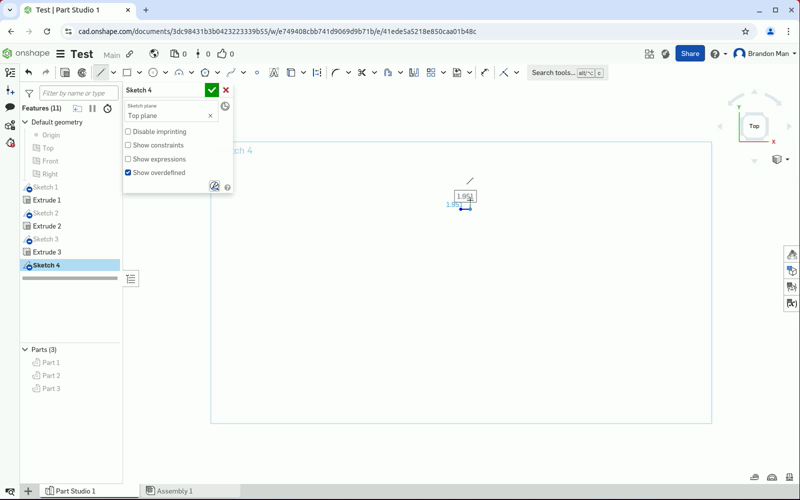
key_up(shift)
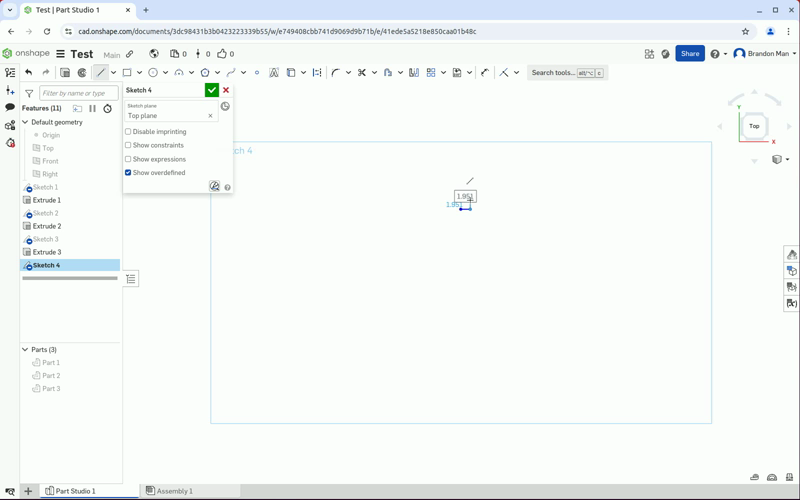
key_down(shift)
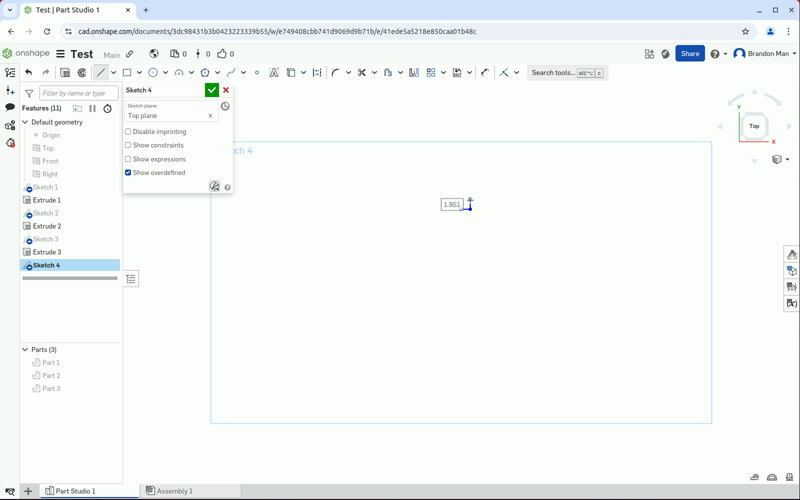
mouse_move(500, 199)
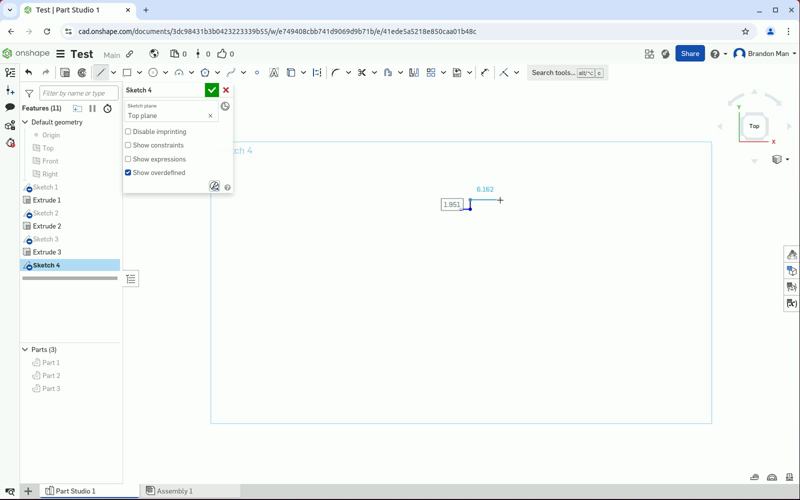
mouse_move(460, 199)
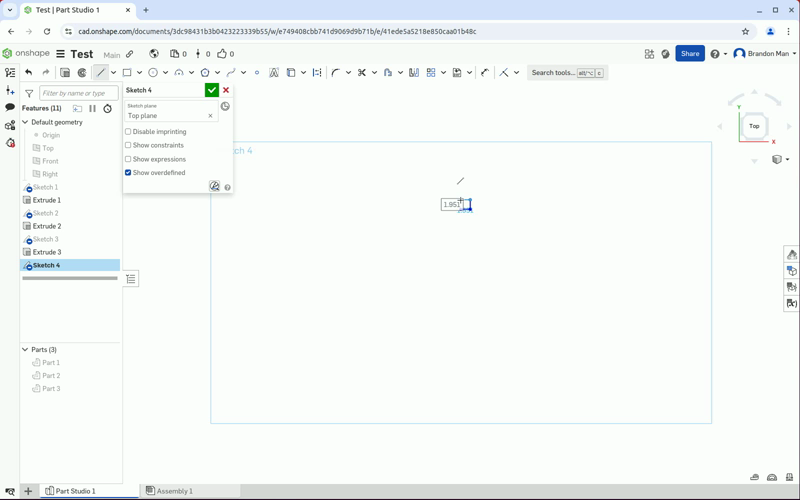
click(460, 199)
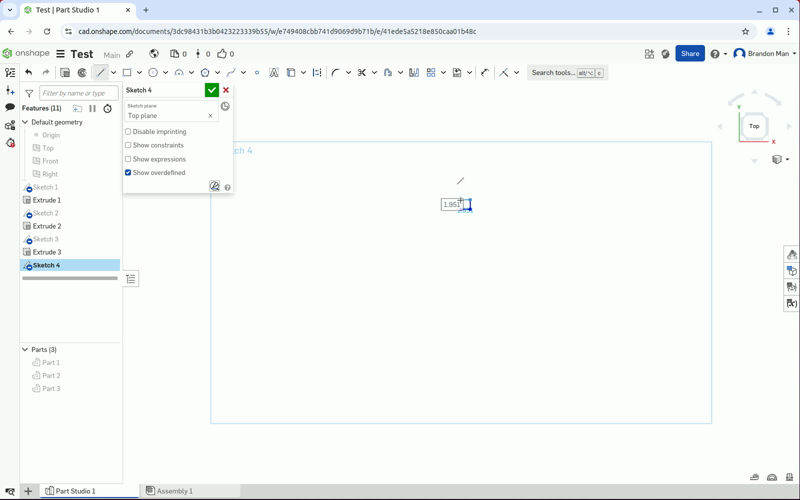
key_up(shift)
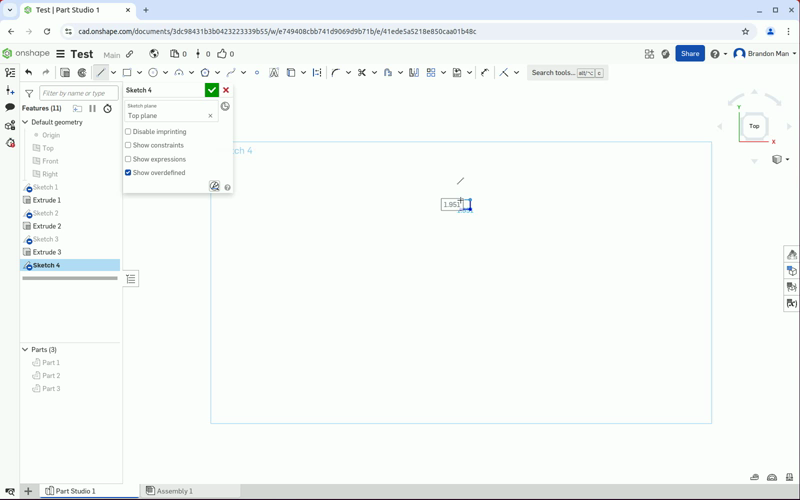
mouse_move(490, 199)
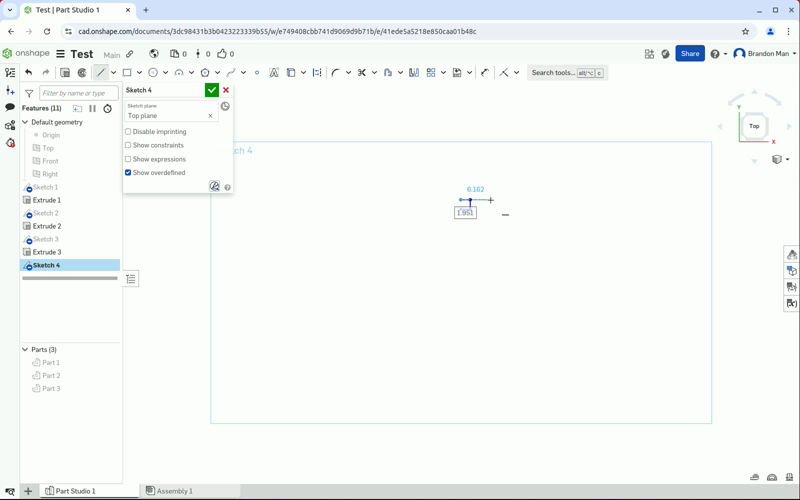
key_down(shift)
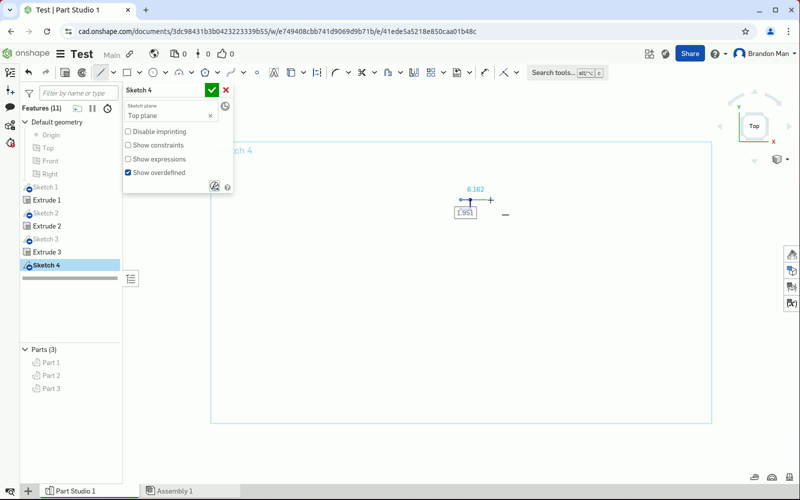
mouse_move(460, 209)
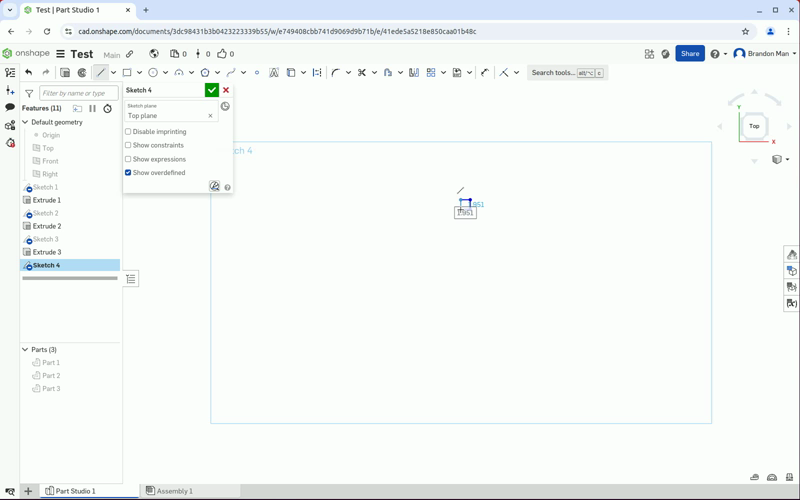
key_up(shift)
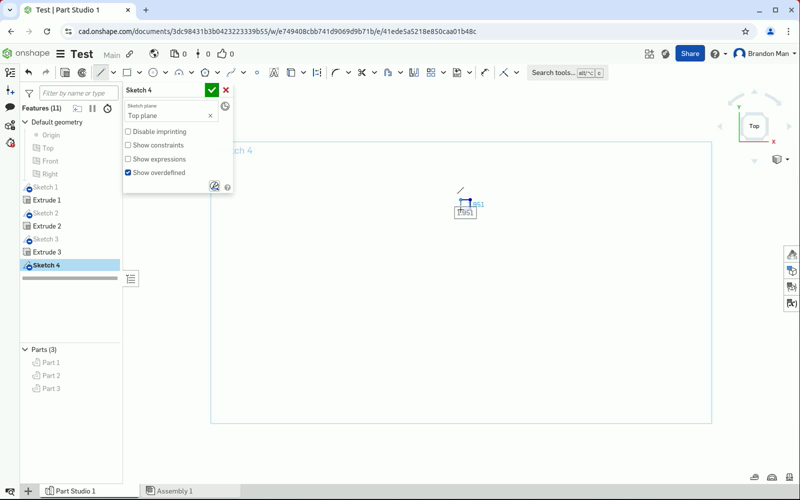
click(460, 209)
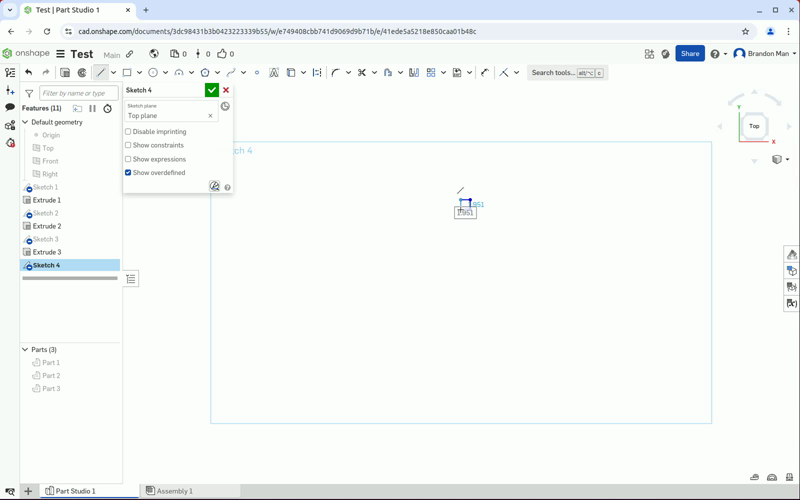
key(esc)
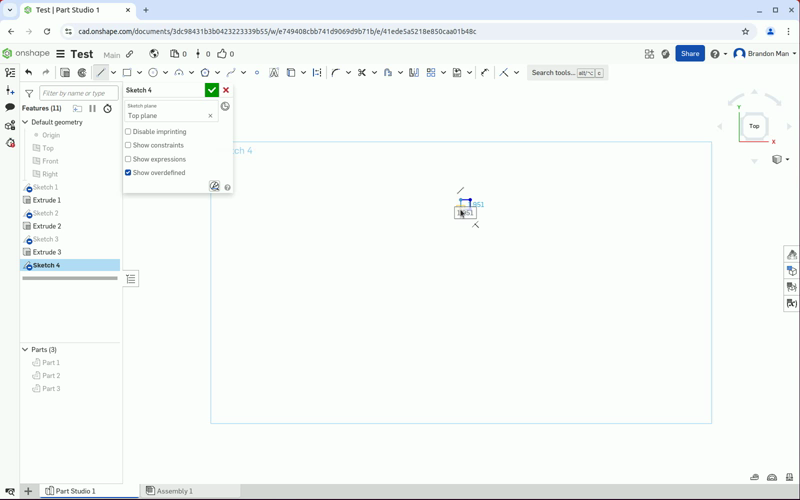
mouse_move(465, 201)
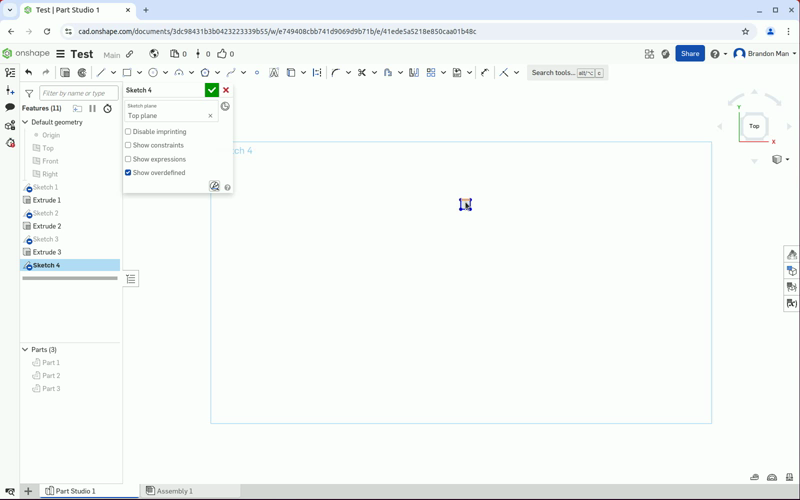
scroll(6)
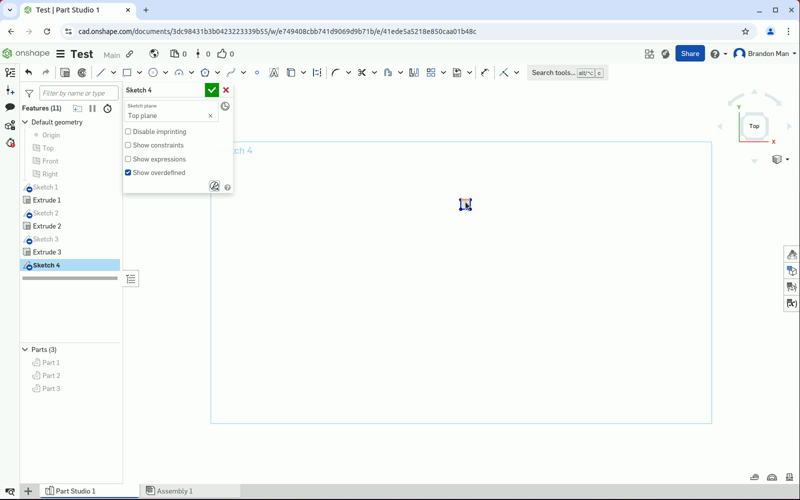
scroll(6)
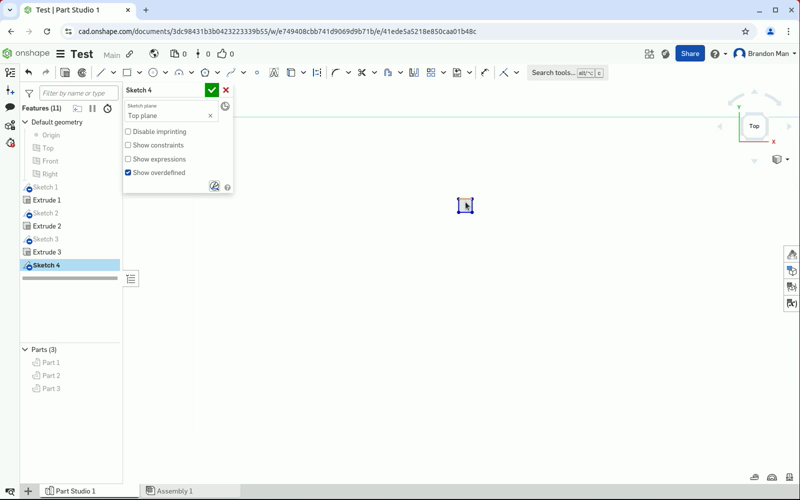
scroll(6)
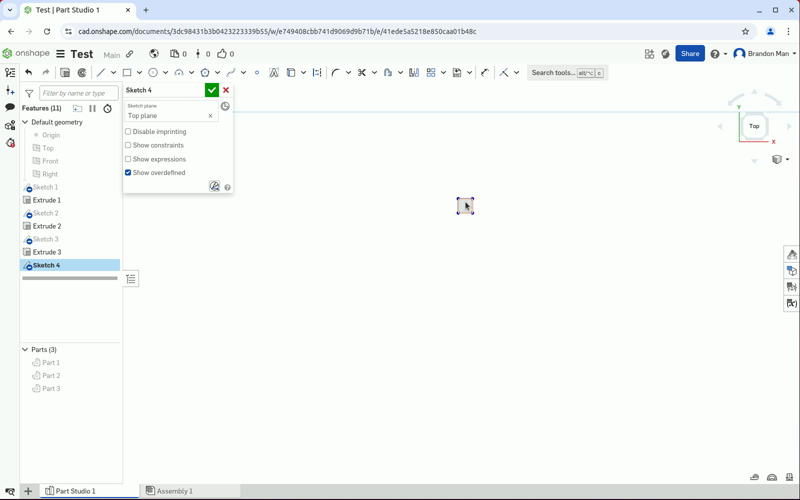
scroll(6)
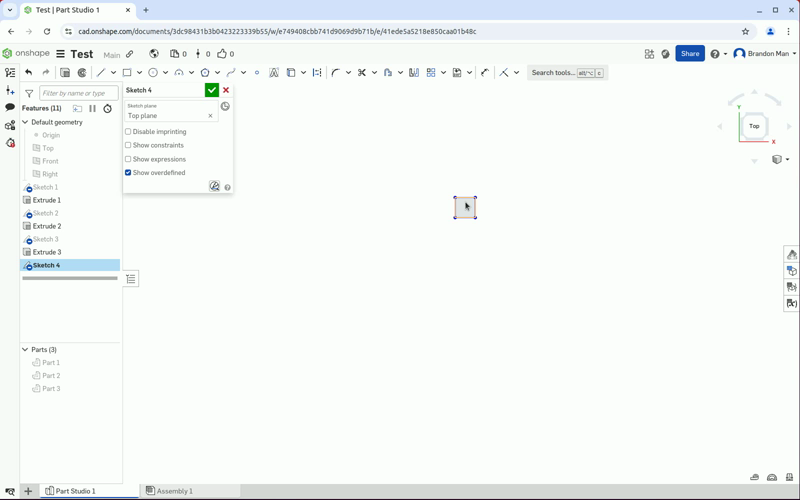
scroll(6)
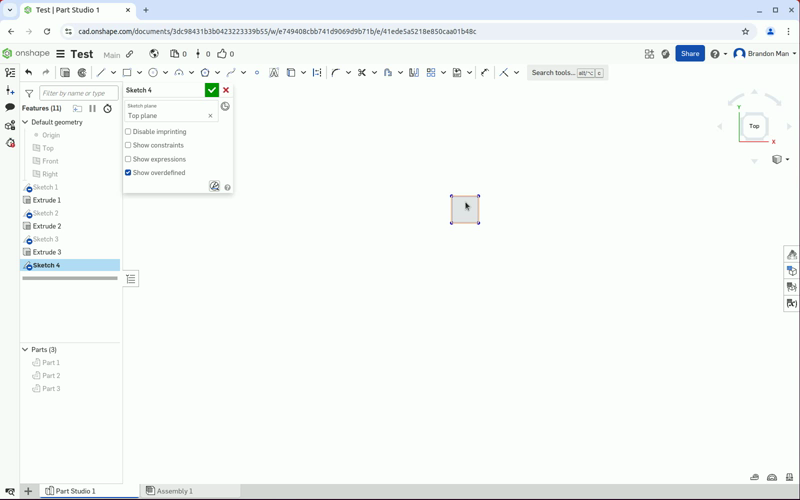
scroll(6)
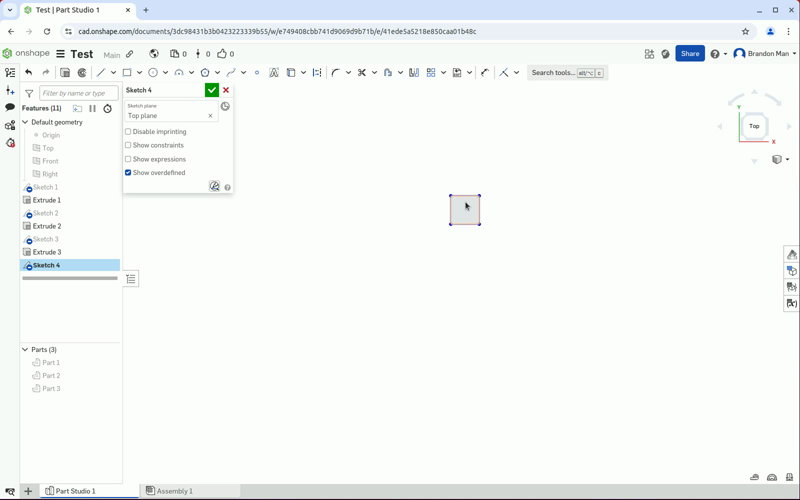
scroll(6)
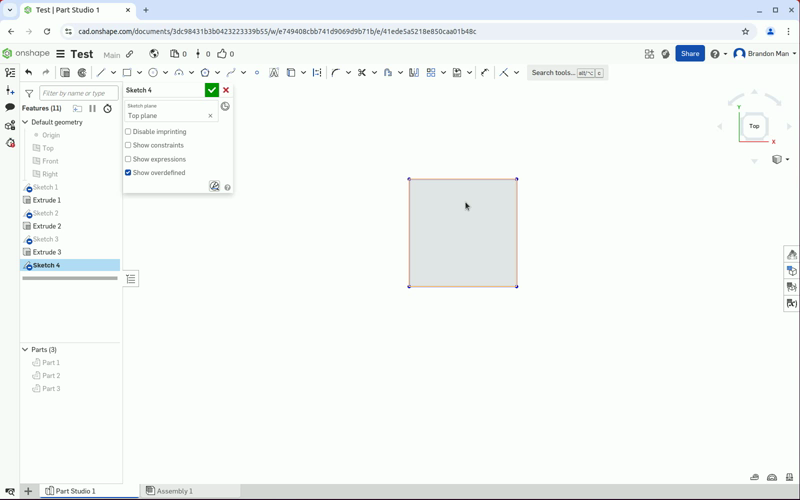
click(465, 201)
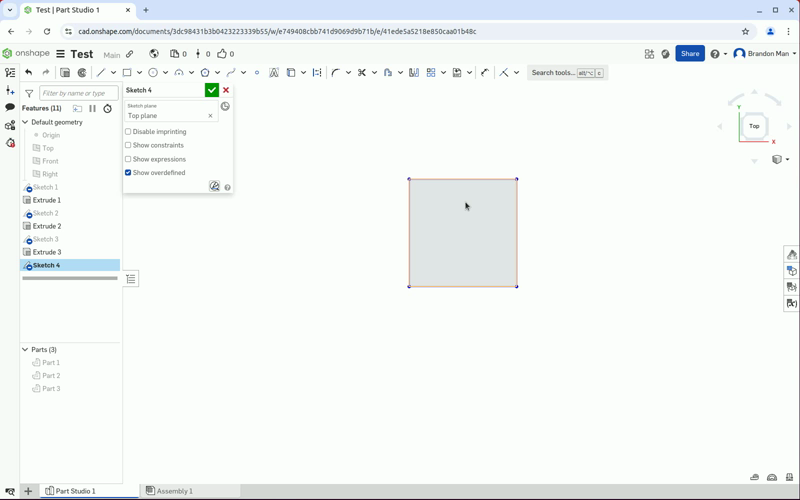
scroll(-6)
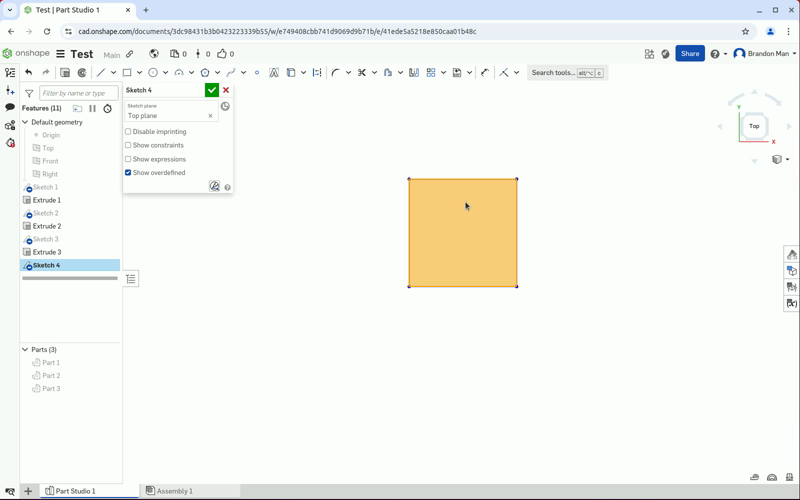
scroll(-6)
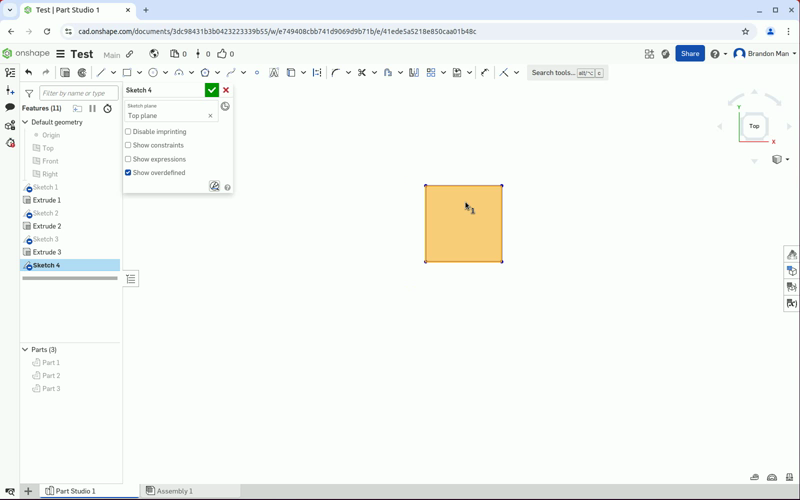
scroll(-6)
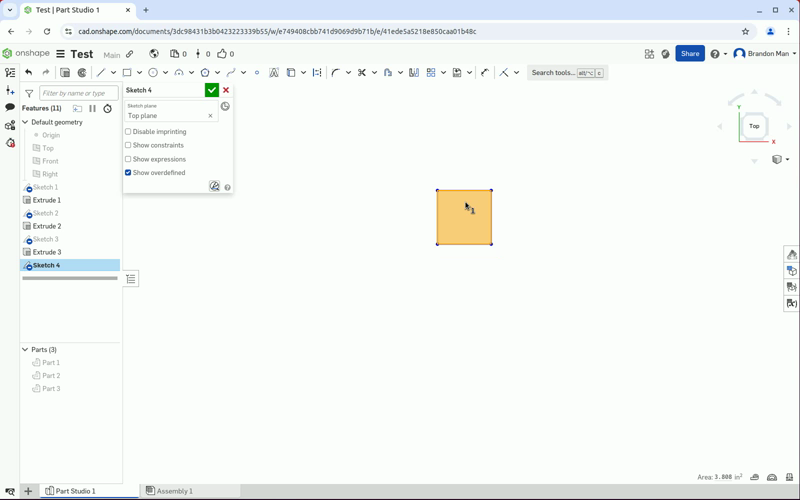
scroll(-6)
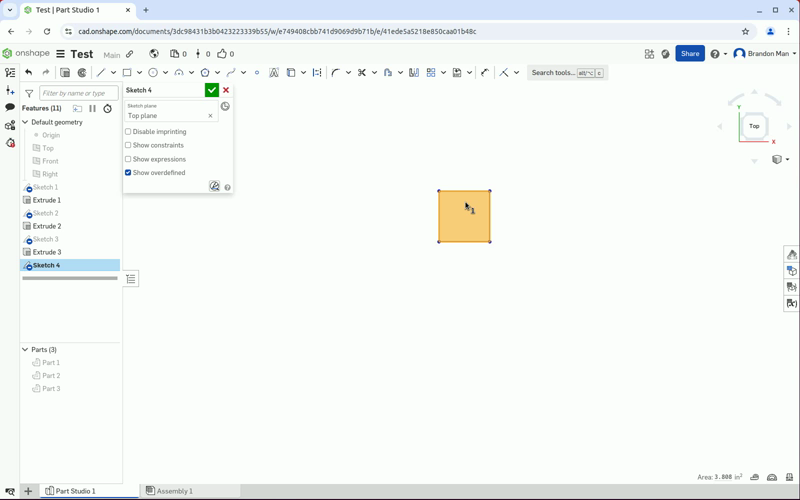
scroll(-6)
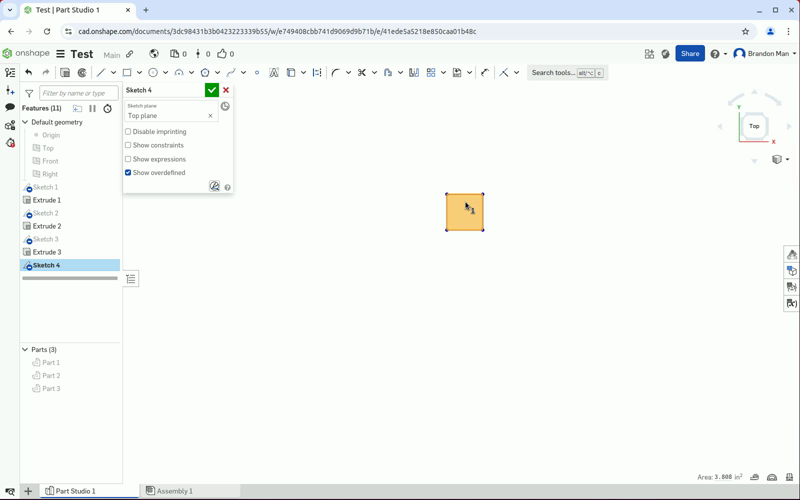
scroll(-6)
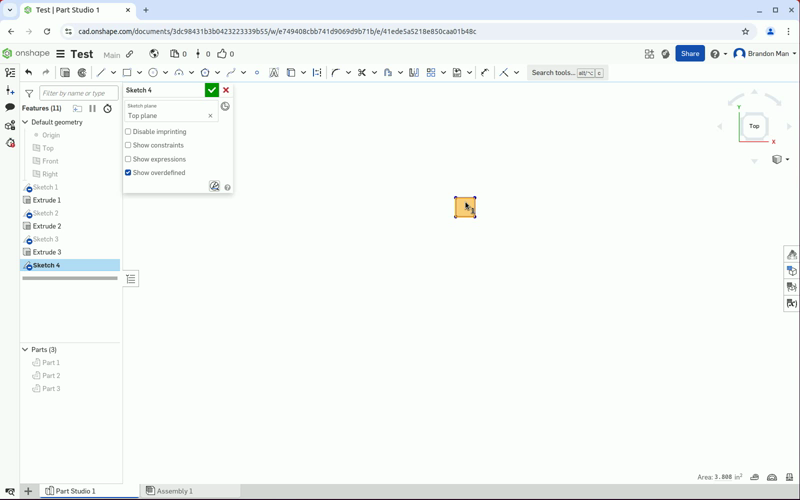
scroll(-6)
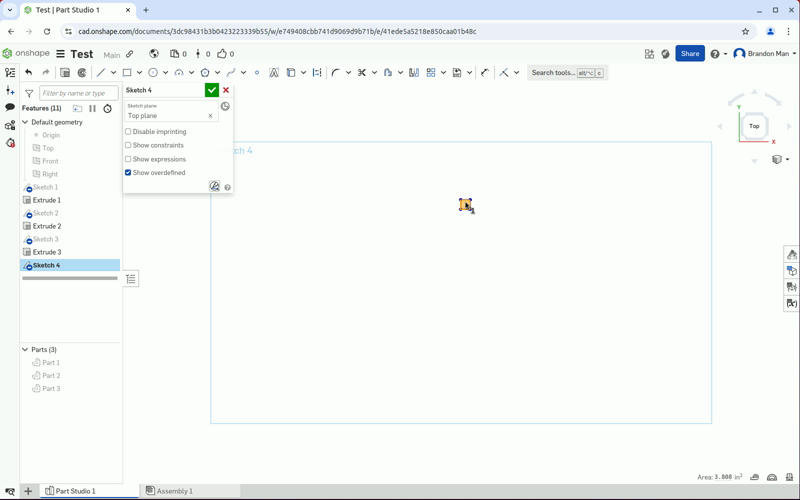
mouse_move(73, 352)
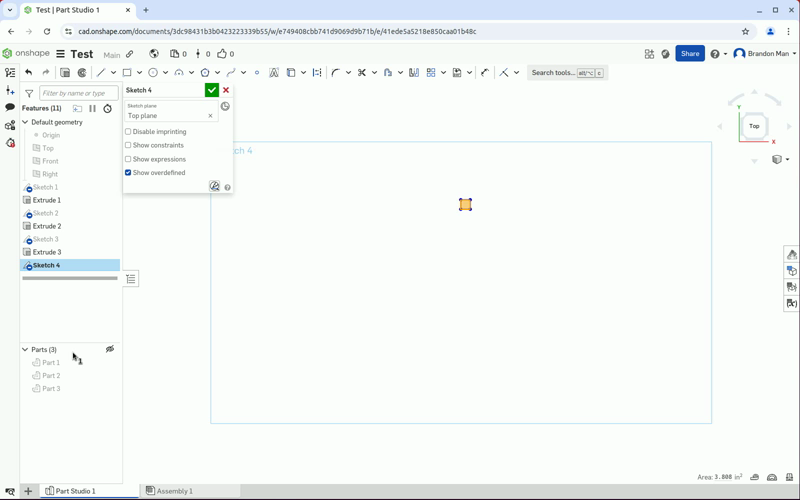
key(shift+y)
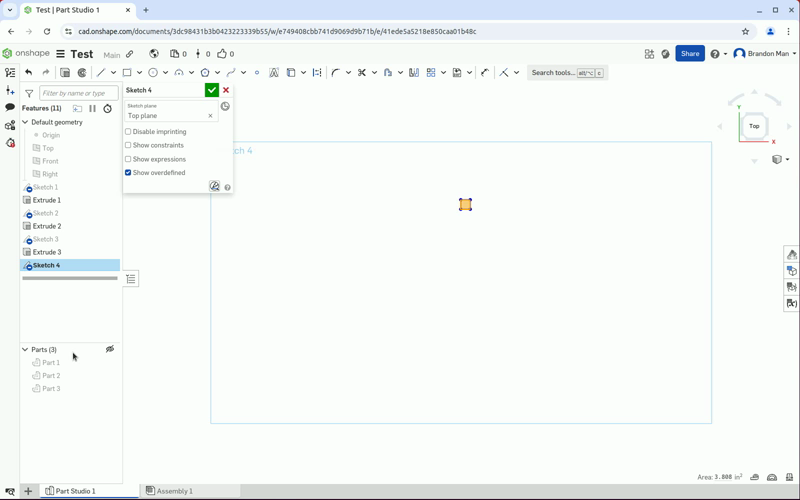
key(shift+e)
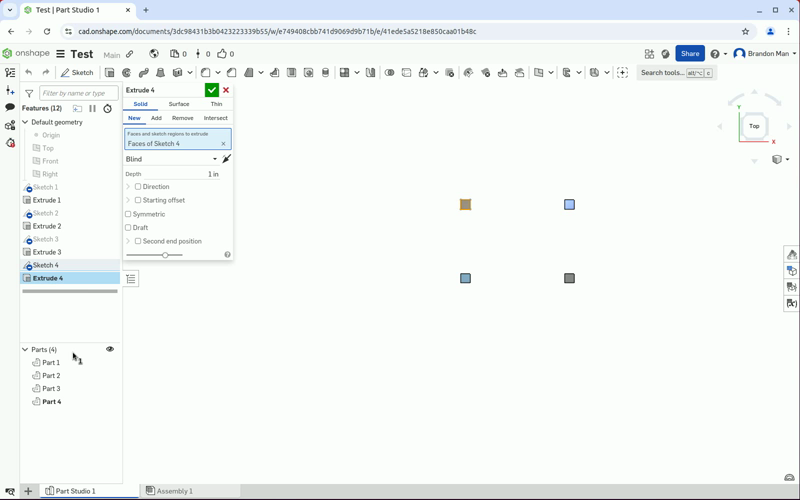
mouse_move(143, 106)
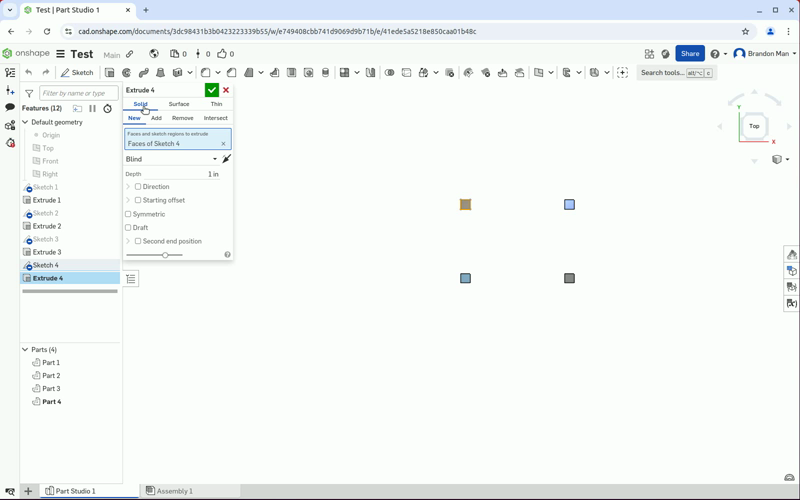
click(143, 106)
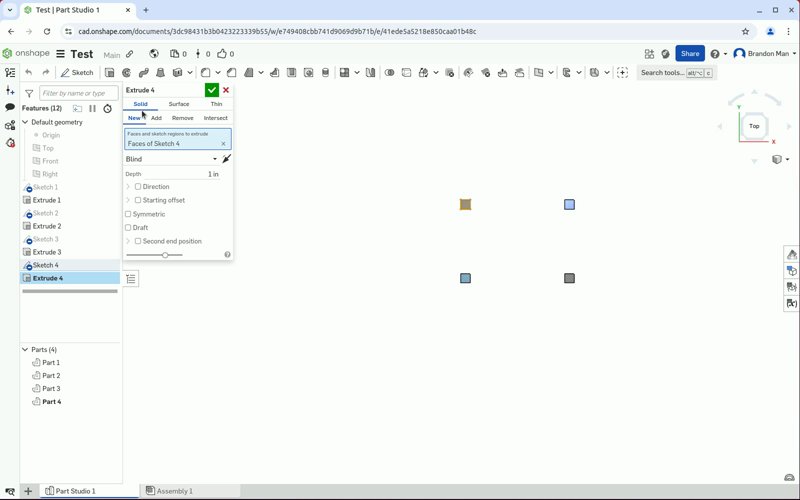
mouse_move(137, 120)
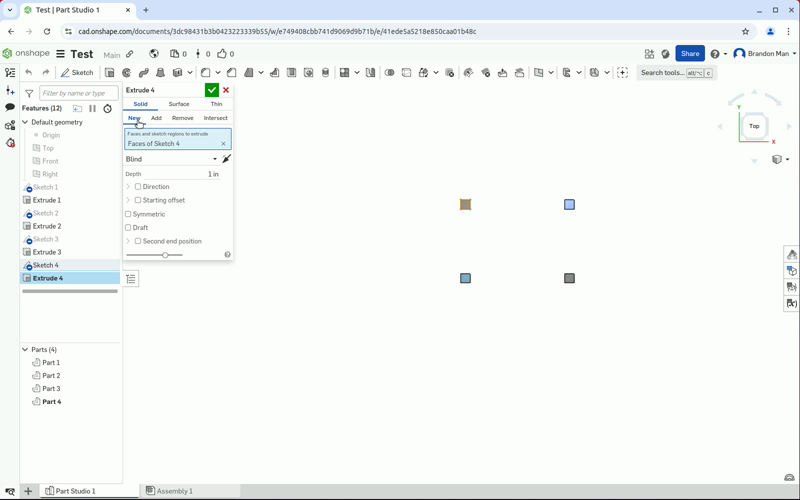
click(137, 120)
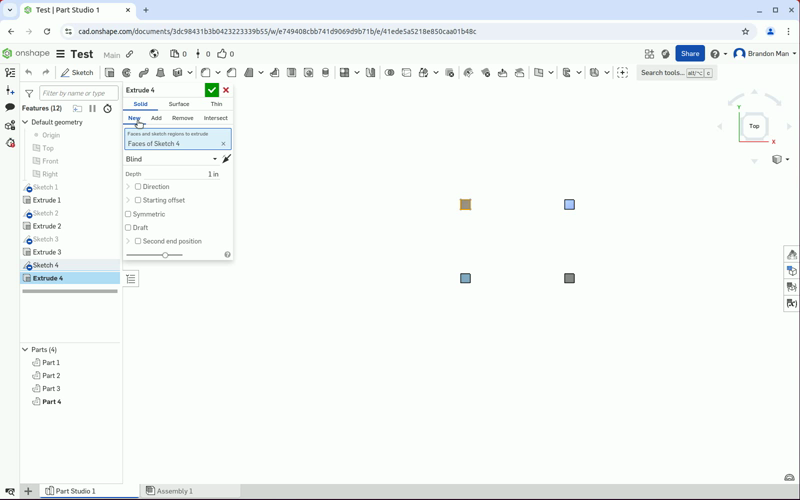
key(tab, 4)
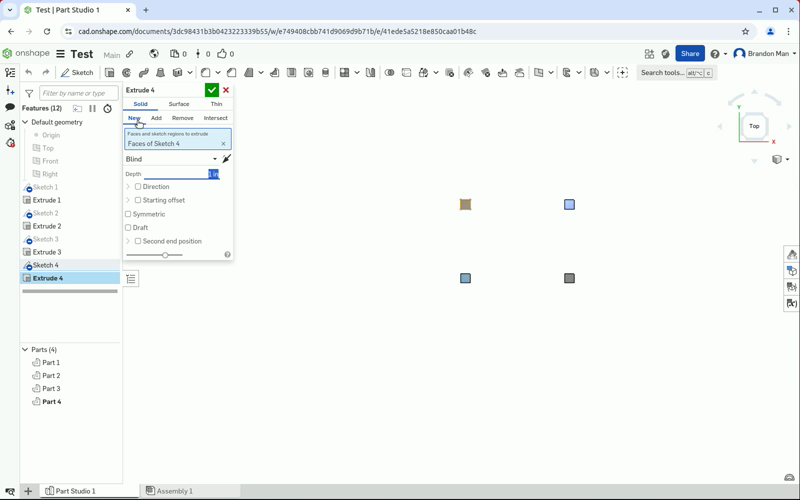
text(-0.241)
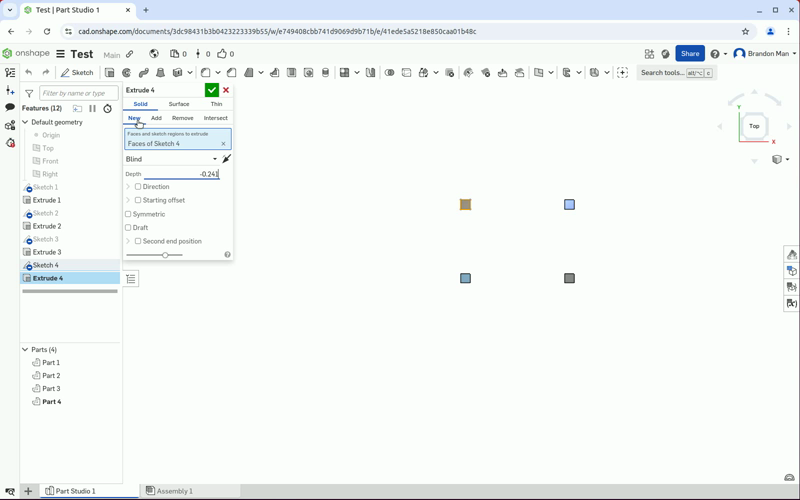
key(enter)
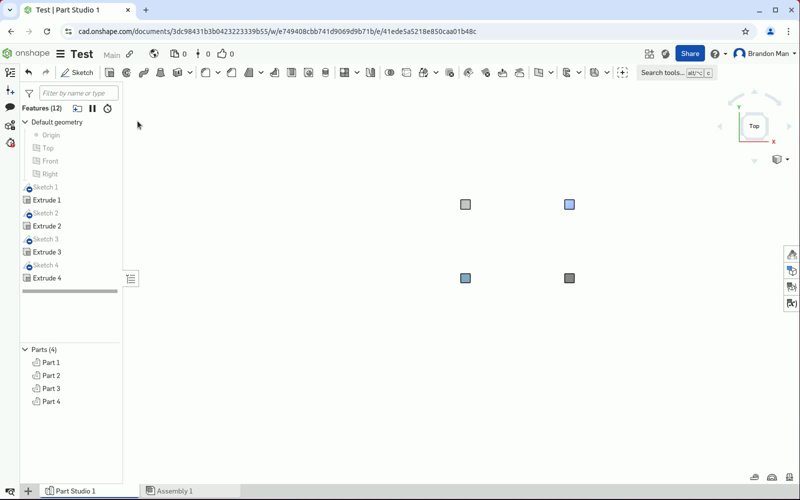
key(shift+h)
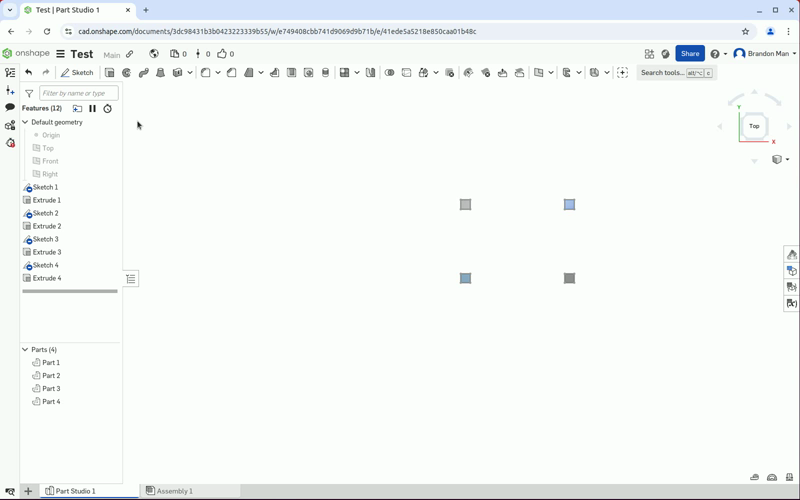
key(shift+h)
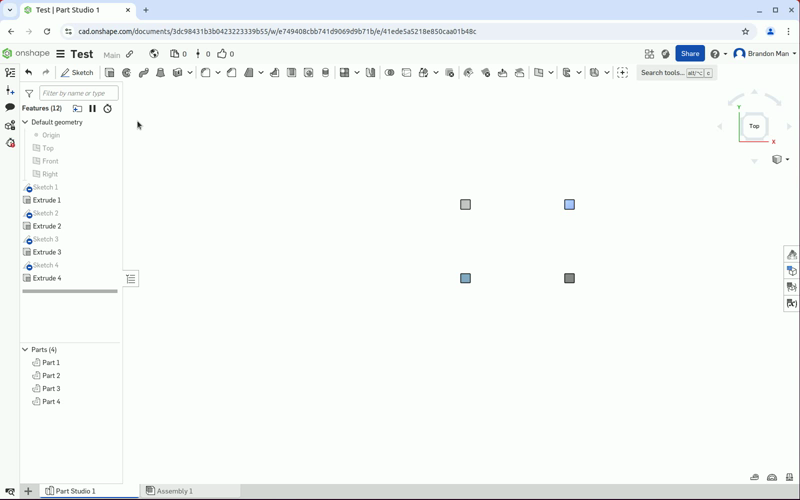
mouse_move(73, 189)
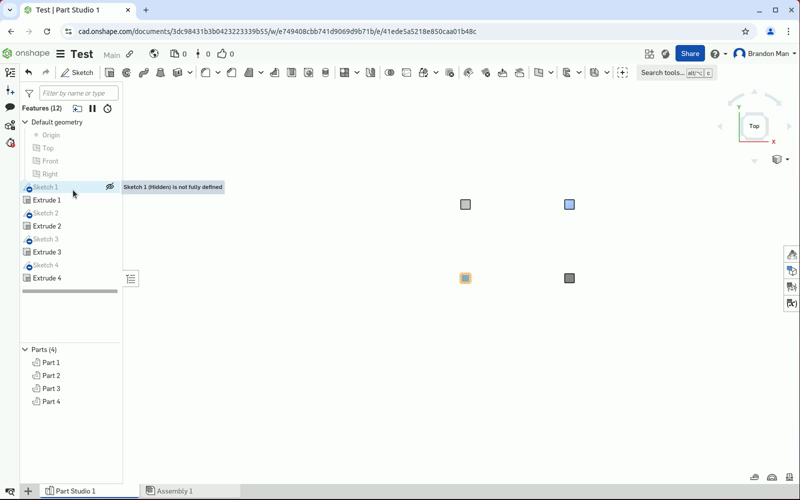
click(73, 189)
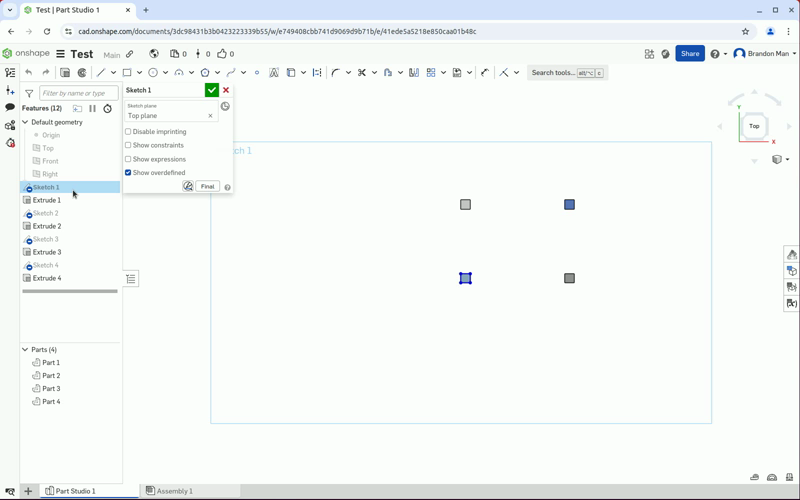
mouse_move(229, 92)
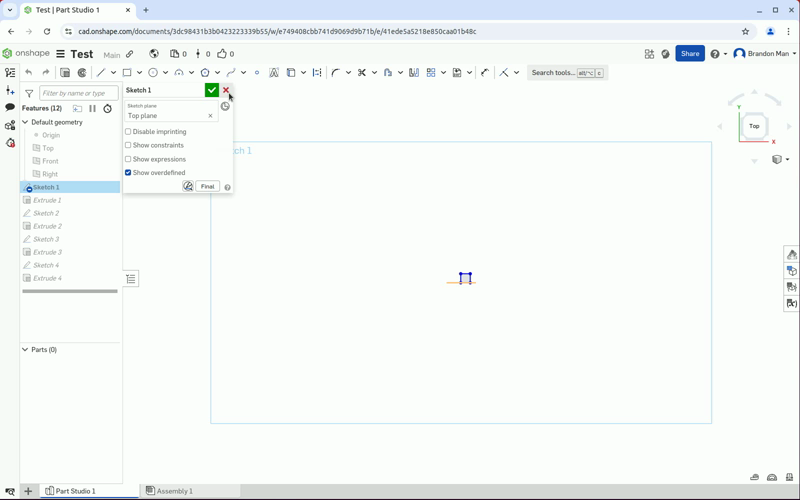
click(229, 92)
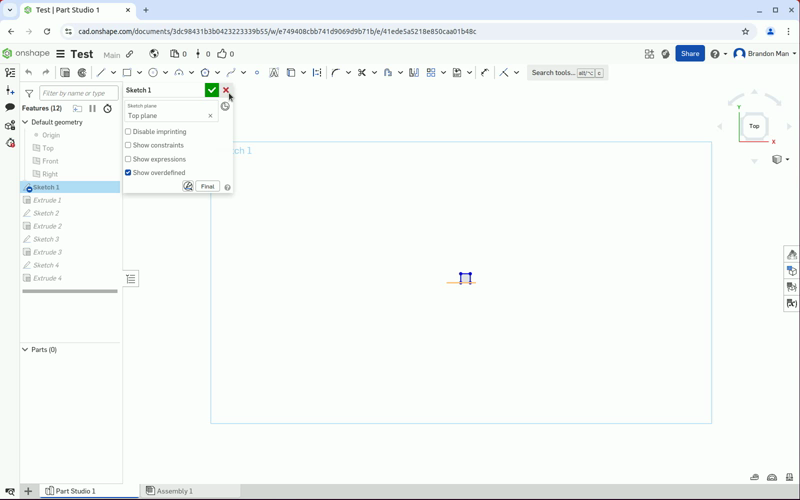
key(shift+s)
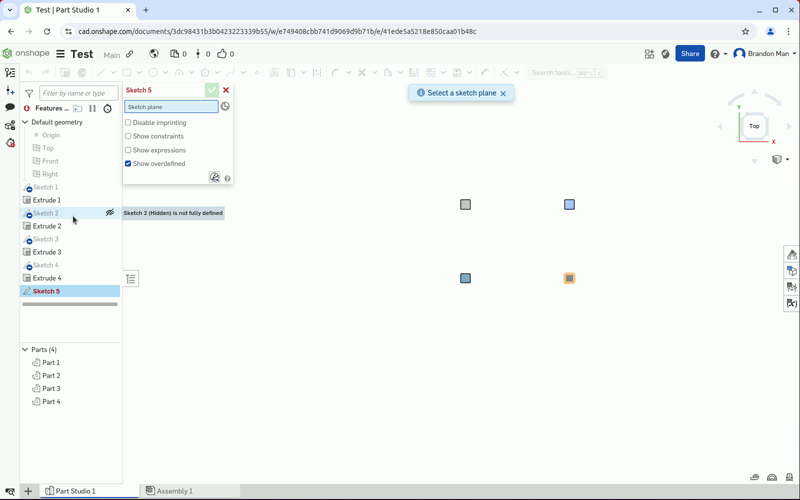
scroll(3)
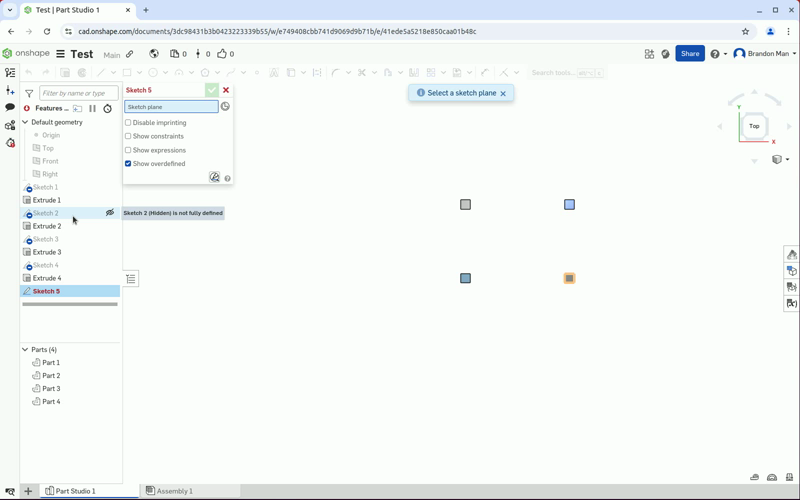
mouse_move(73, 150)
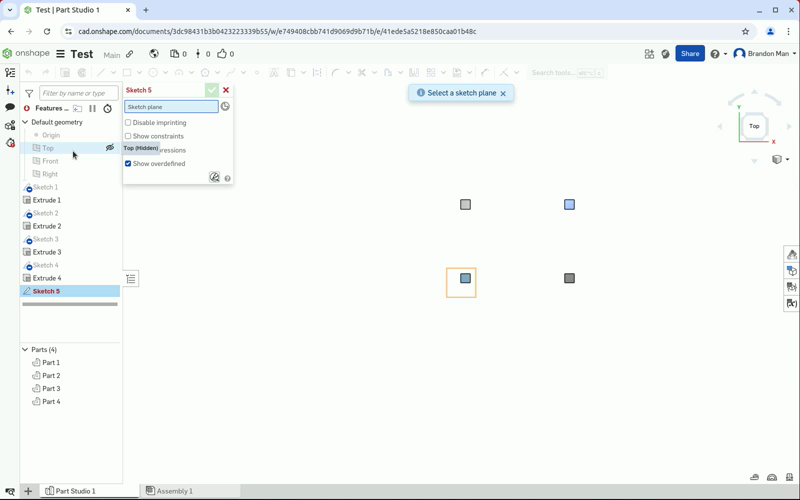
click(73, 150)
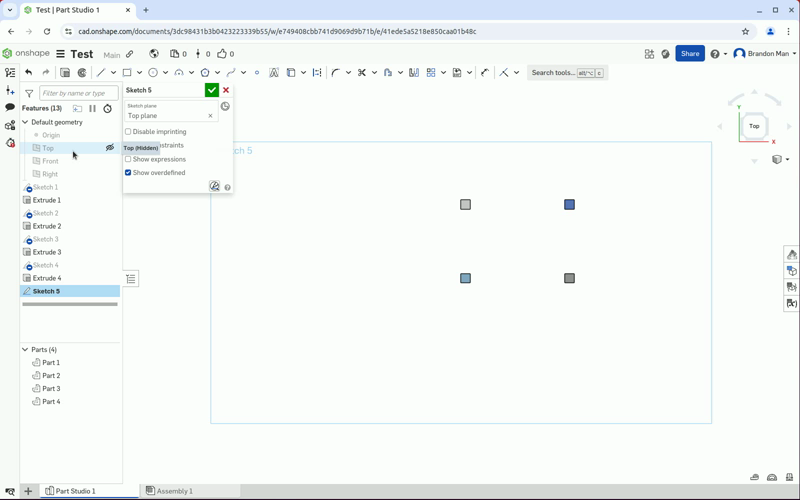
mouse_move(73, 352)
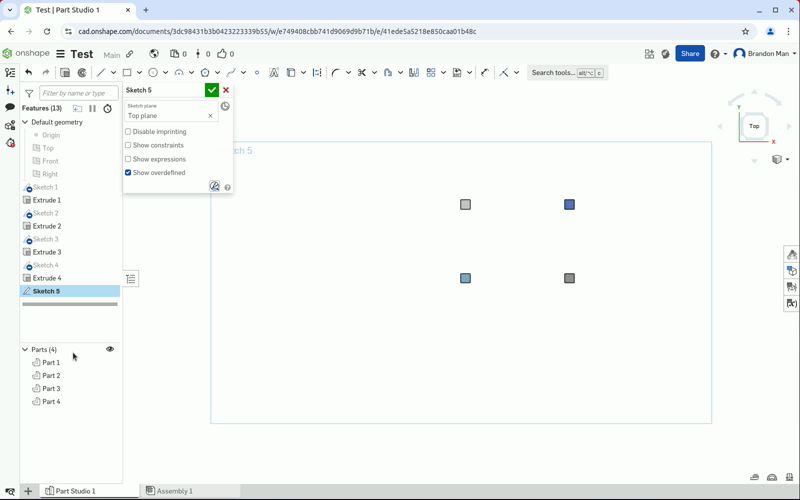
key(y)
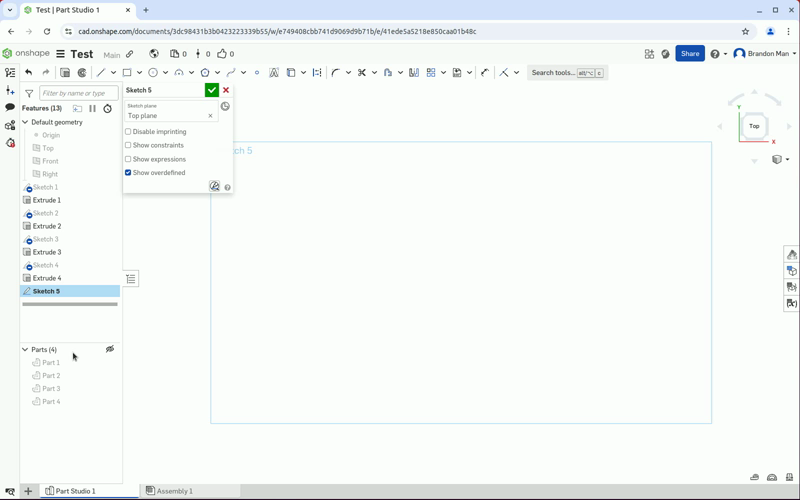
key(l)
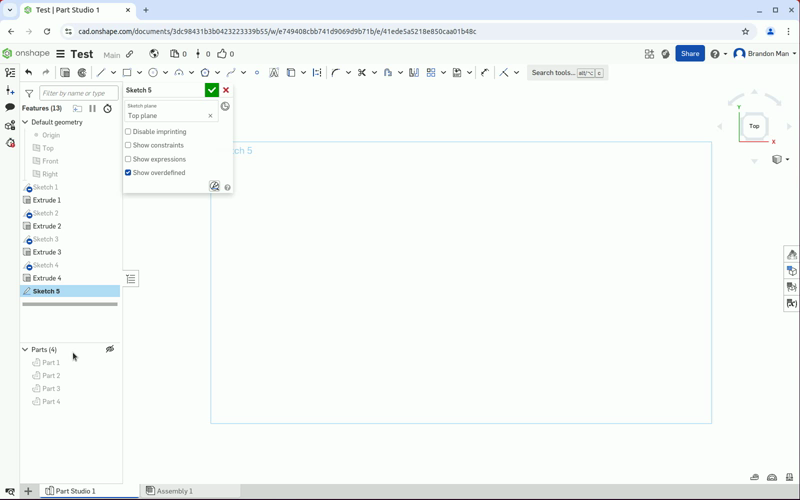
key_down(shift)
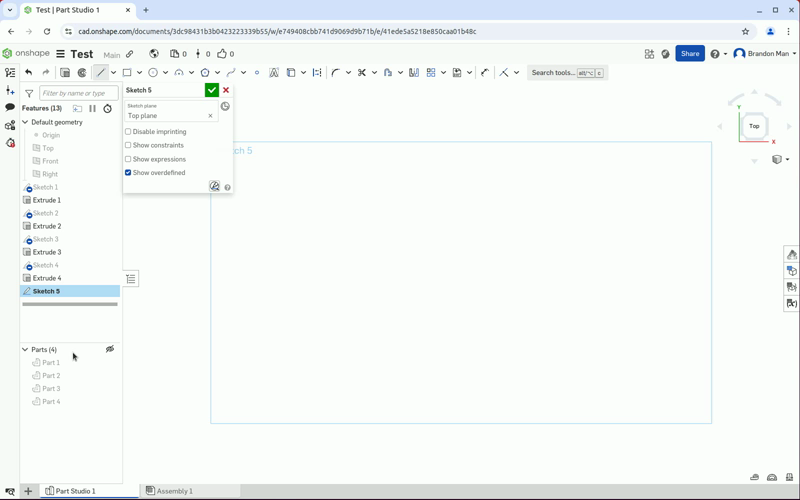
mouse_move(512, 246)
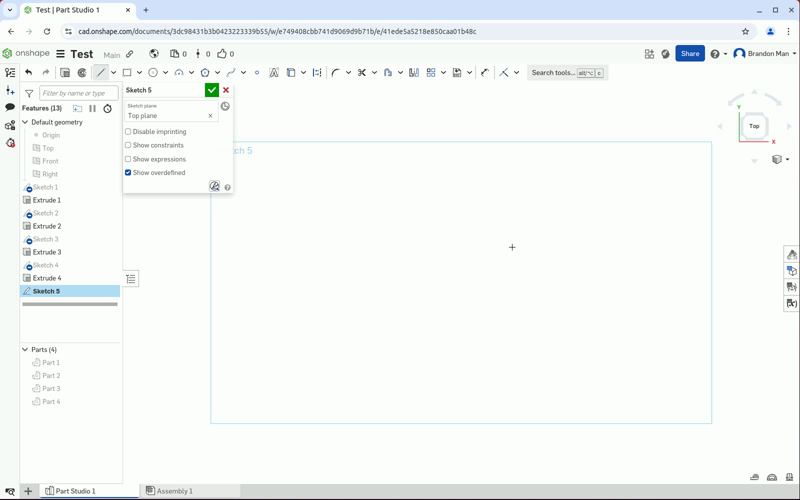
click(512, 246)
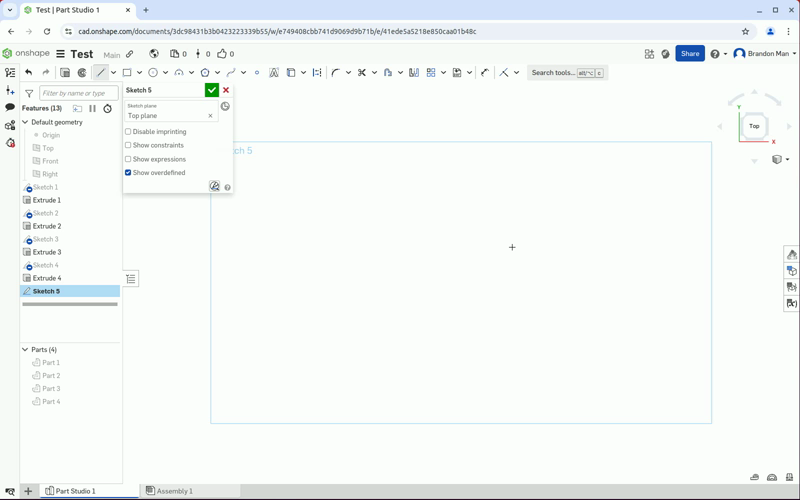
key_up(shift)
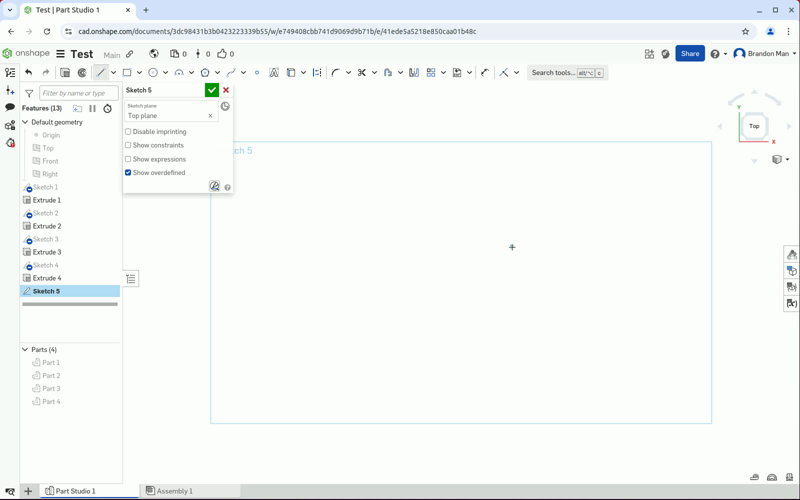
key_down(shift)
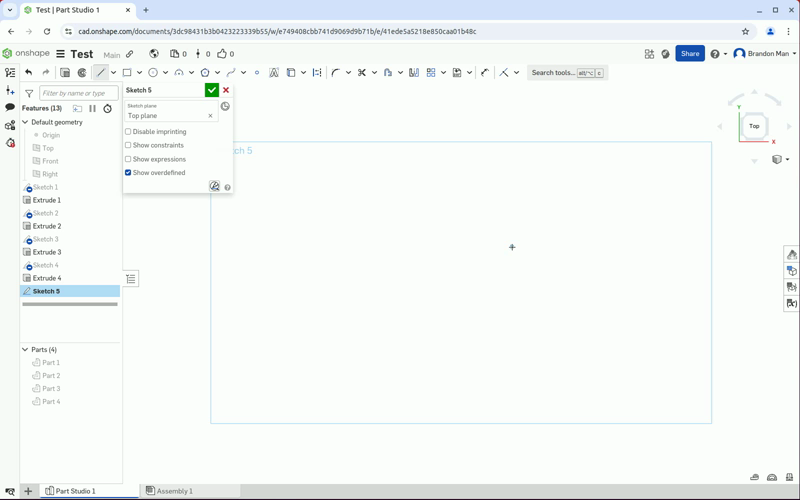
mouse_move(542, 246)
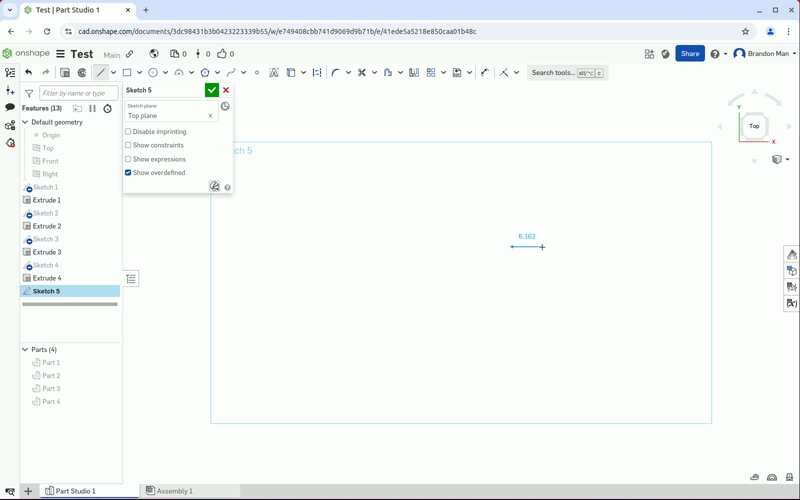
mouse_move(521, 246)
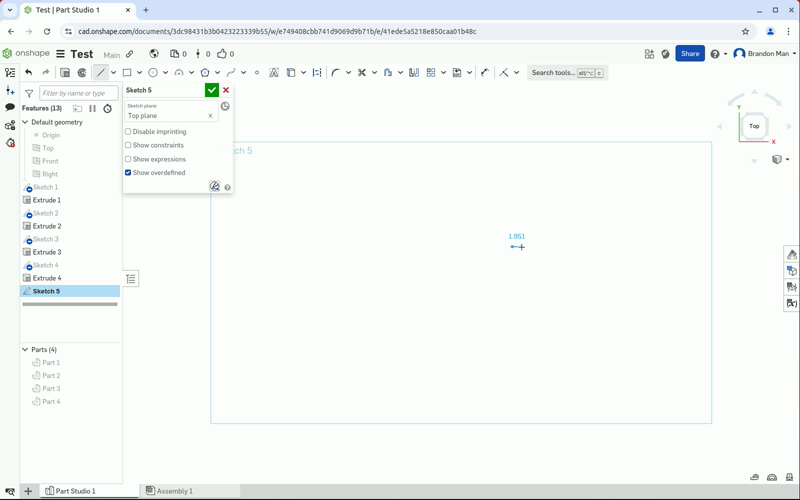
click(521, 246)
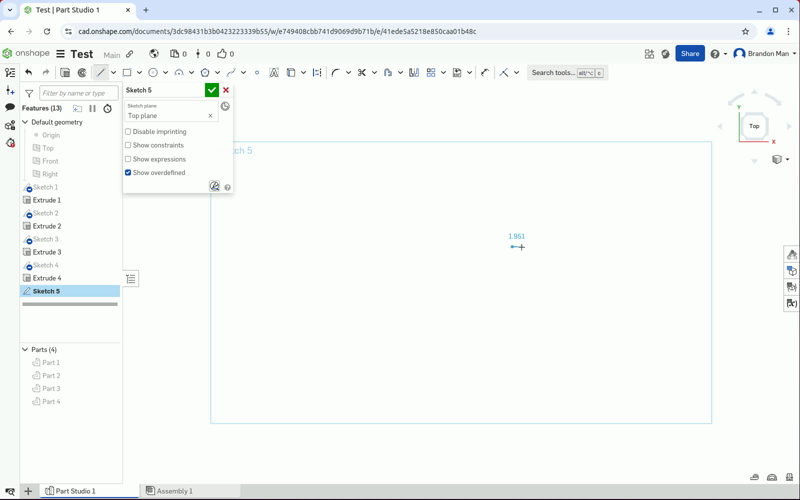
key_up(shift)
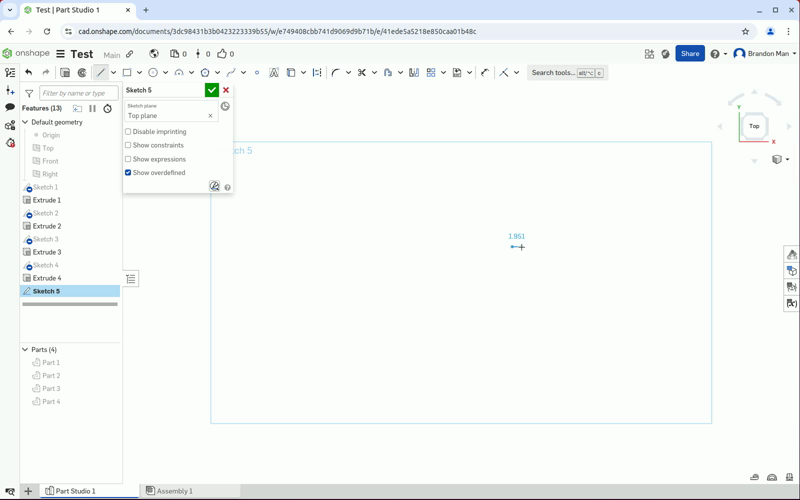
key_down(shift)
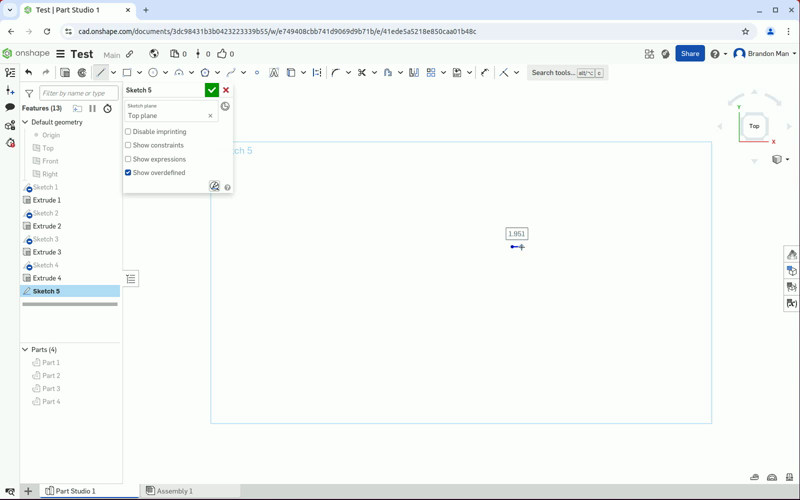
mouse_move(551, 246)
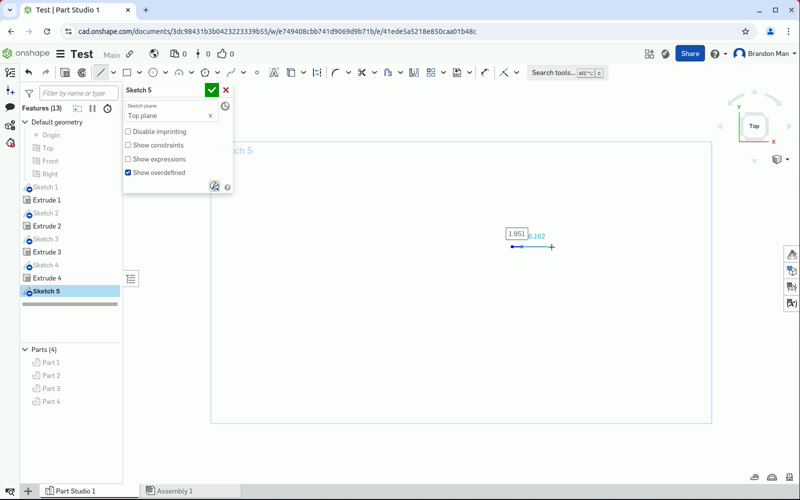
mouse_move(521, 237)
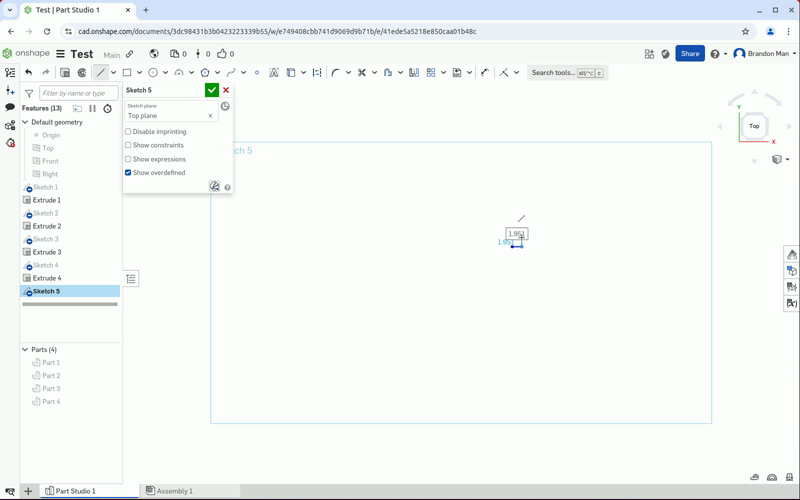
click(521, 237)
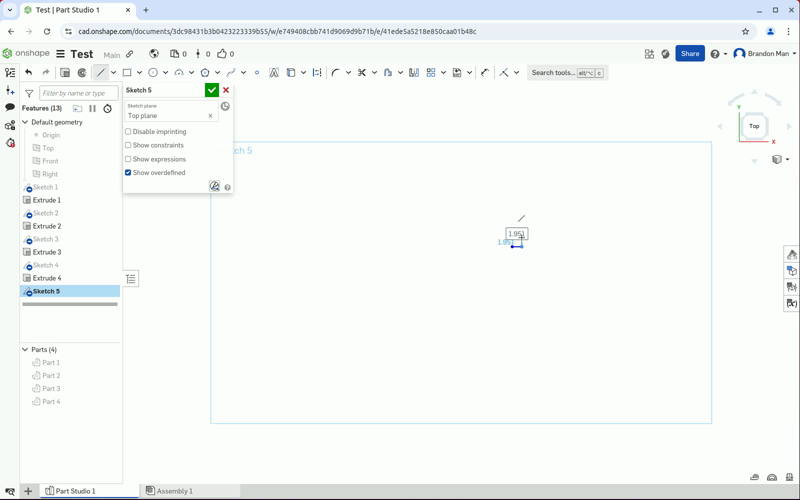
key_up(shift)
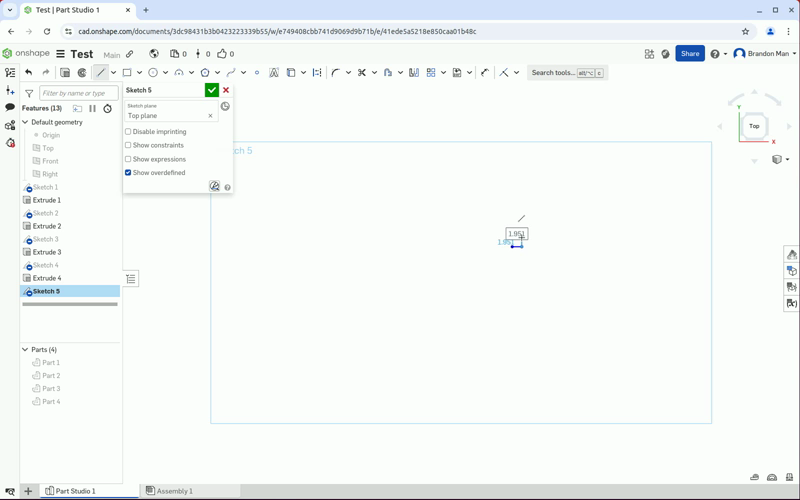
key_down(shift)
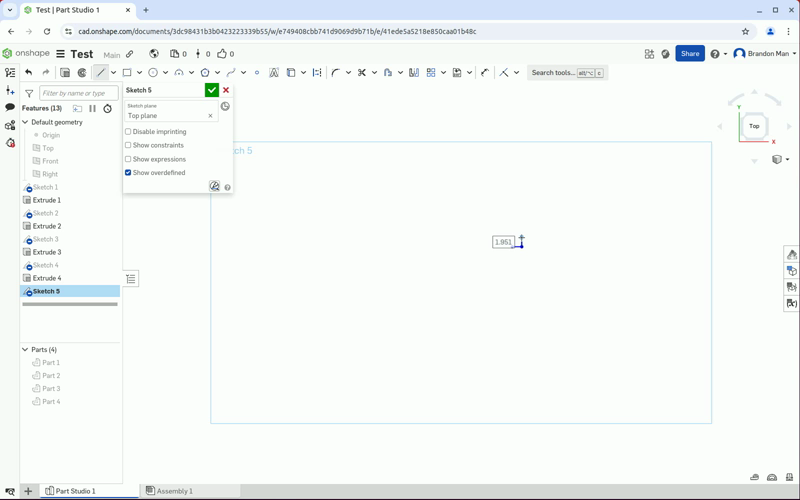
mouse_move(551, 237)
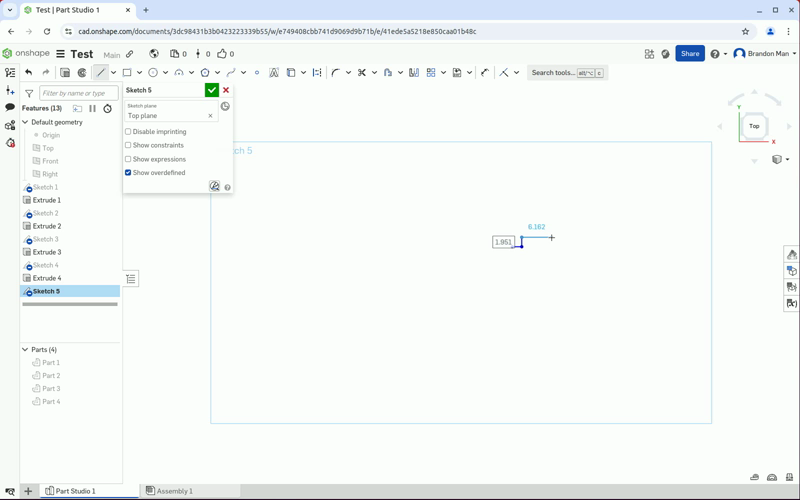
mouse_move(512, 237)
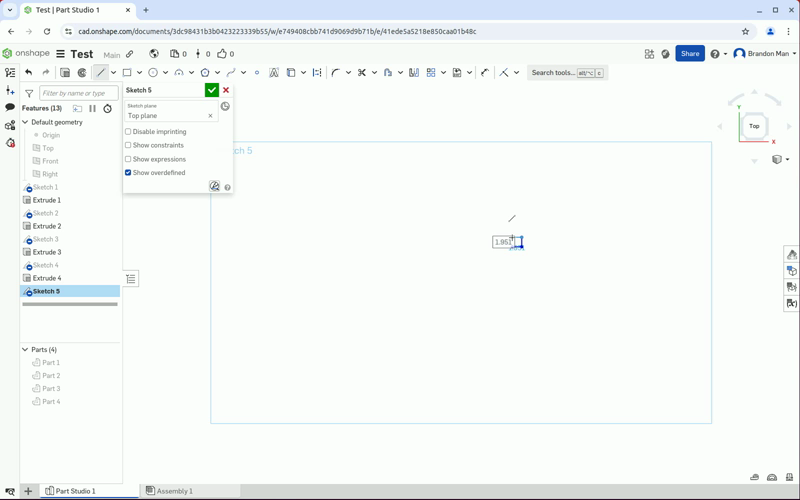
click(512, 237)
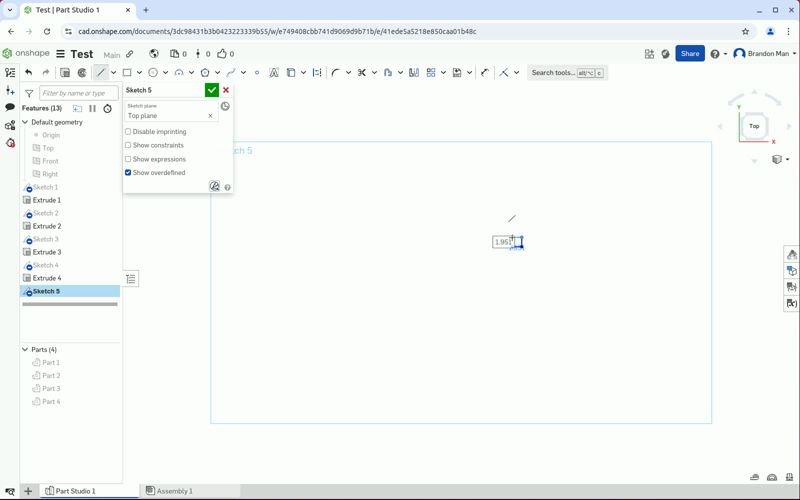
key_up(shift)
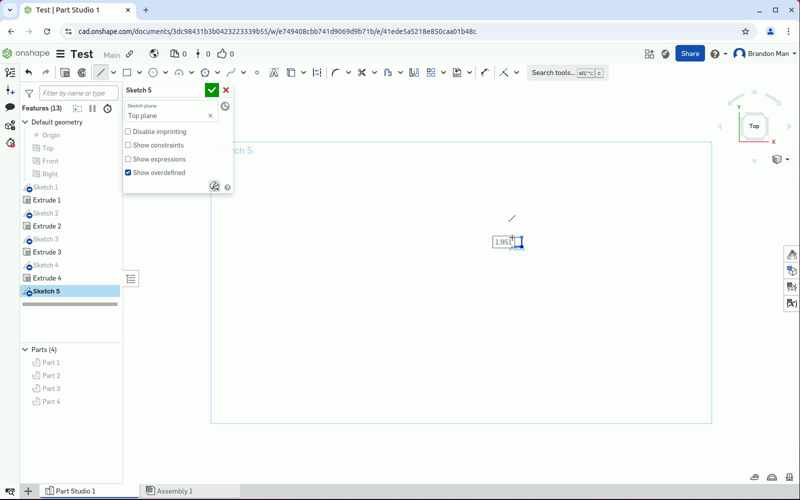
mouse_move(542, 237)
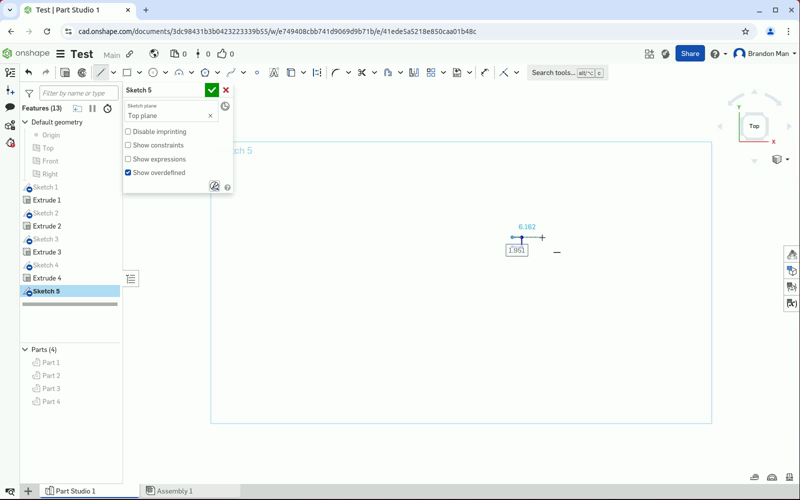
key_down(shift)
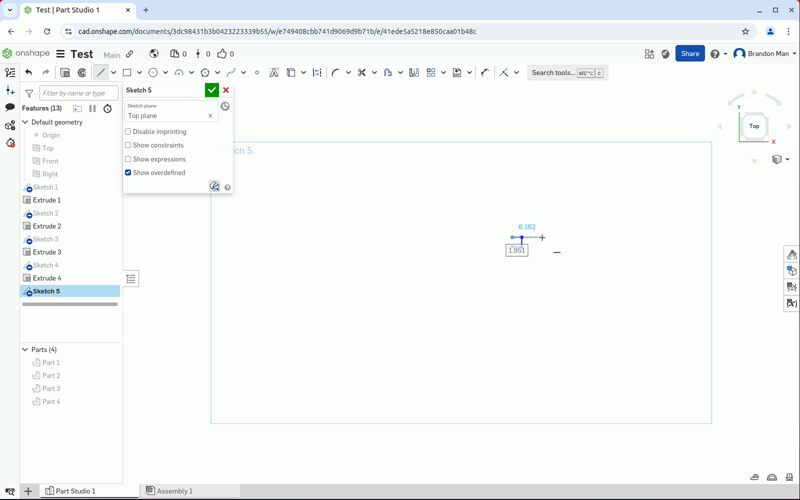
mouse_move(512, 246)
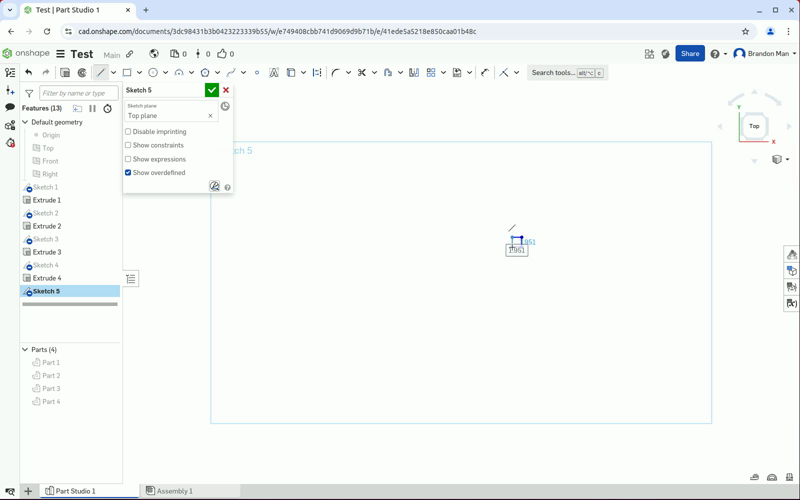
key_up(shift)
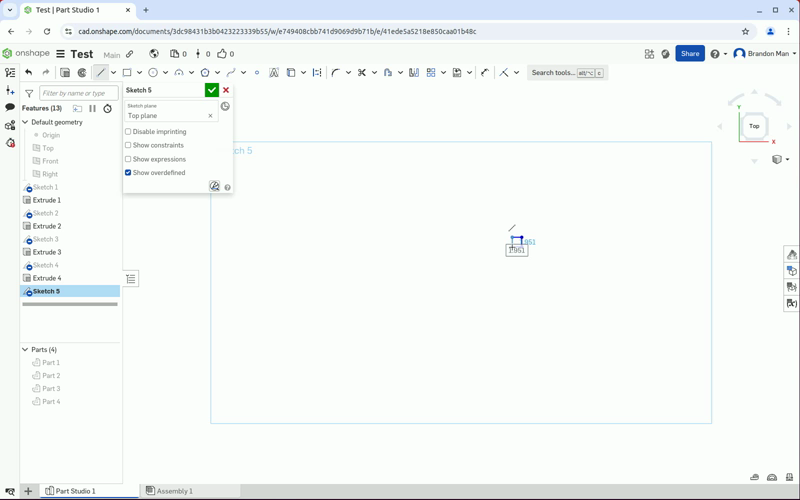
click(512, 246)
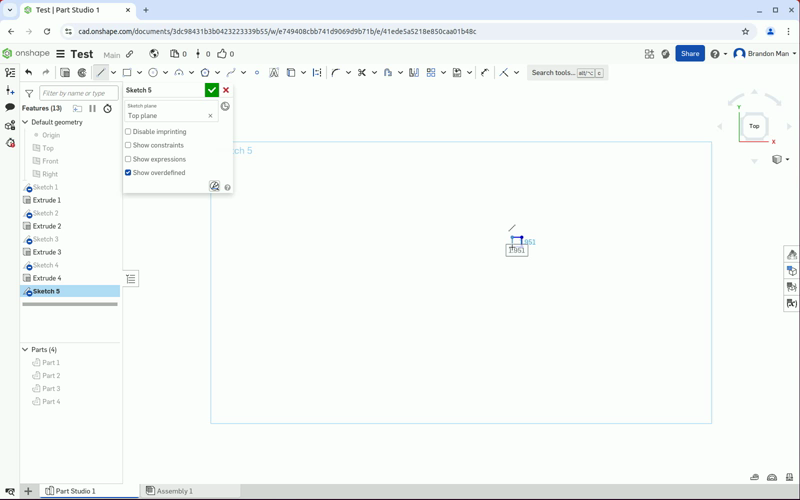
key(esc)
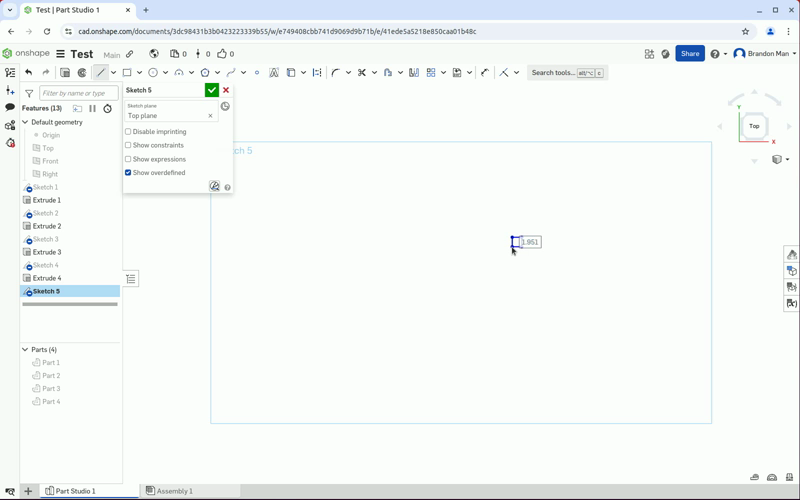
key(c)
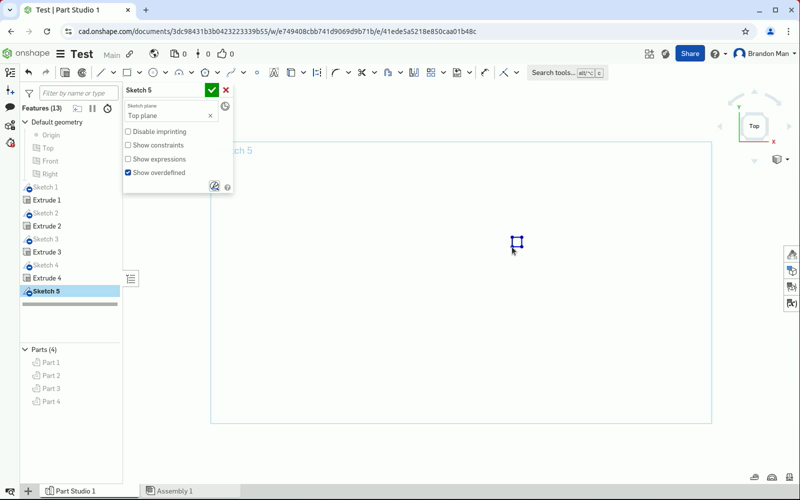
key_down(shift)
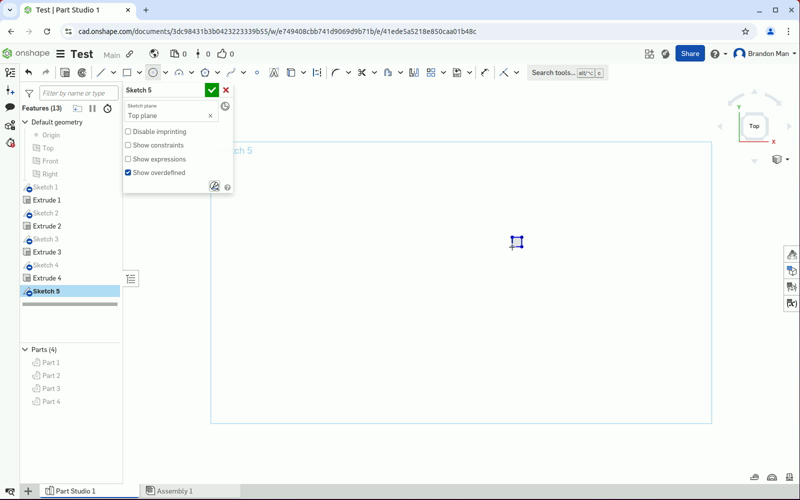
mouse_move(517, 242)
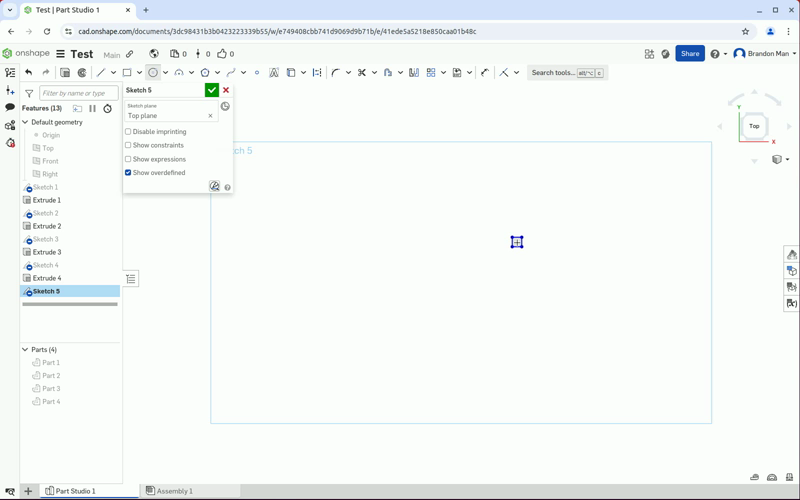
click(517, 242)
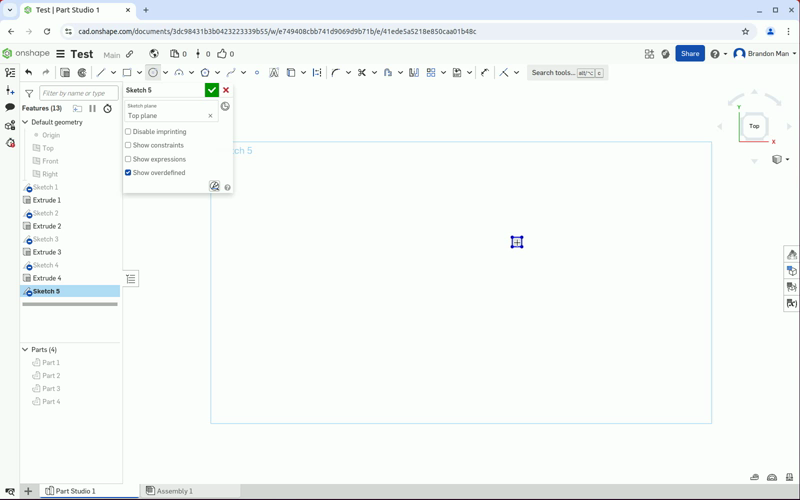
key_up(shift)
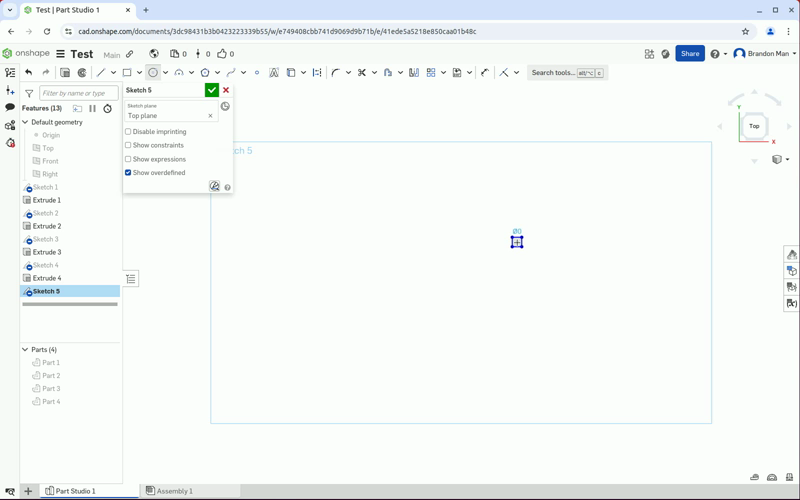
mouse_move(518, 242)
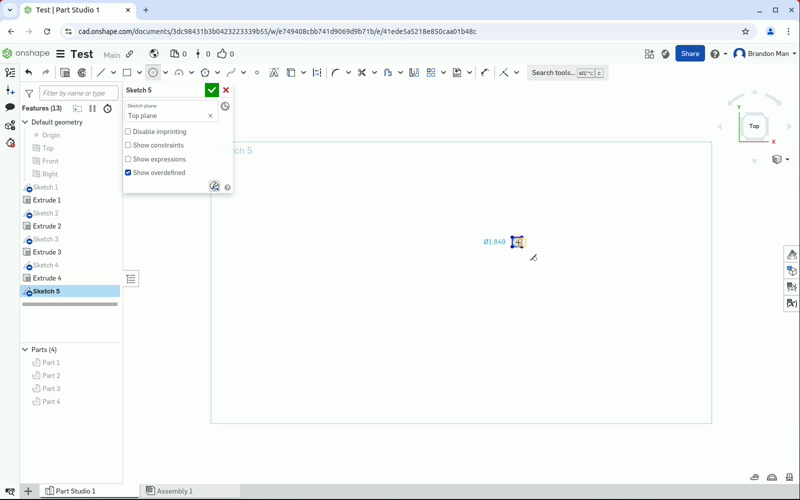
scroll(6)
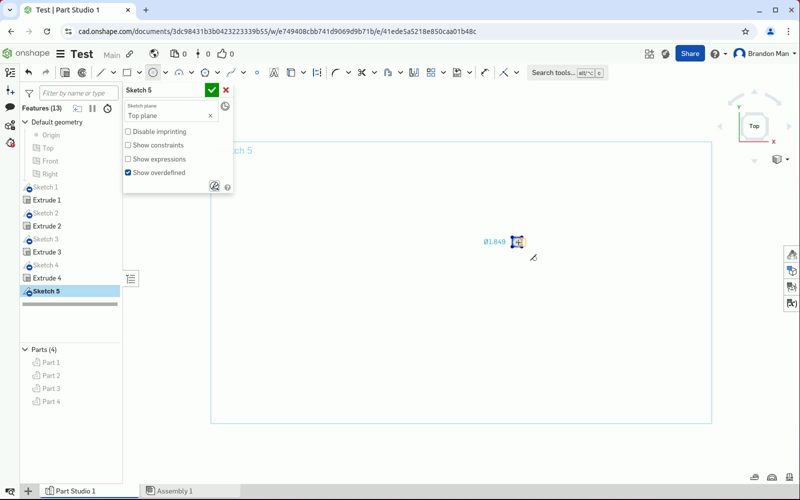
scroll(6)
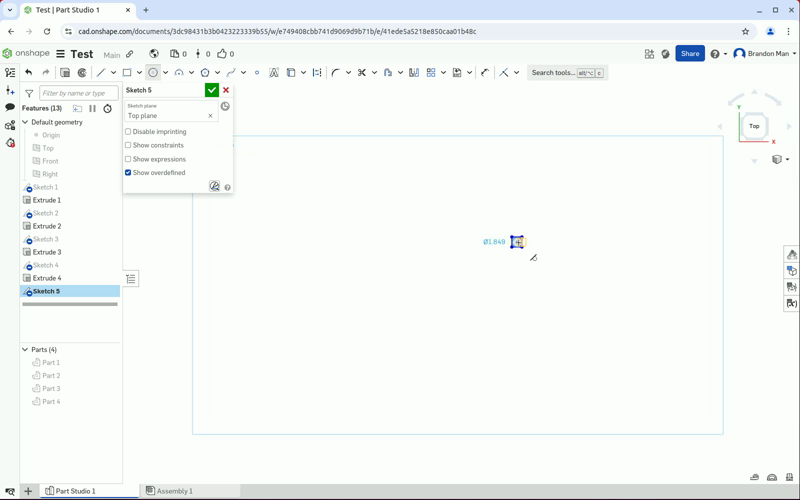
scroll(6)
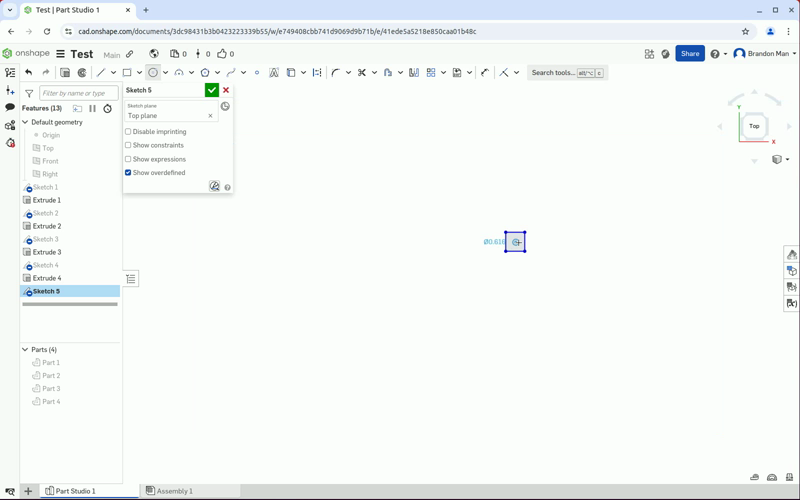
scroll(6)
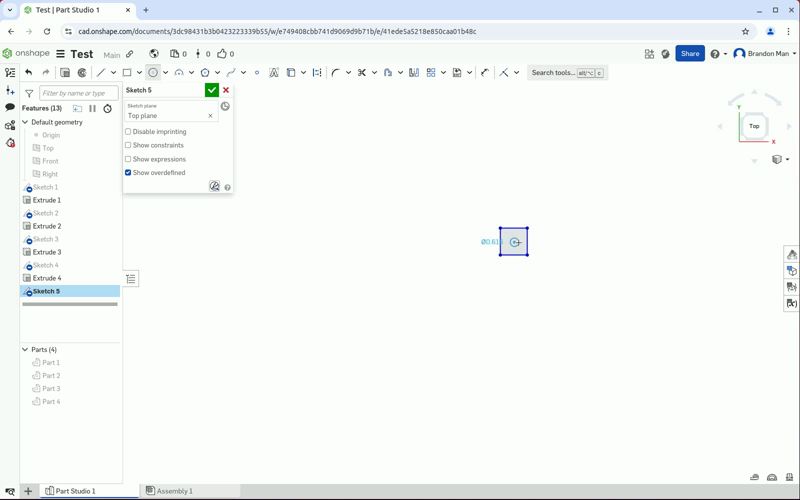
scroll(6)
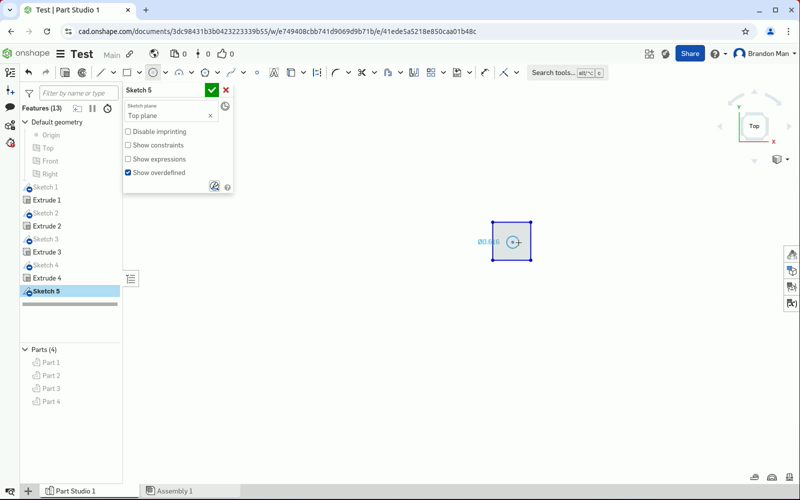
scroll(6)
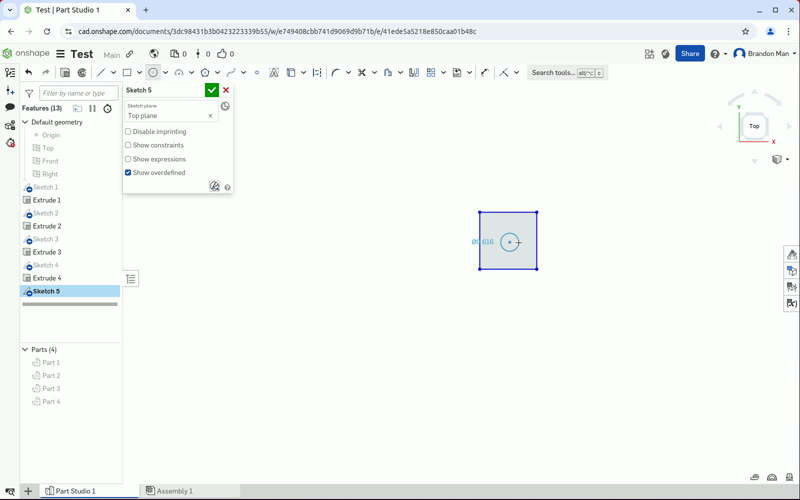
scroll(6)
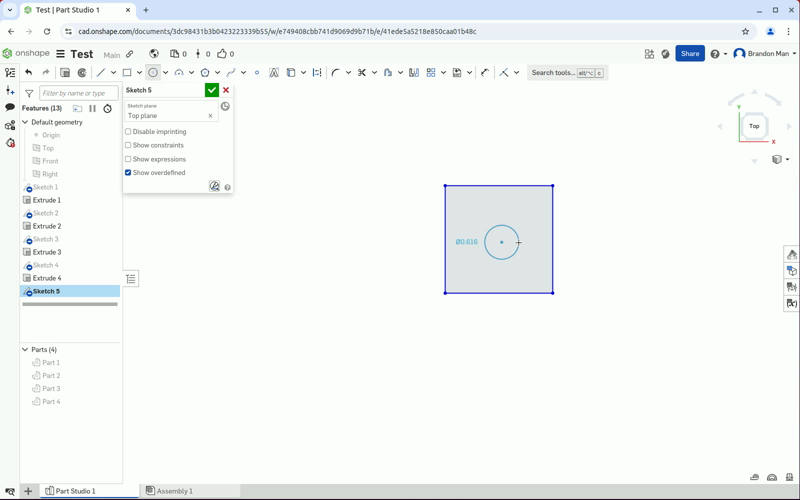
click(518, 242)
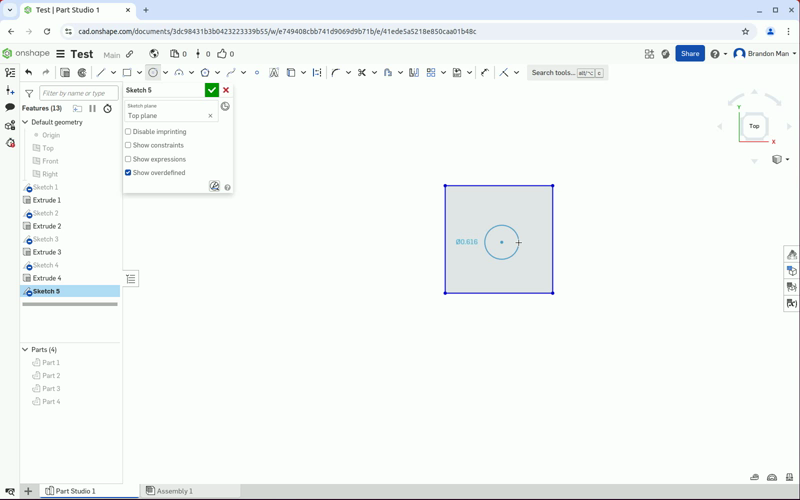
scroll(-6)
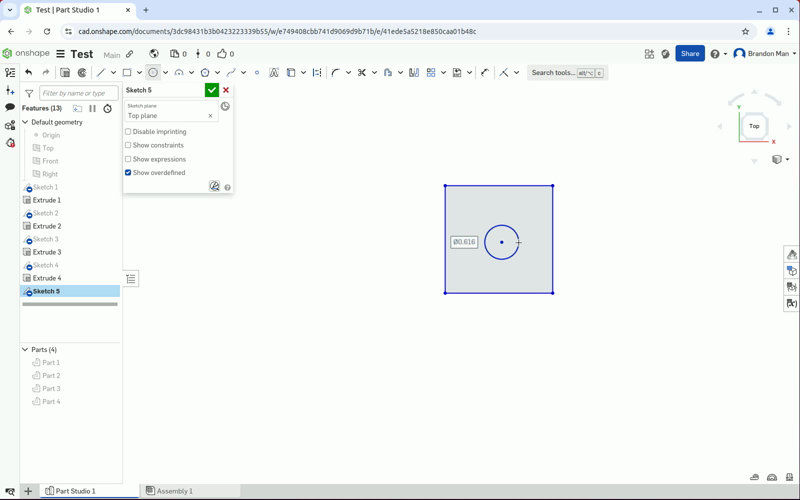
scroll(-6)
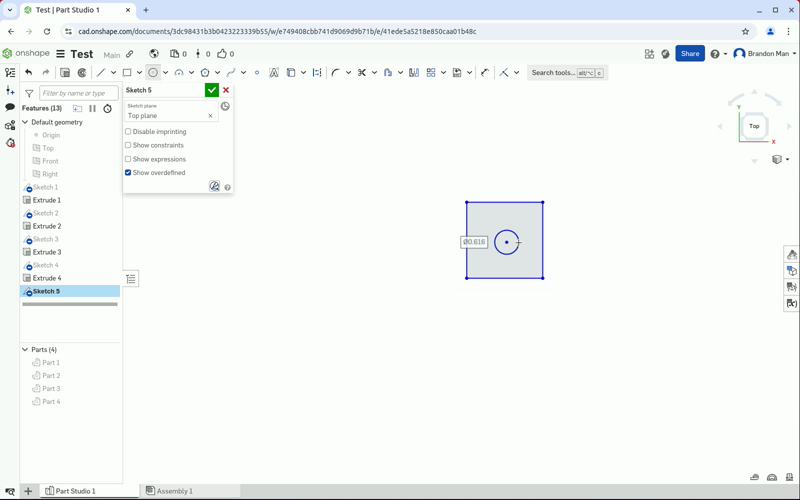
scroll(-6)
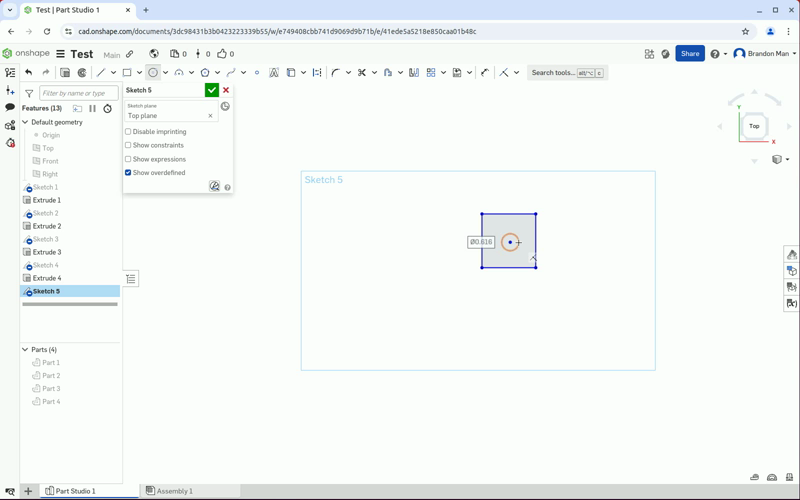
scroll(-6)
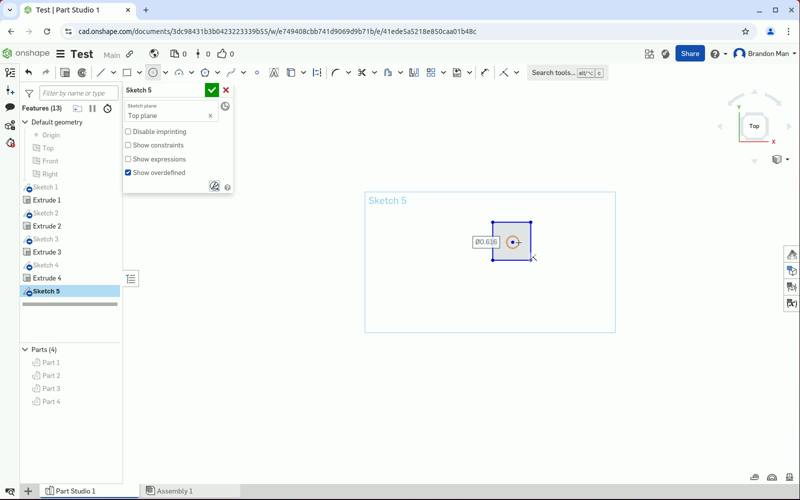
scroll(-6)
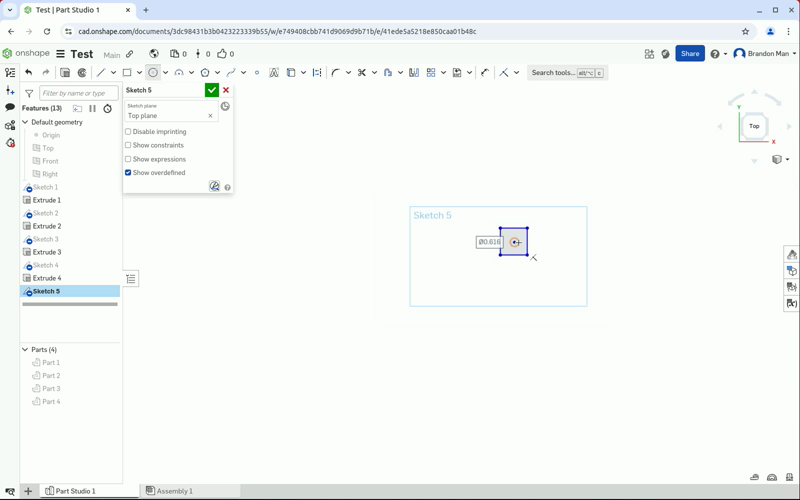
scroll(-6)
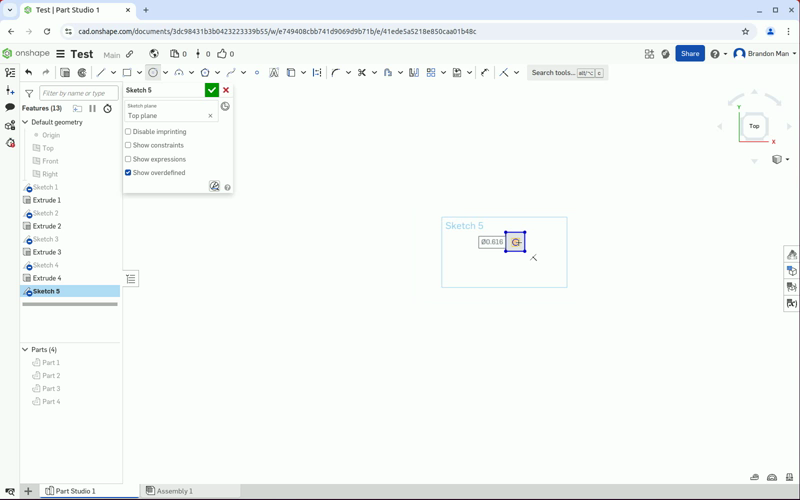
scroll(-6)
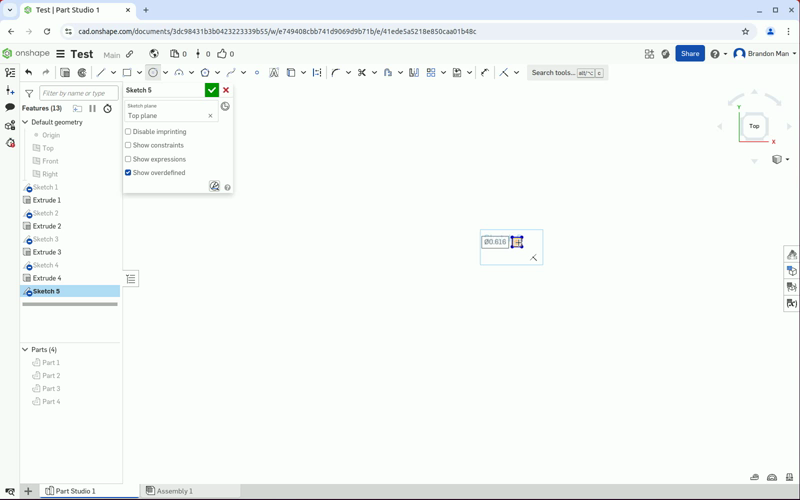
key(esc)
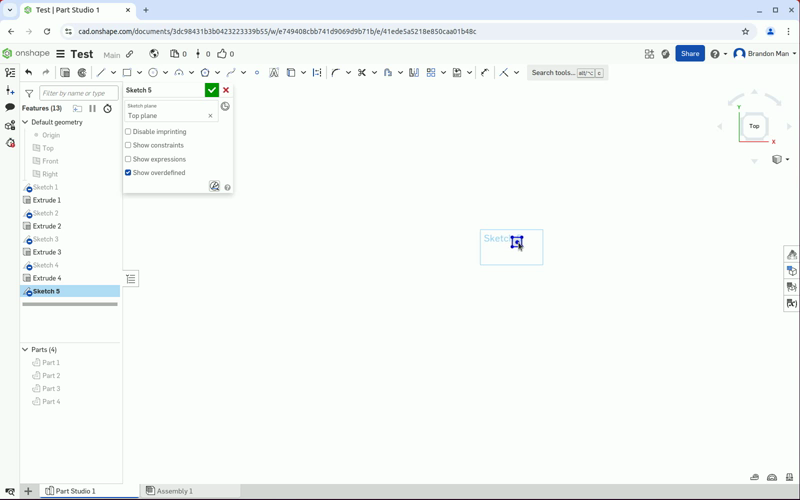
mouse_move(513, 239)
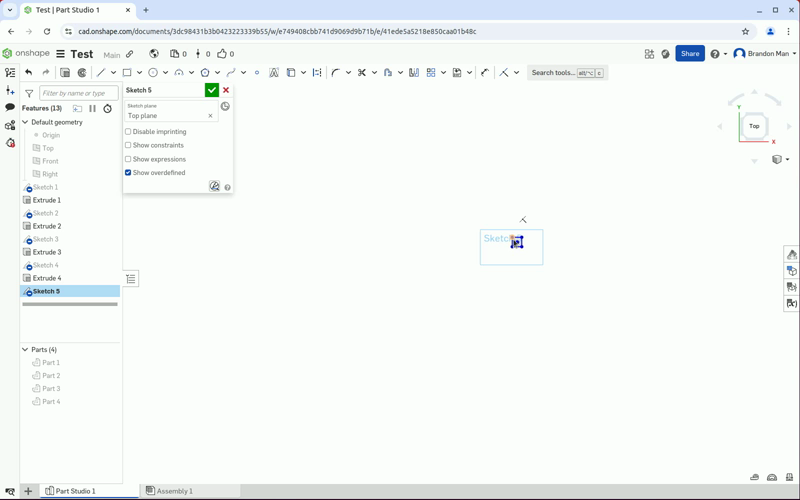
scroll(6)
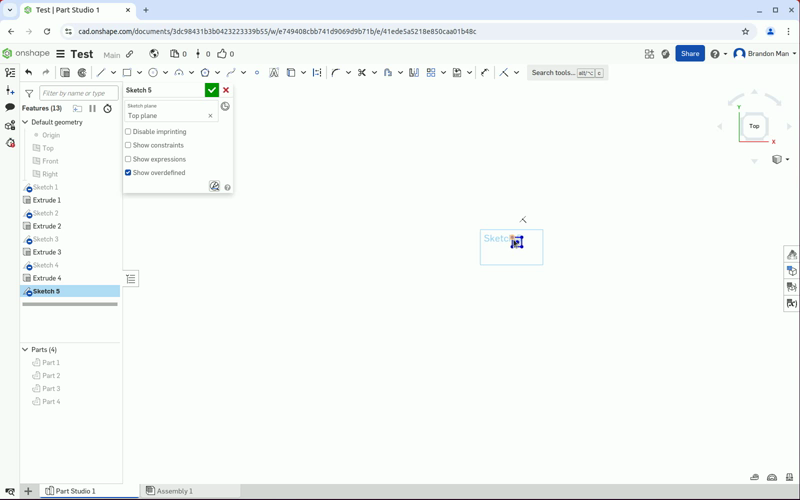
scroll(6)
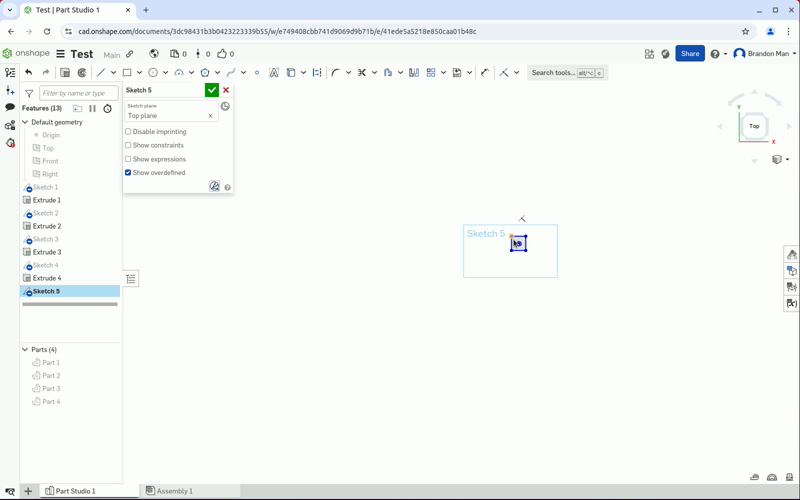
scroll(6)
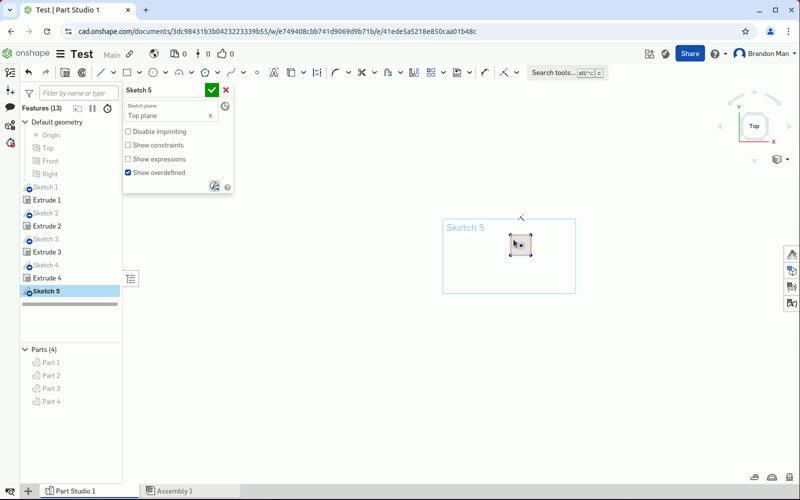
scroll(6)
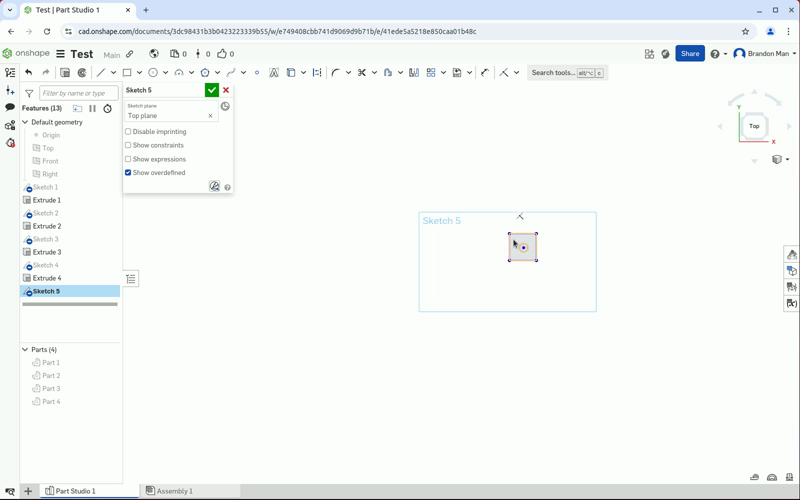
scroll(6)
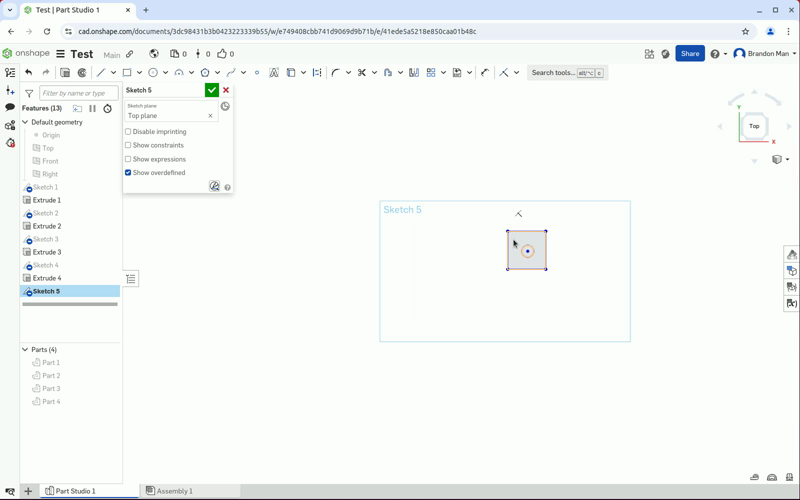
scroll(6)
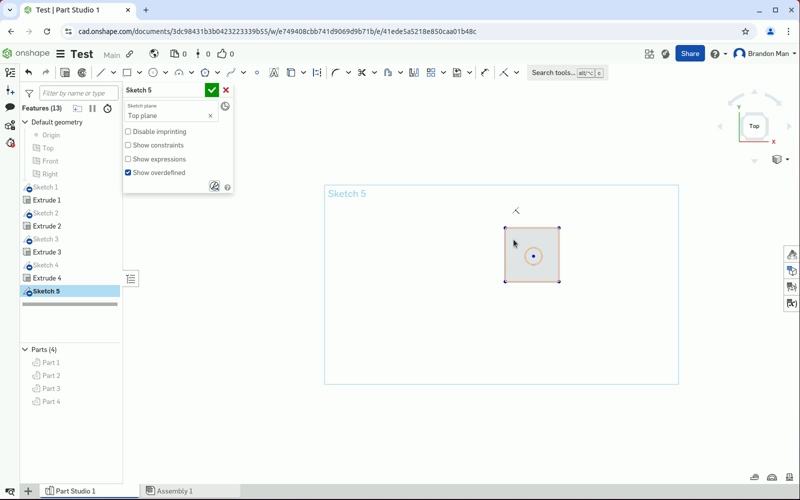
scroll(6)
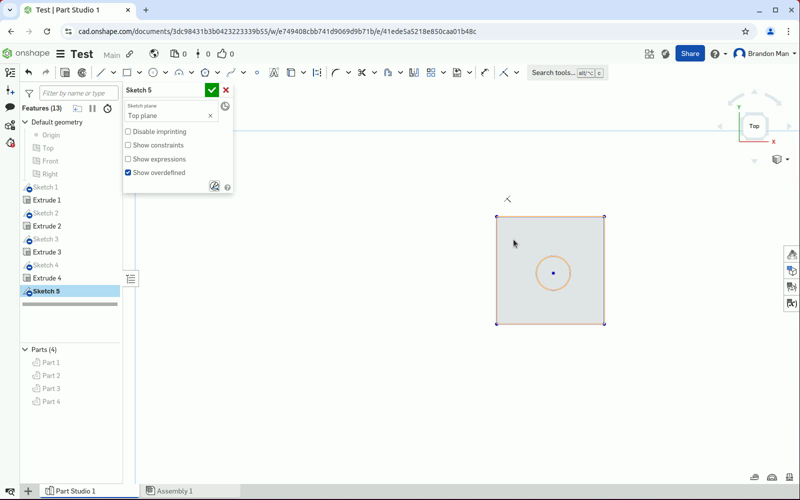
click(513, 239)
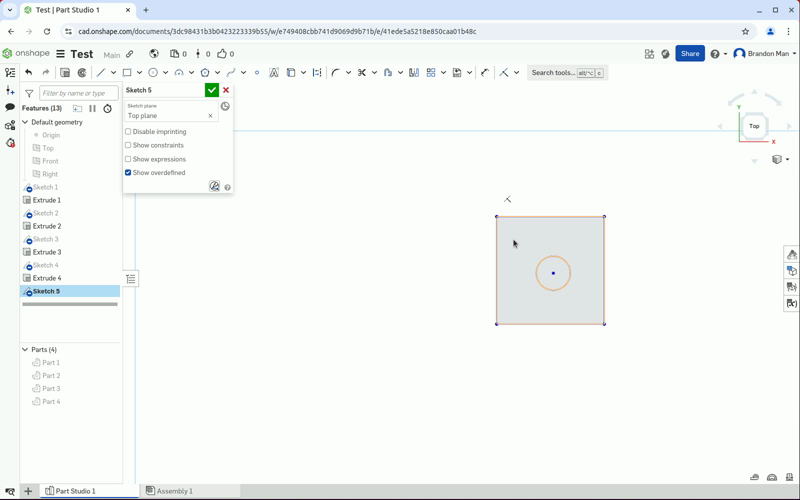
scroll(-6)
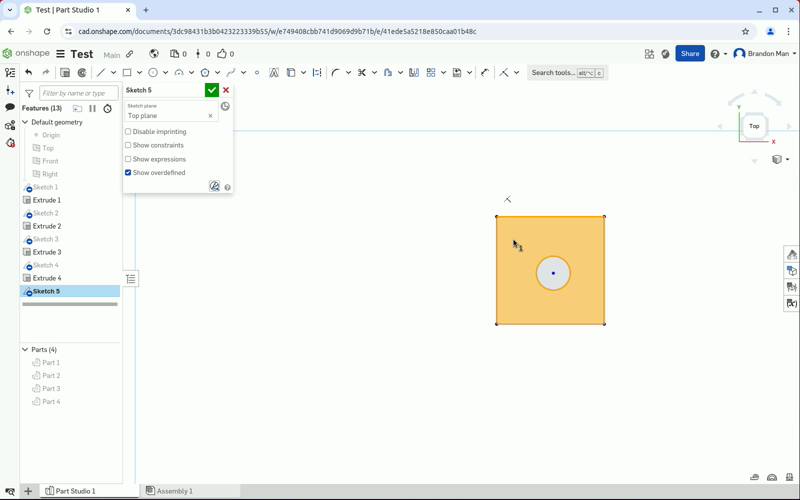
scroll(-6)
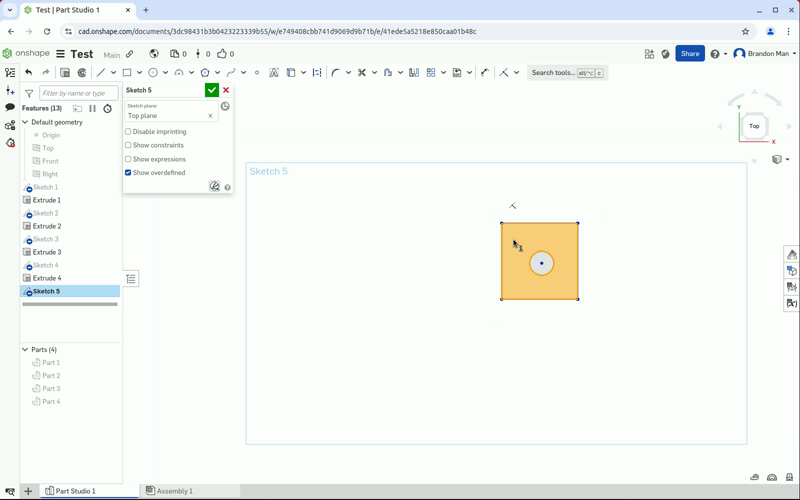
scroll(-6)
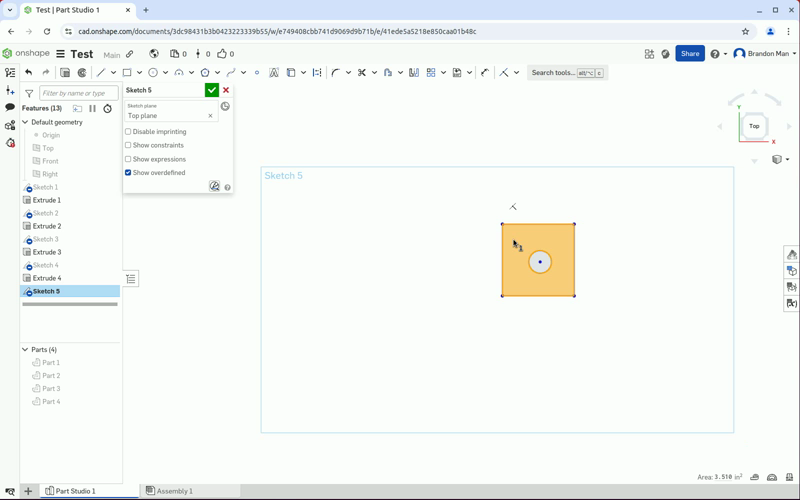
scroll(-6)
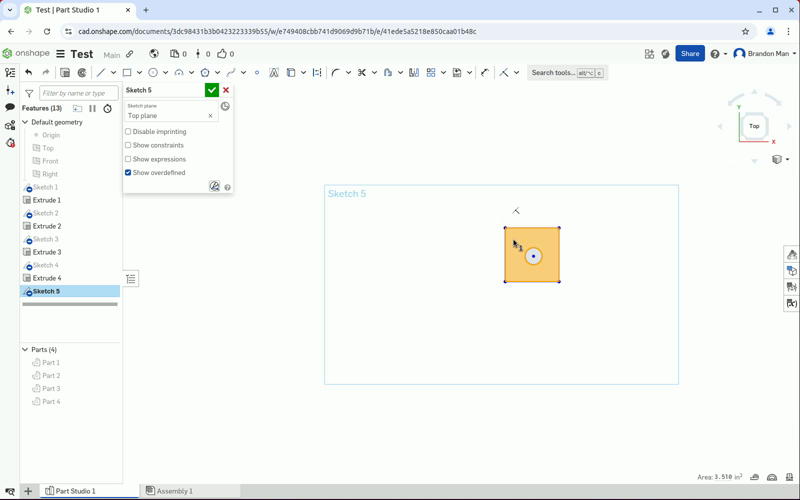
scroll(-6)
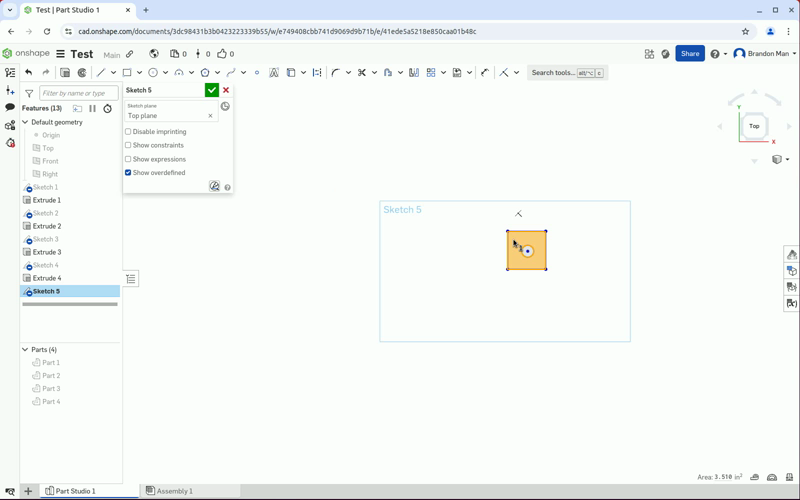
scroll(-6)
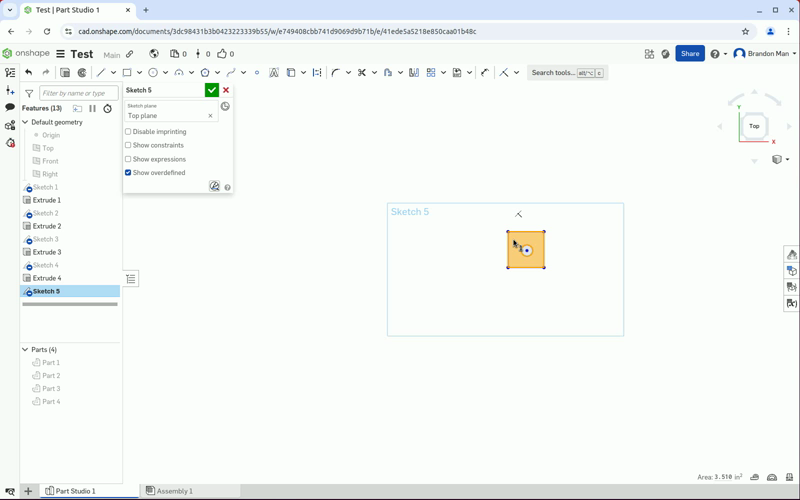
scroll(-6)
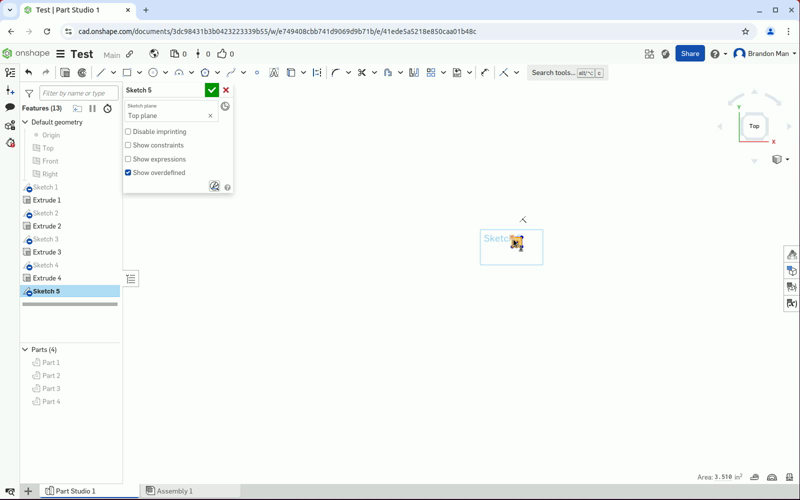
mouse_move(73, 352)
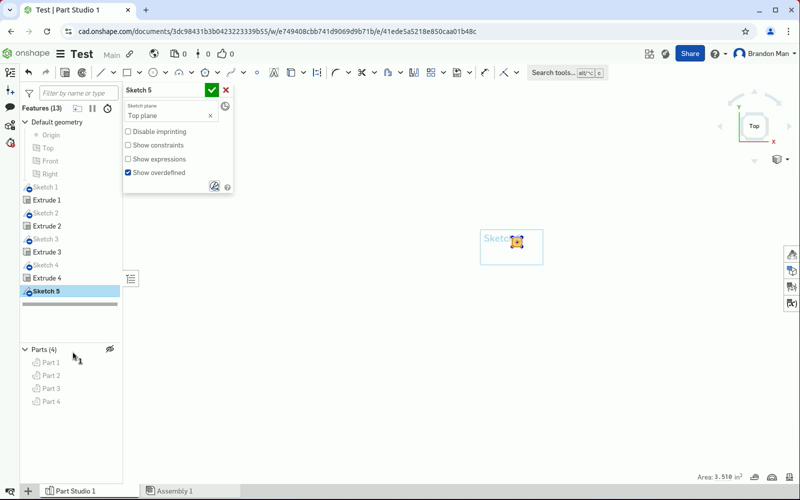
key(shift+y)
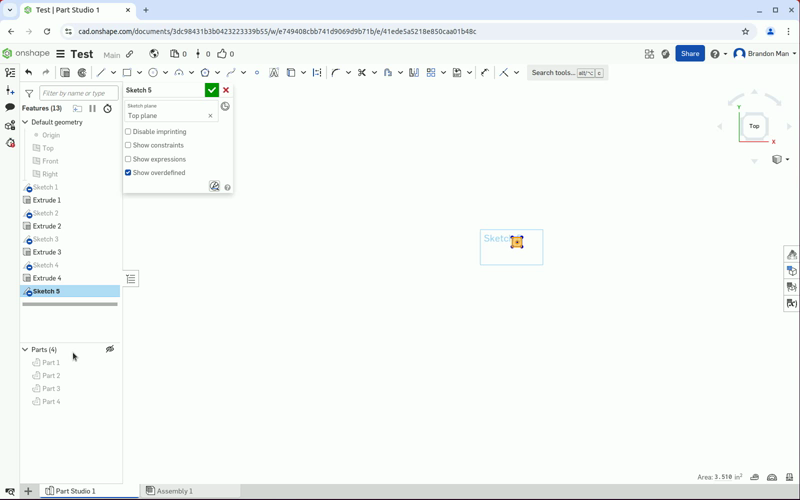
key(shift+e)
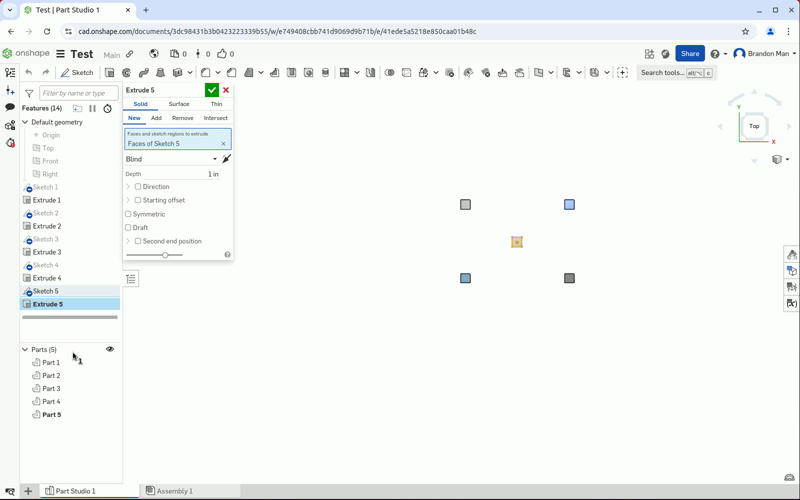
mouse_move(143, 106)
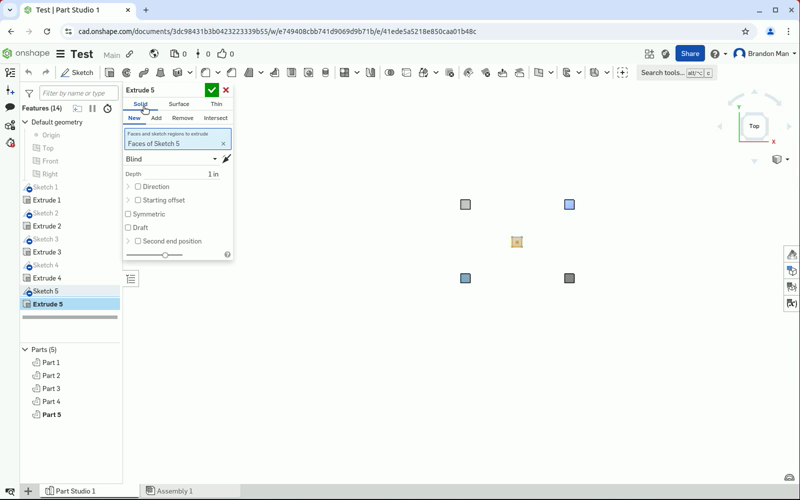
click(143, 106)
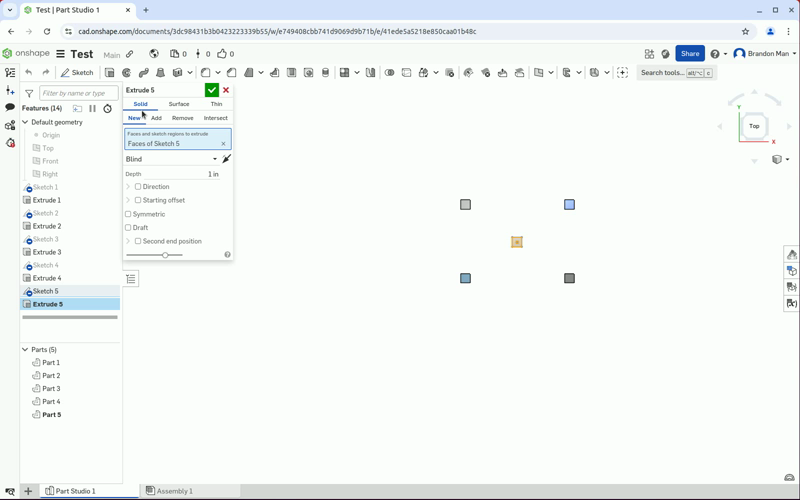
mouse_move(137, 120)
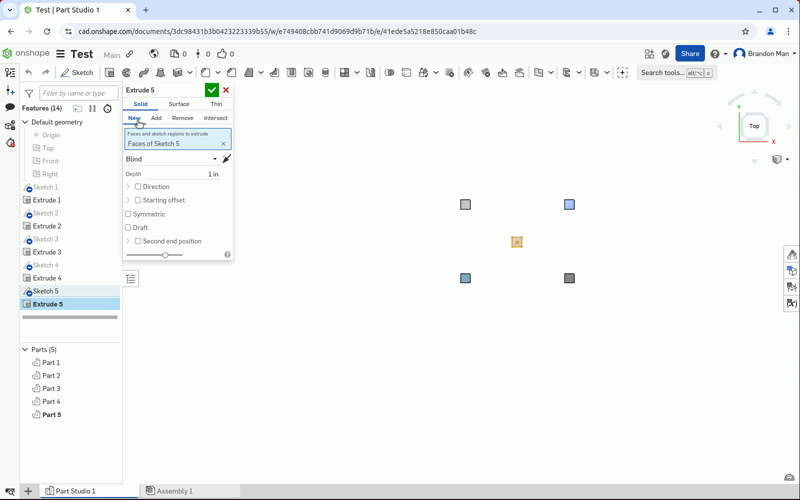
click(137, 120)
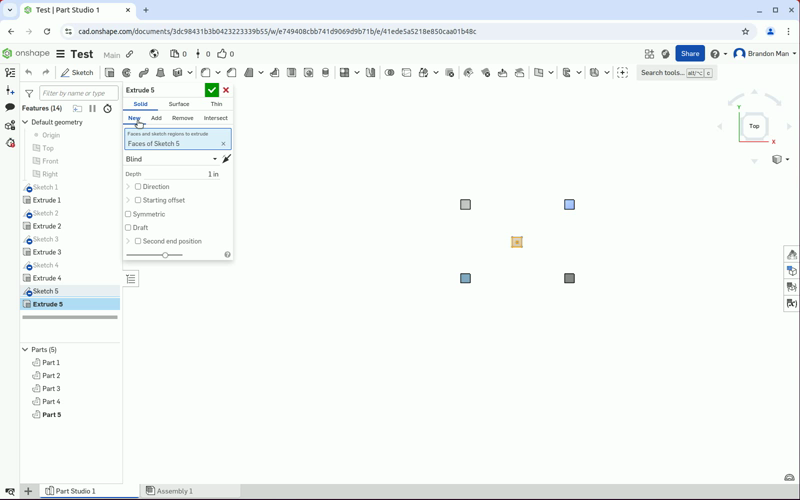
key(tab, 4)
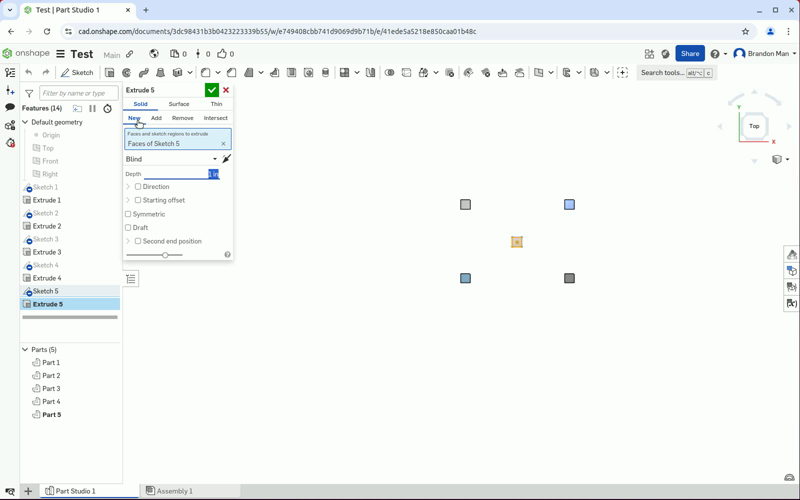
text(-0.241)
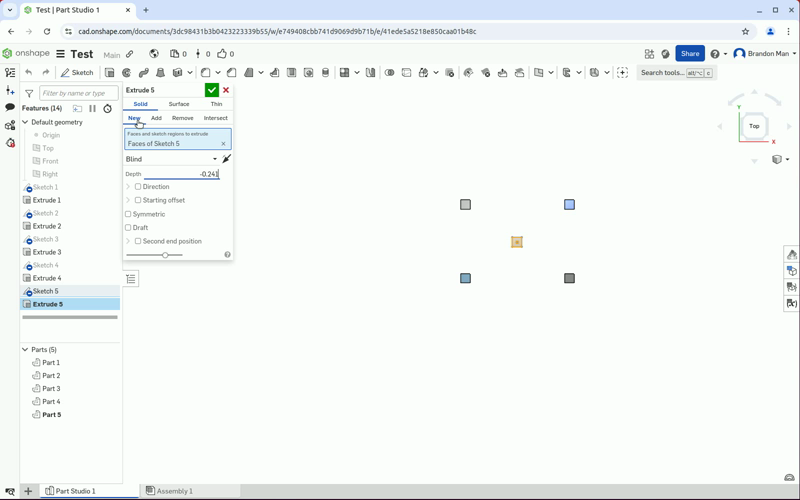
key(enter)
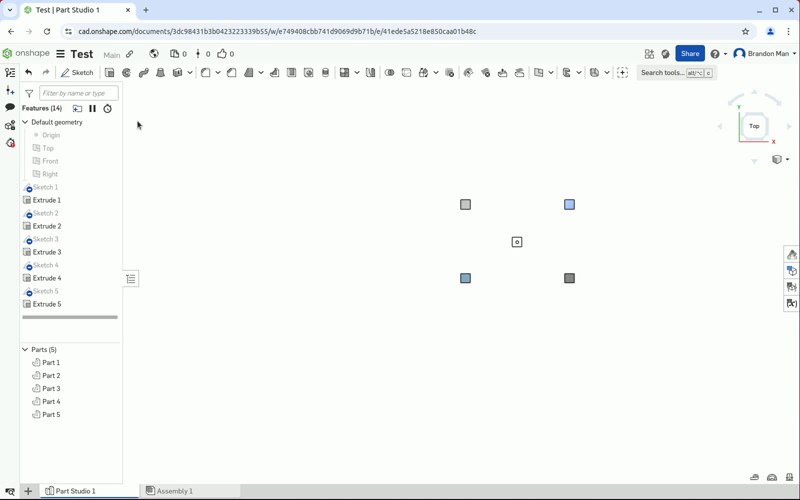
key(shift+h)
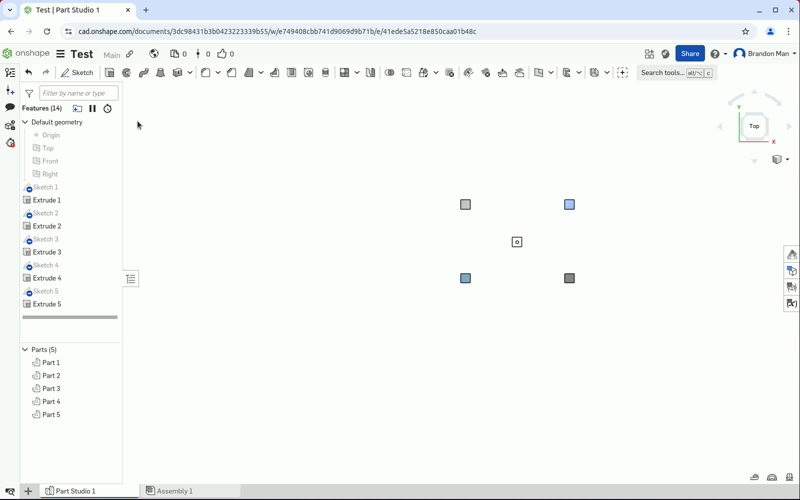
key(shift+h)
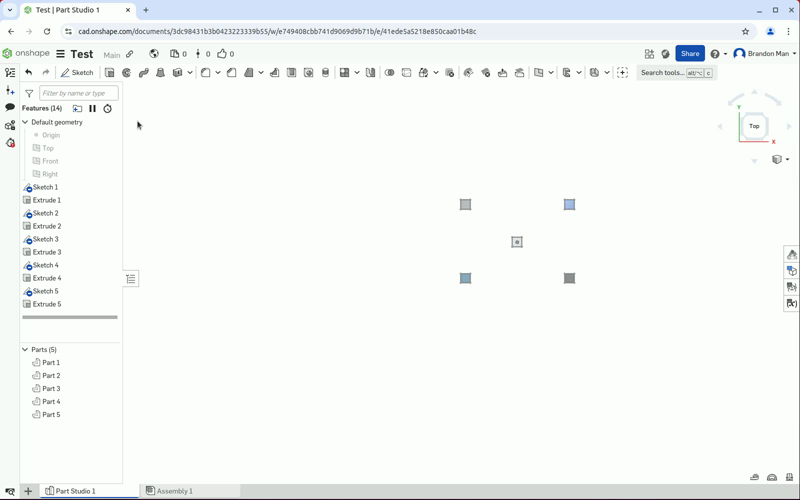
key(shift+7)
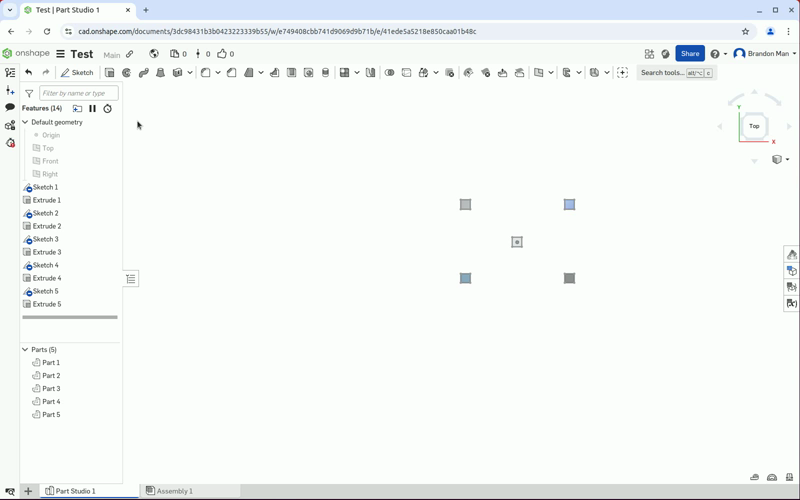
key(up, 3)
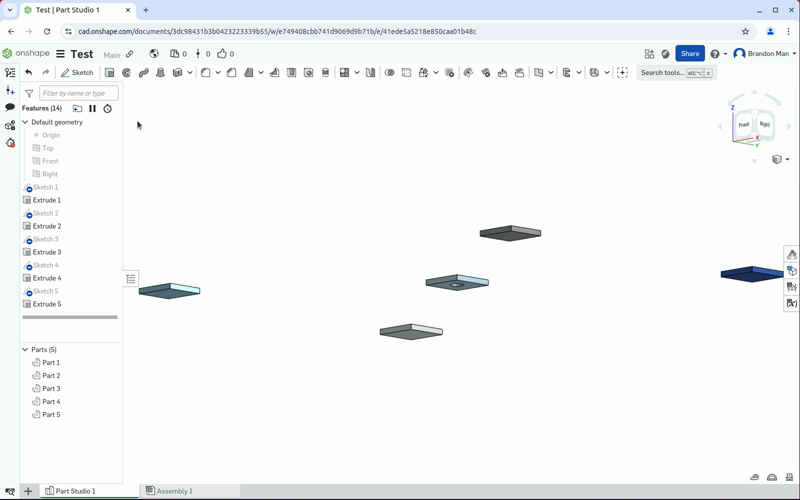
key(left, 3)
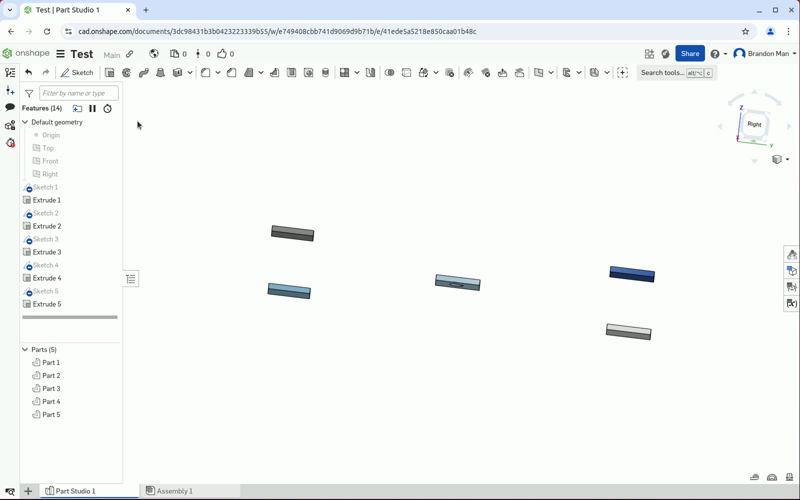
key(right, 3)
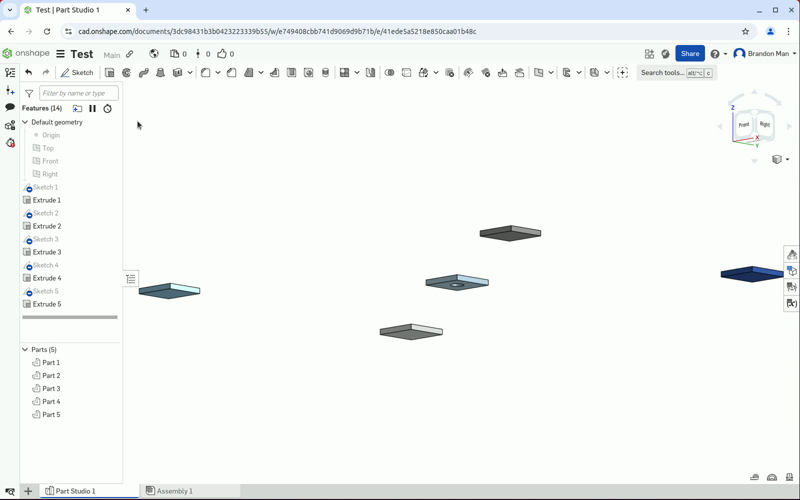
key(down, 3)
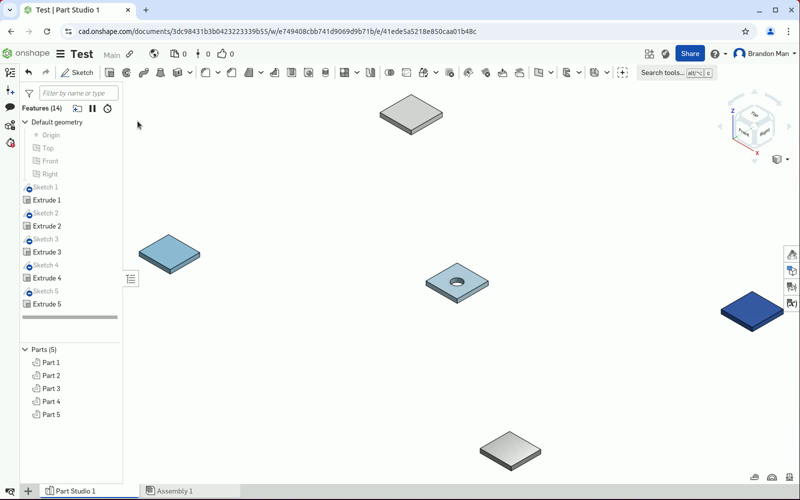
mouse_move(73, 189)
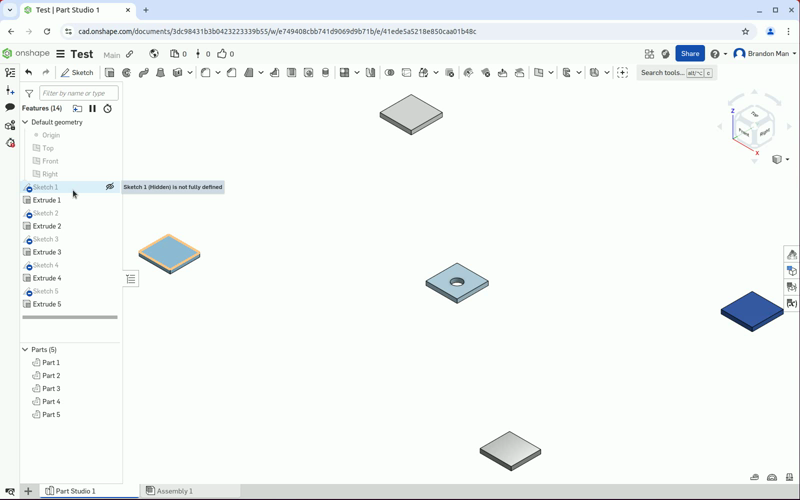
click(73, 189)